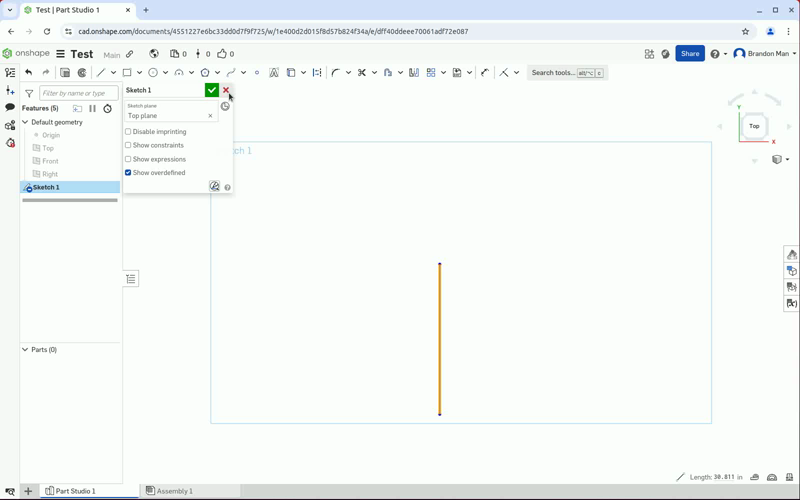
key(shift+h)
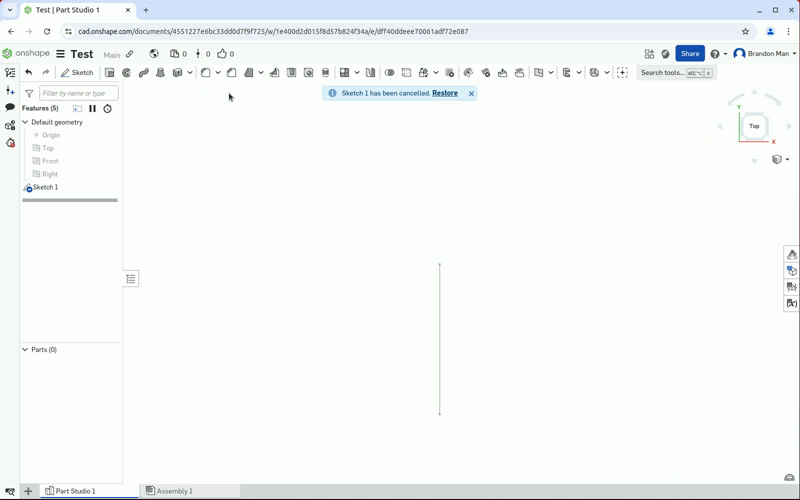
key(shift+s)
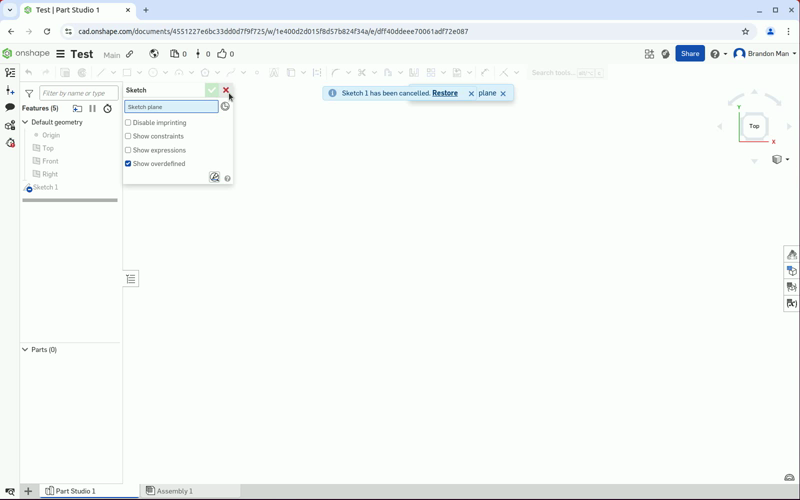
mouse_move(73, 150)
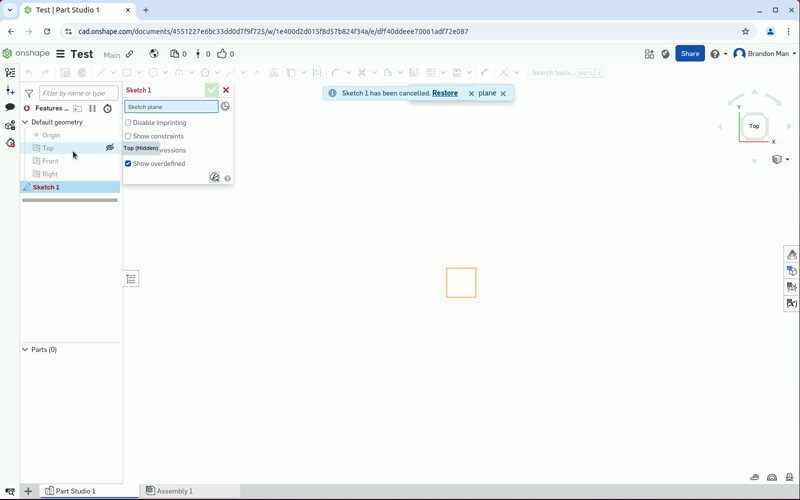
click(73, 150)
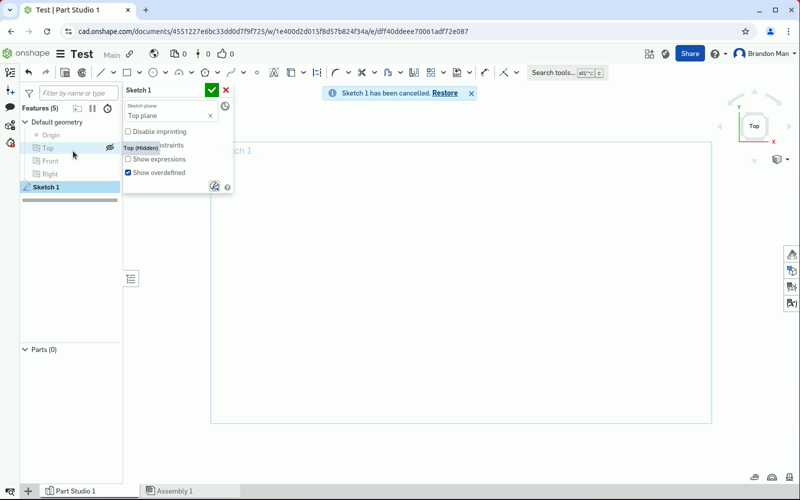
mouse_move(73, 352)
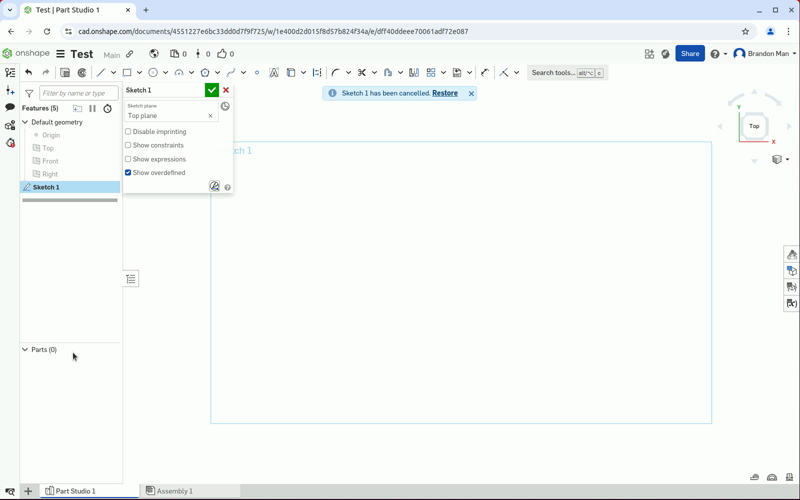
key(y)
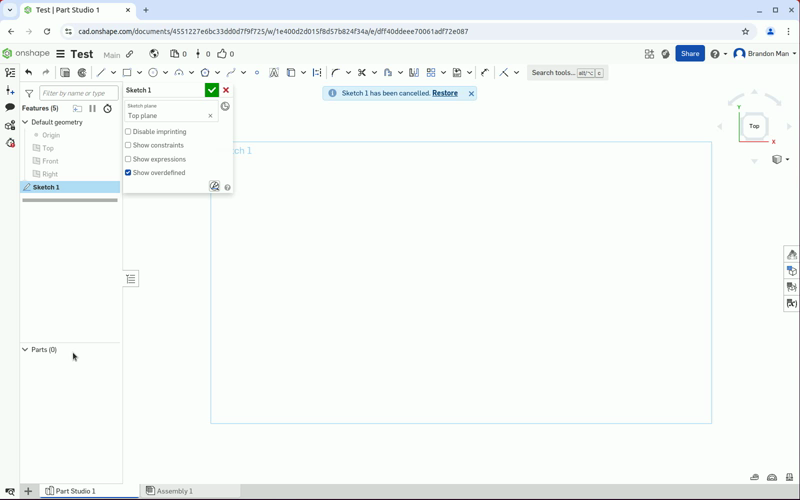
key(l)
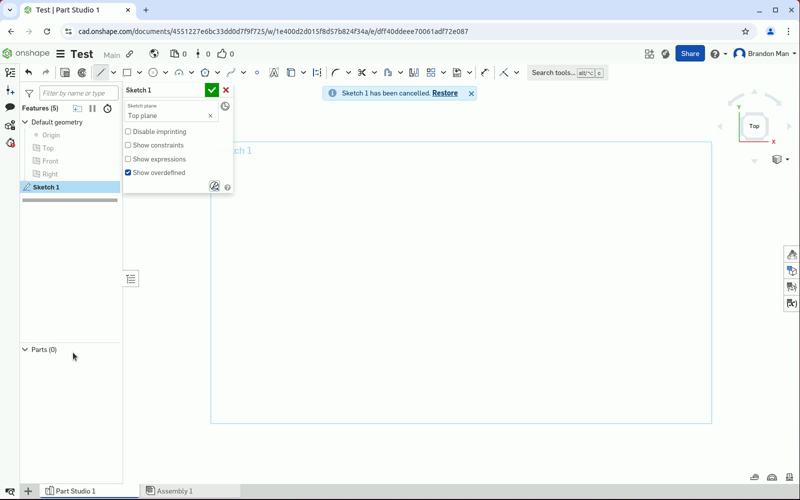
key_down(shift)
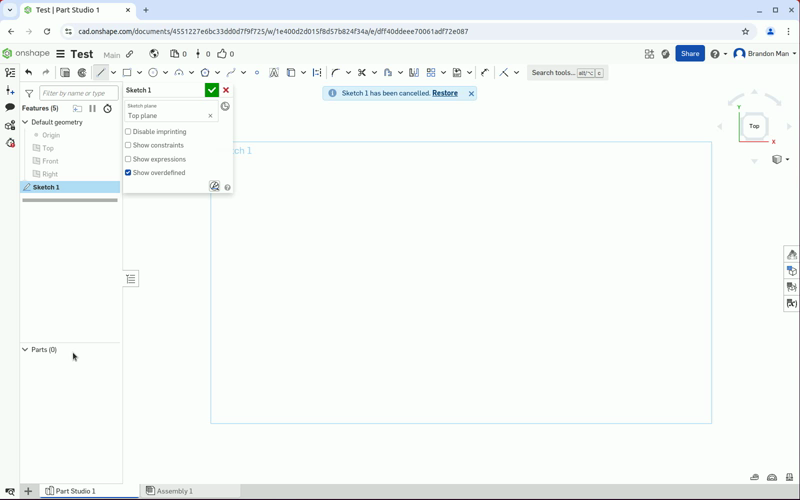
mouse_move(460, 282)
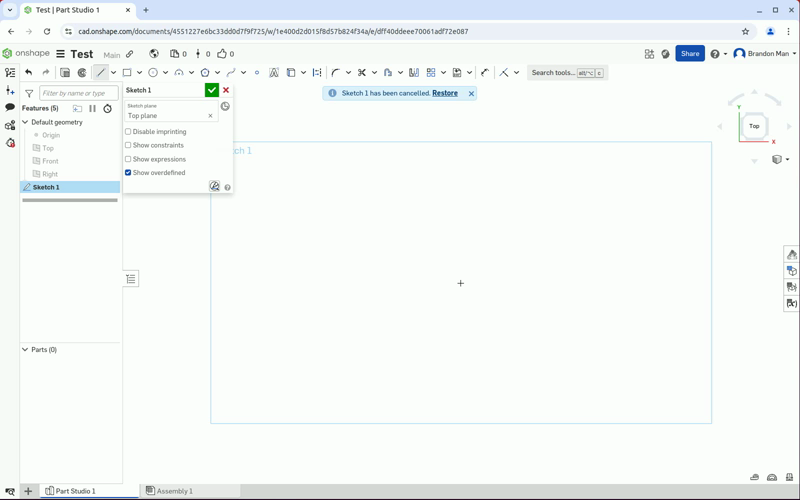
click(460, 282)
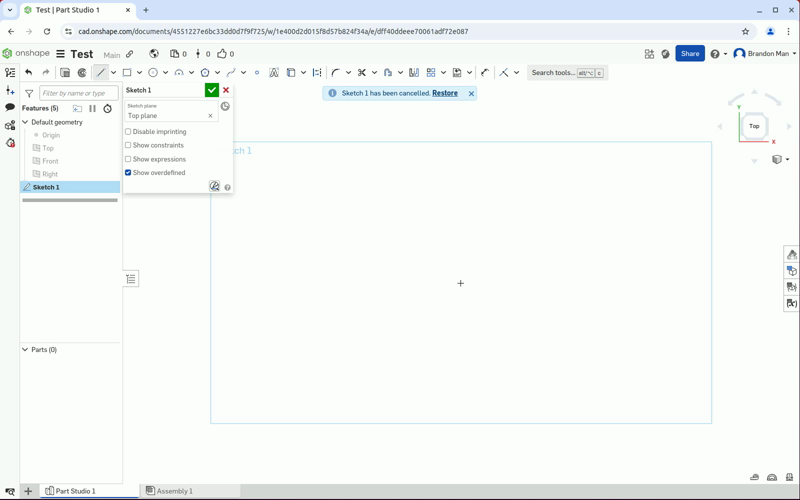
key_up(shift)
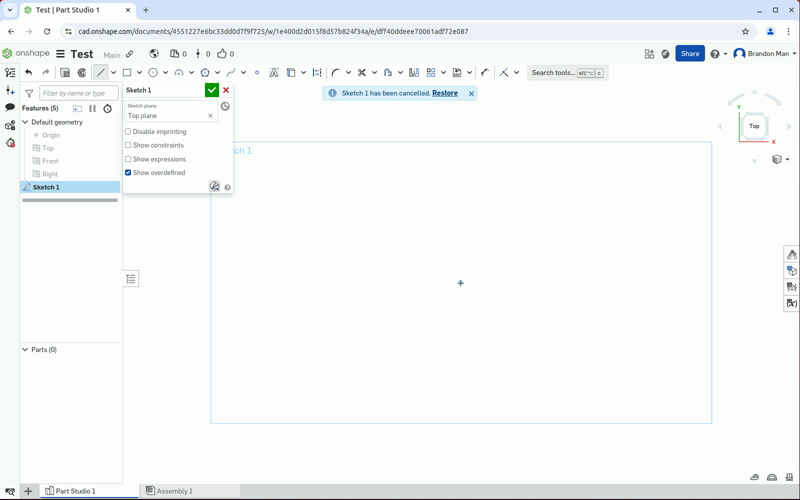
key_down(shift)
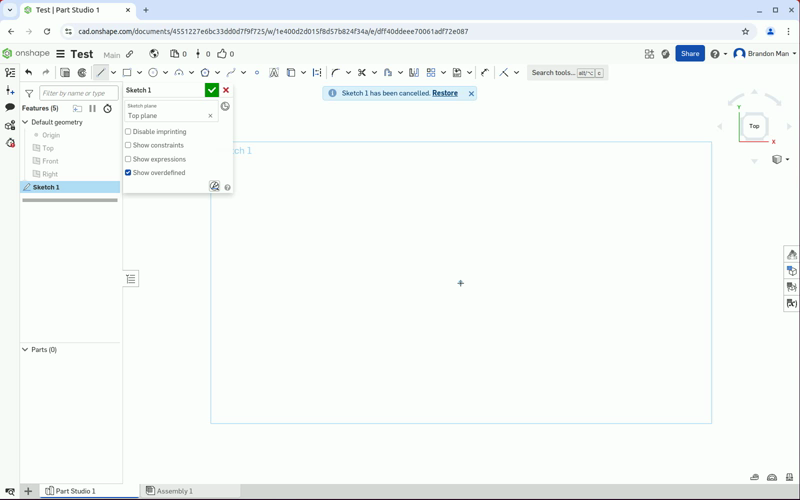
mouse_move(536, 282)
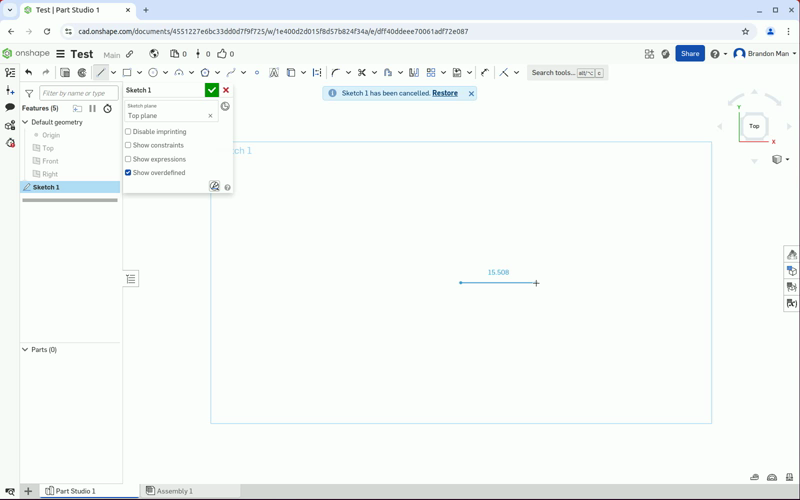
click(536, 282)
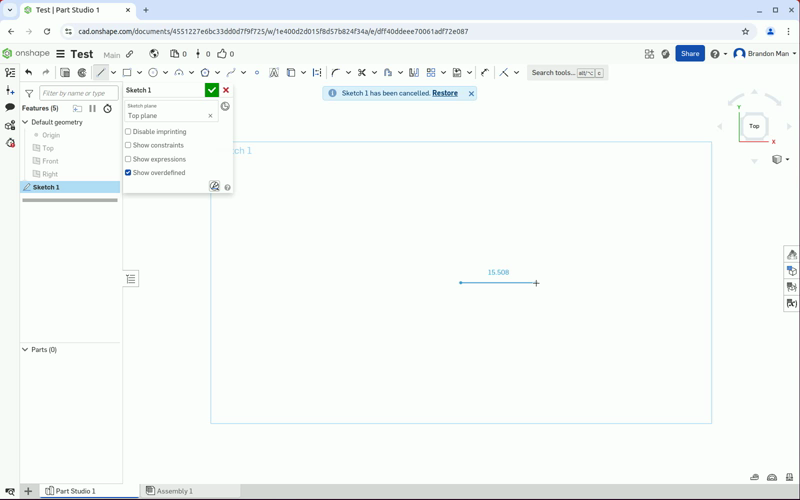
key_up(shift)
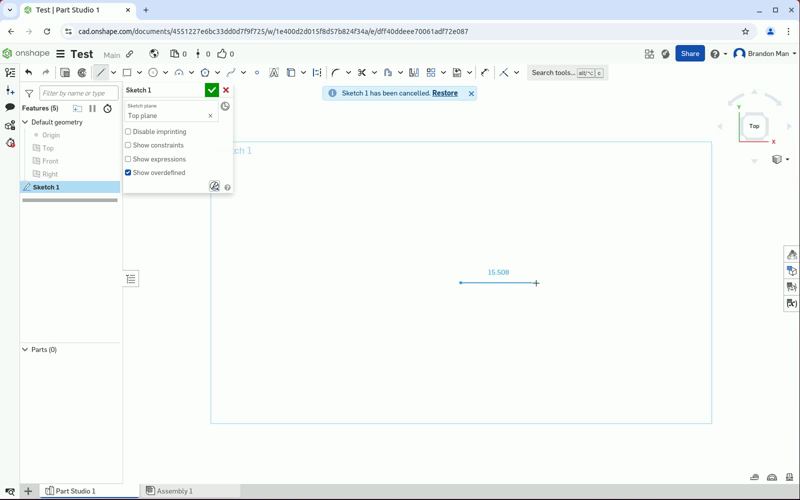
key_down(shift)
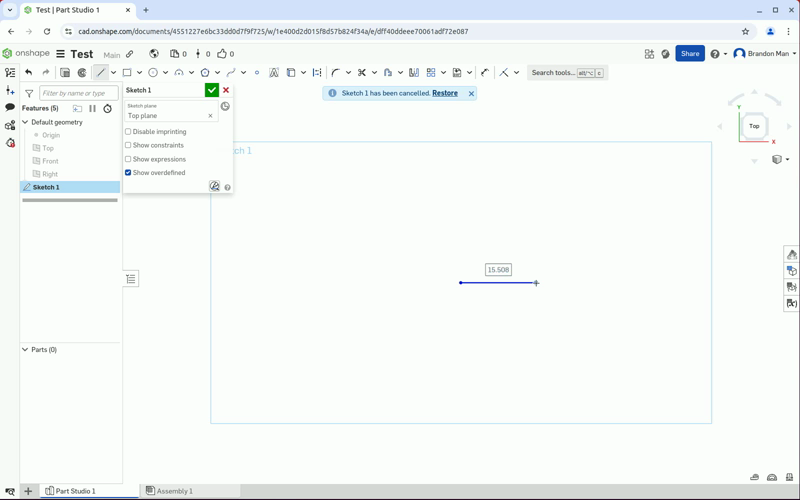
mouse_move(460, 207)
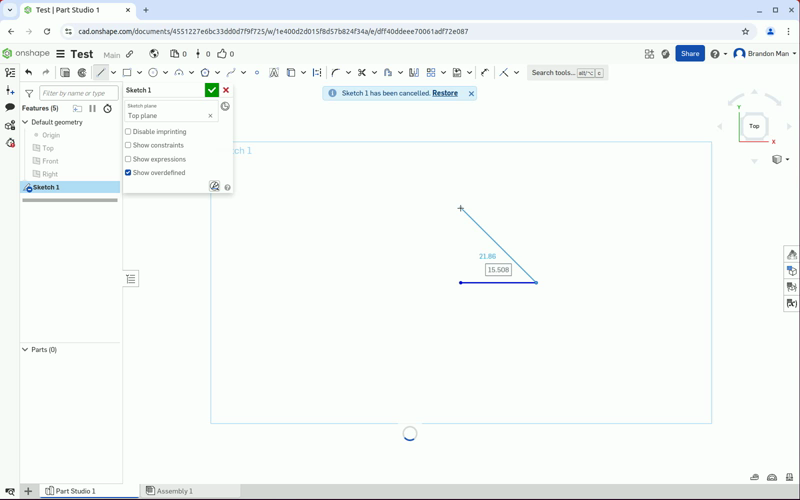
click(460, 207)
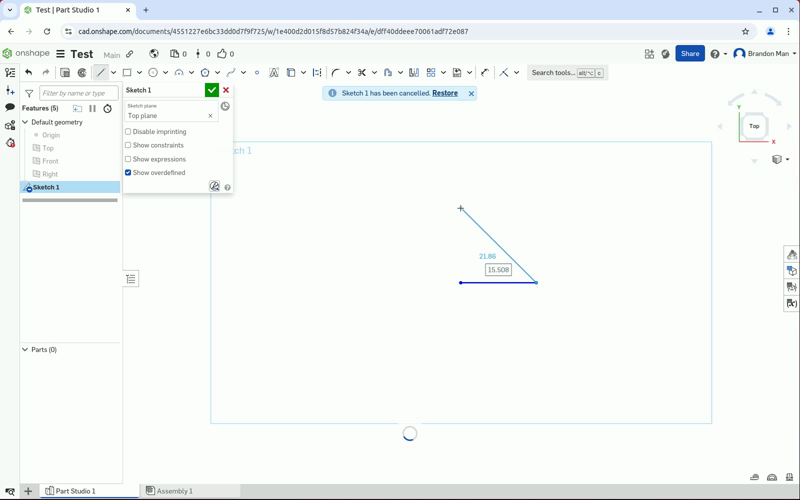
key_up(shift)
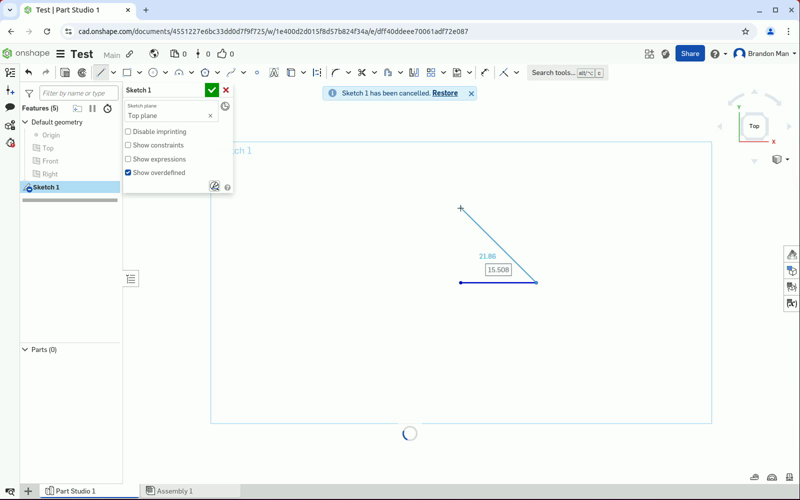
key_down(shift)
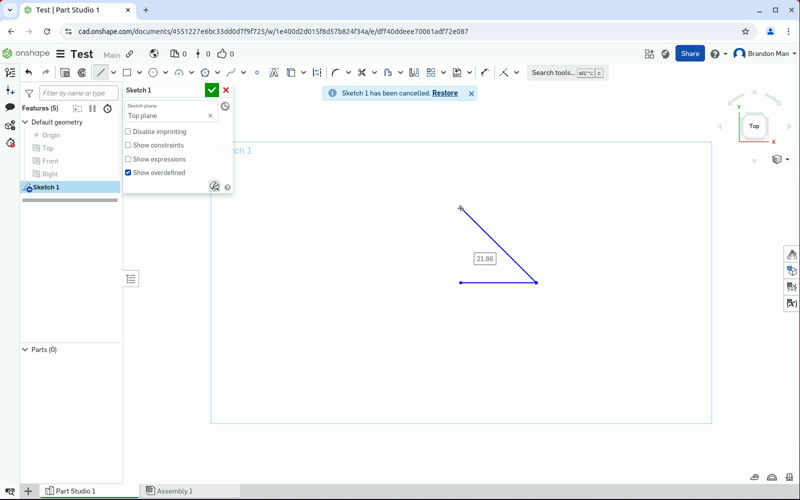
mouse_move(460, 282)
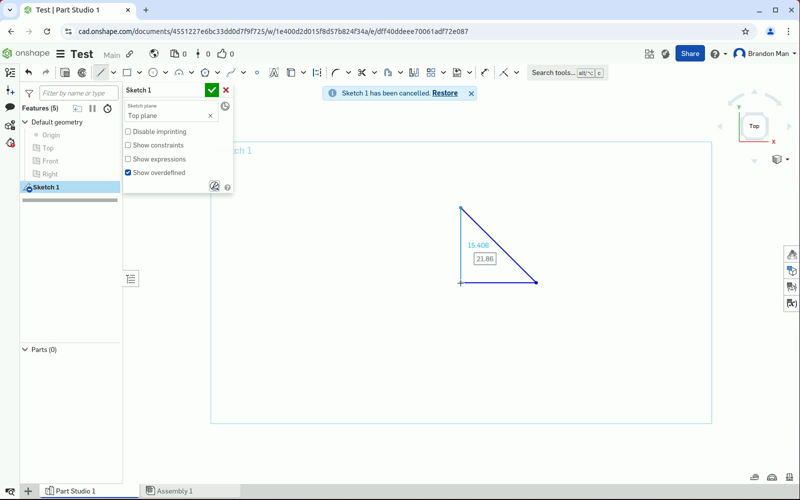
key_up(shift)
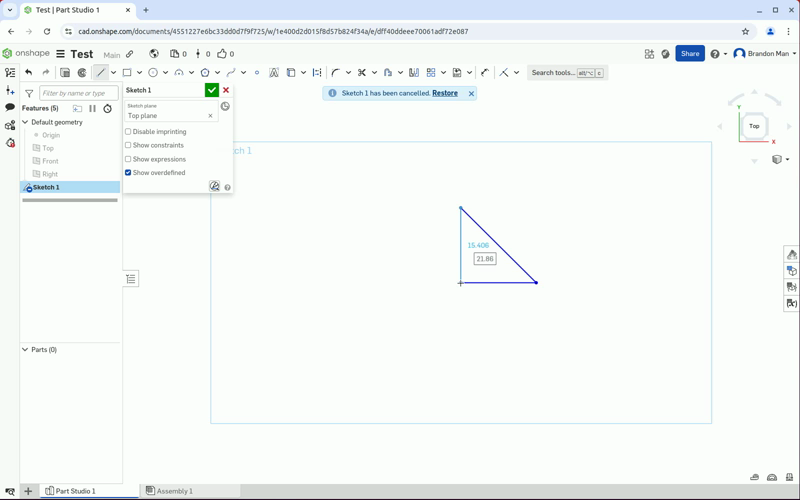
click(460, 282)
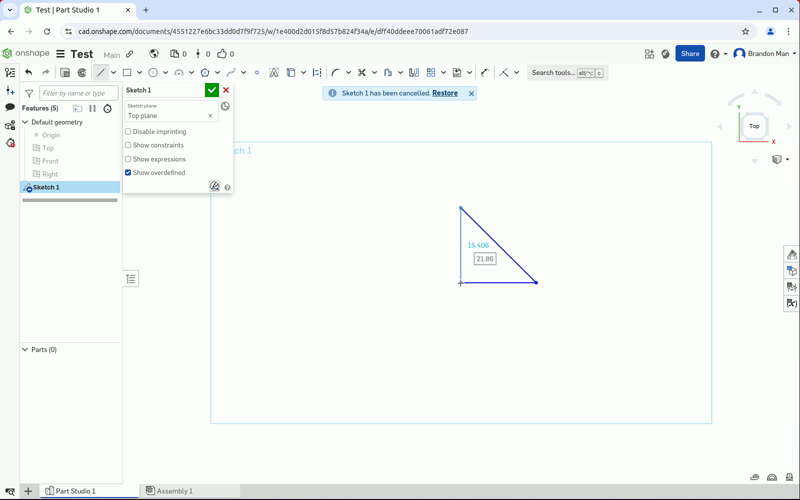
key(esc)
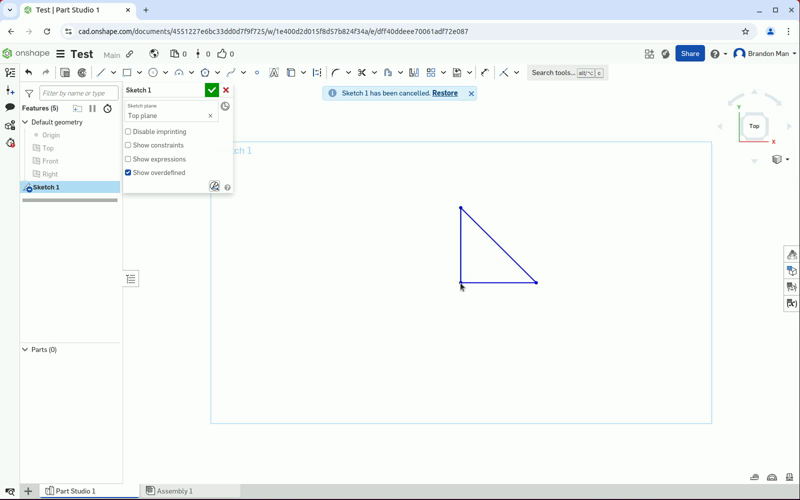
mouse_move(480, 275)
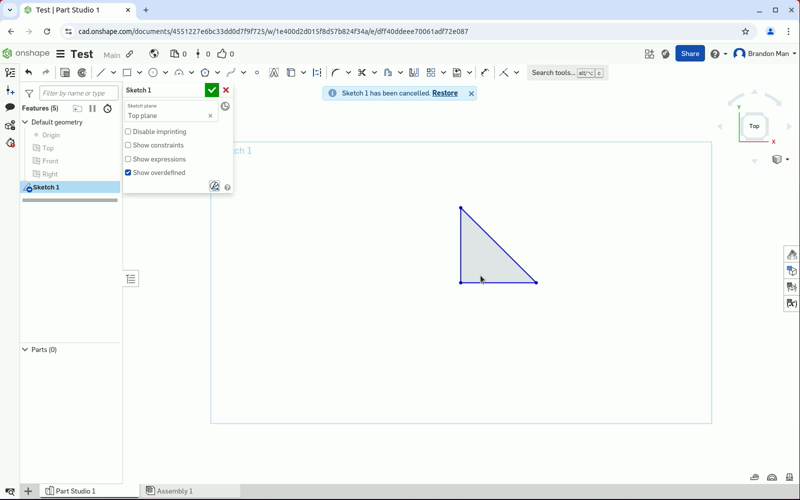
click(480, 275)
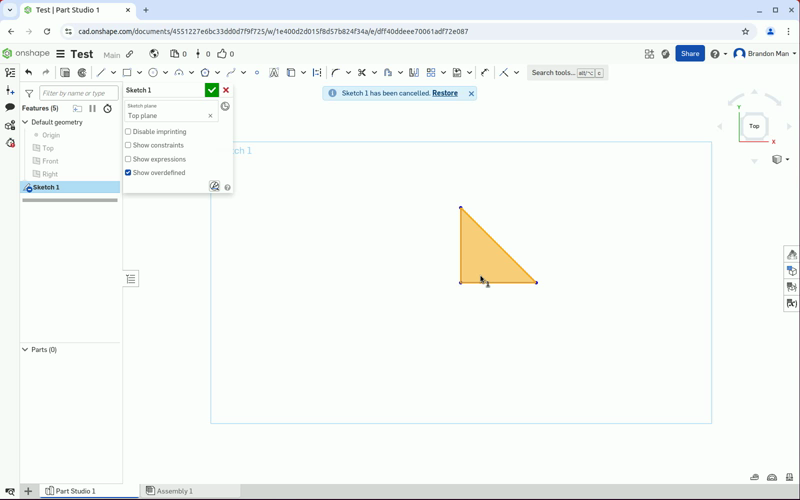
mouse_move(73, 352)
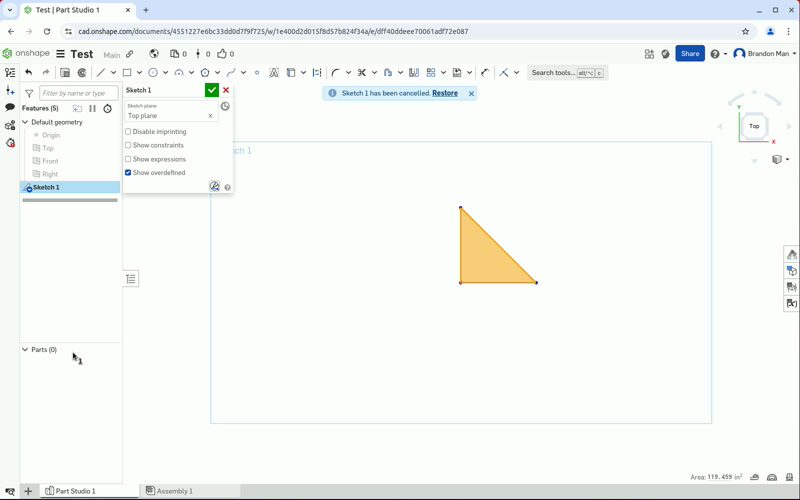
key(shift+y)
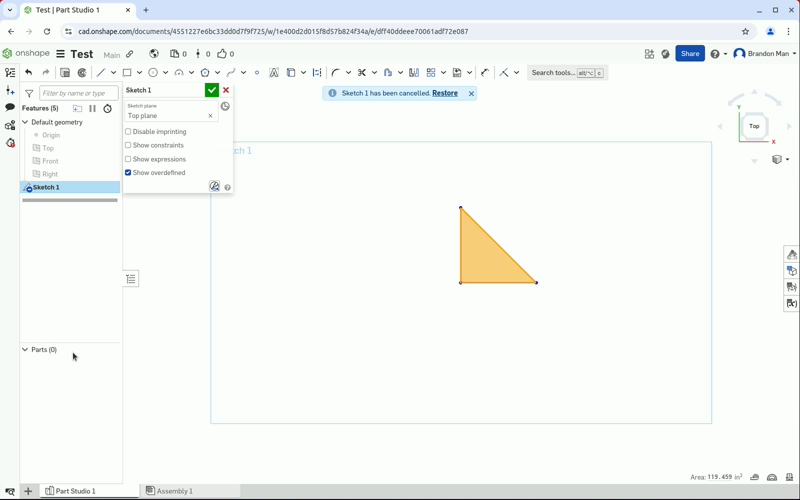
key(shift+e)
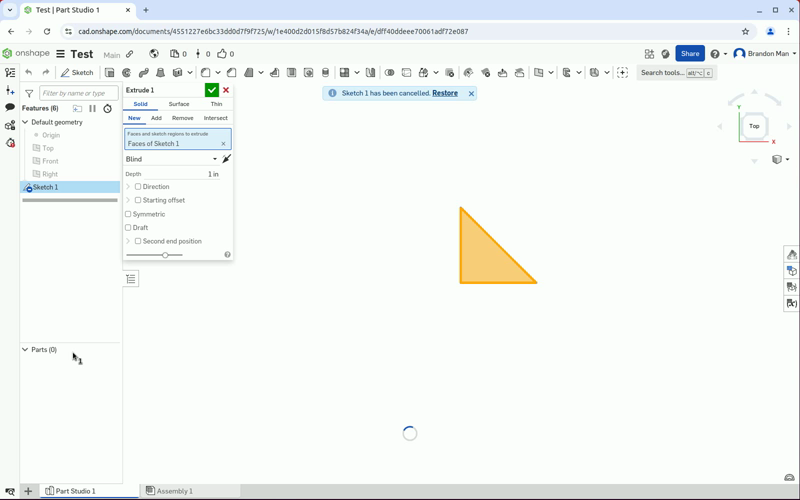
mouse_move(143, 106)
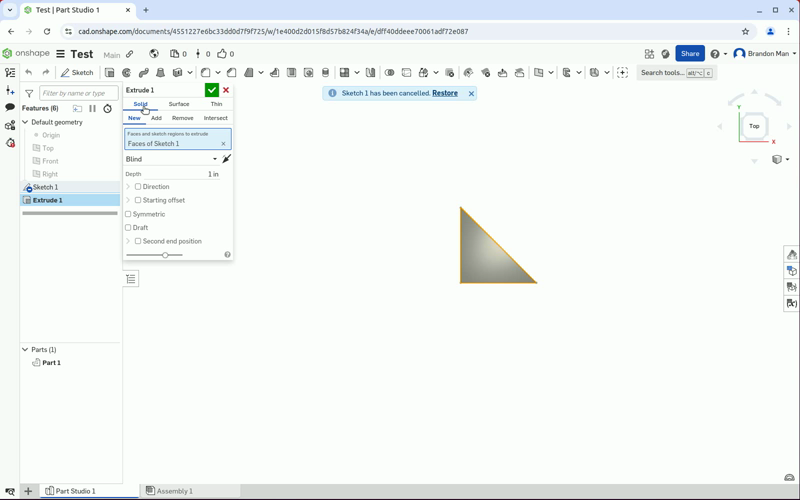
click(143, 106)
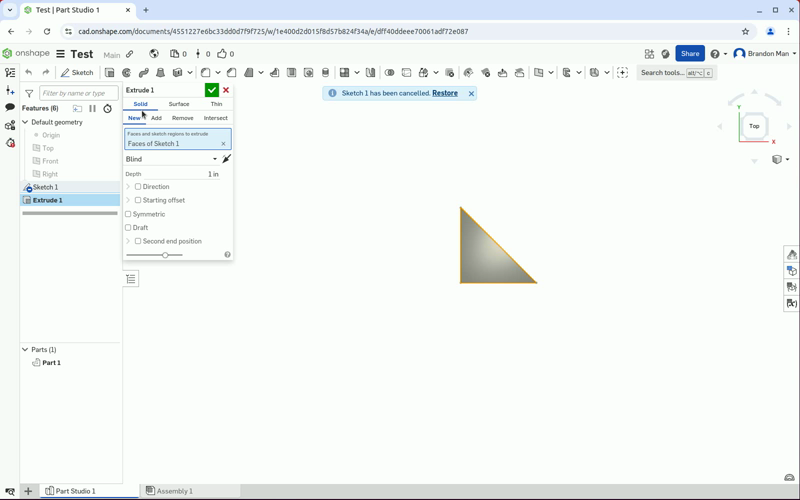
mouse_move(137, 120)
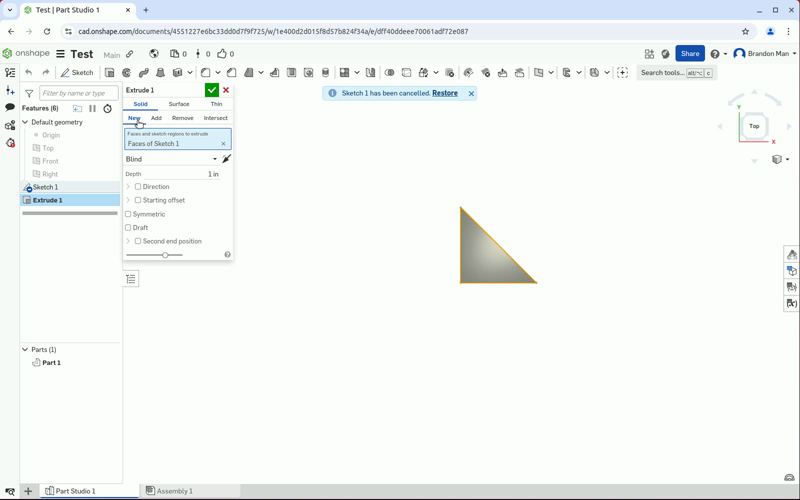
click(137, 120)
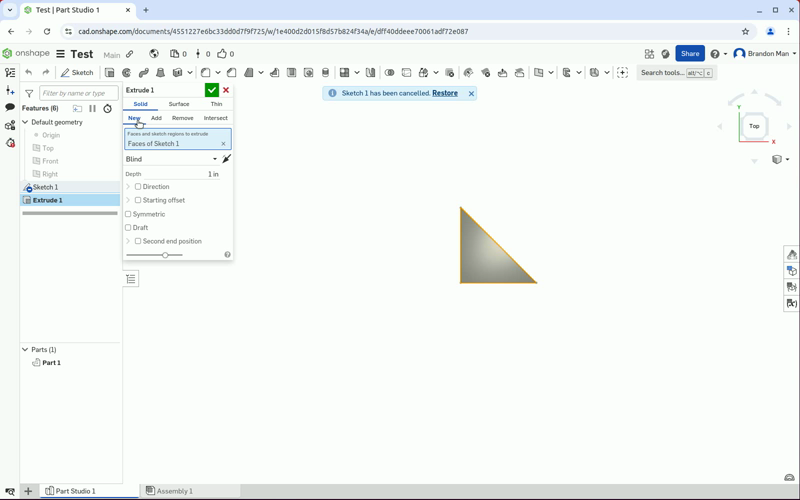
key(tab, 4)
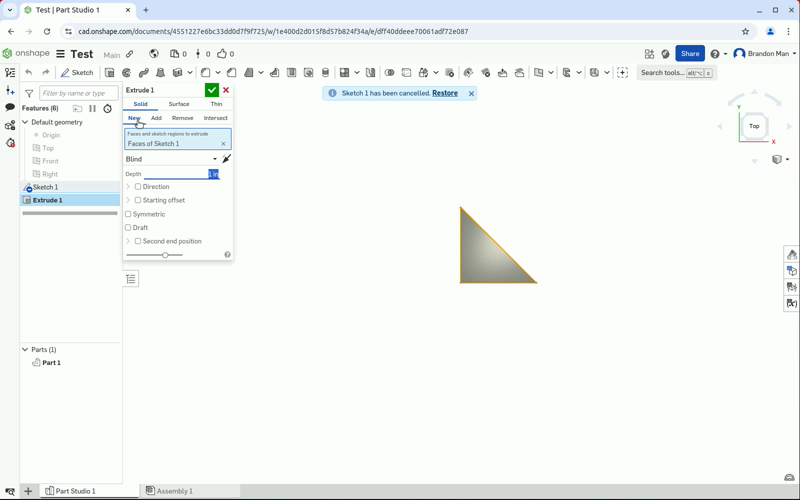
text(-15.405)
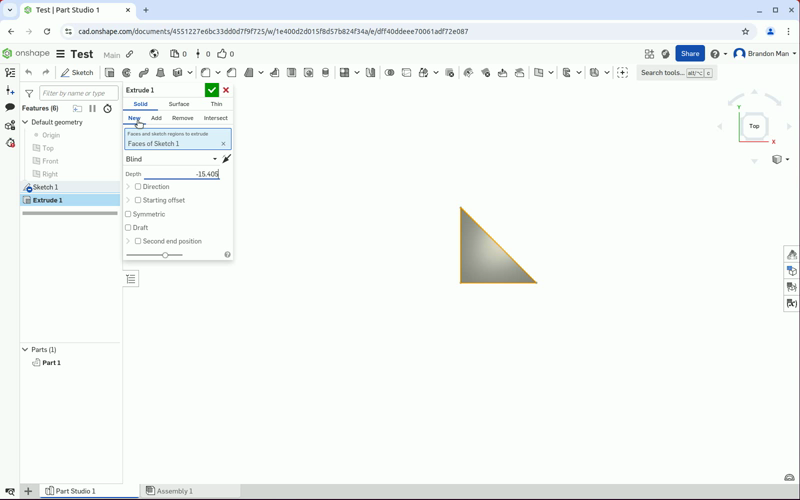
key(enter)
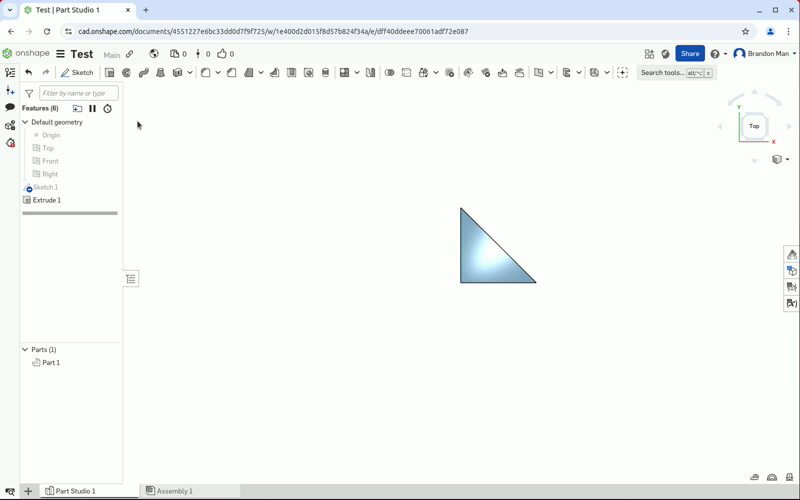
key(shift+h)
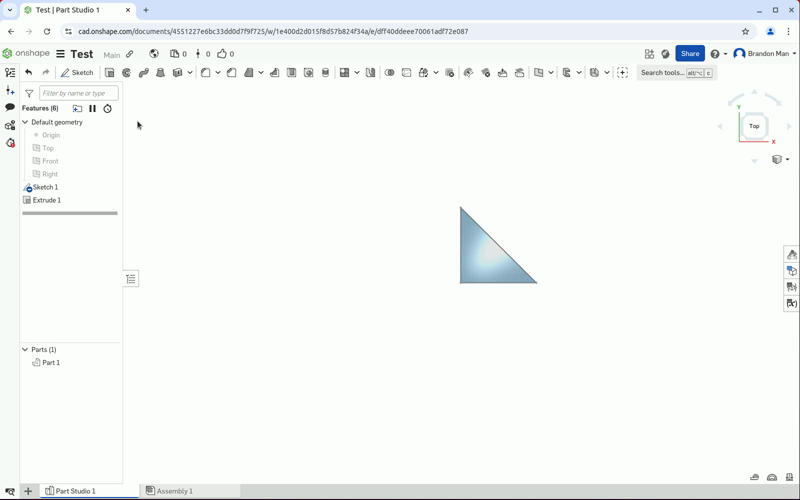
key(shift+h)
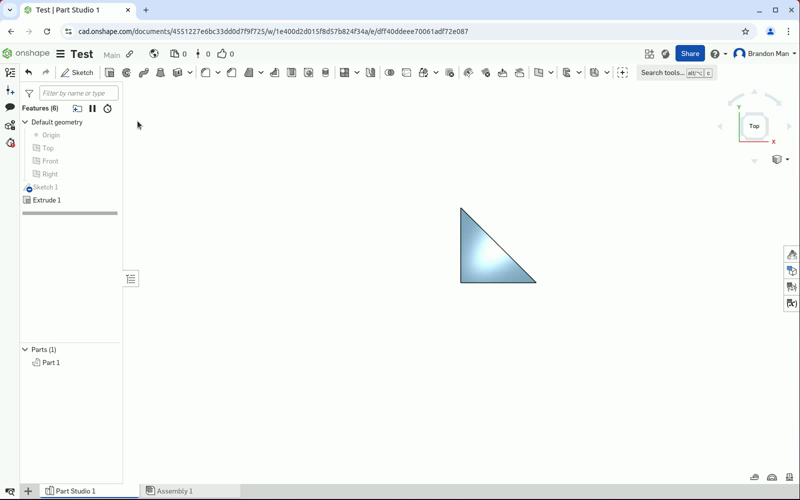
mouse_move(73, 189)
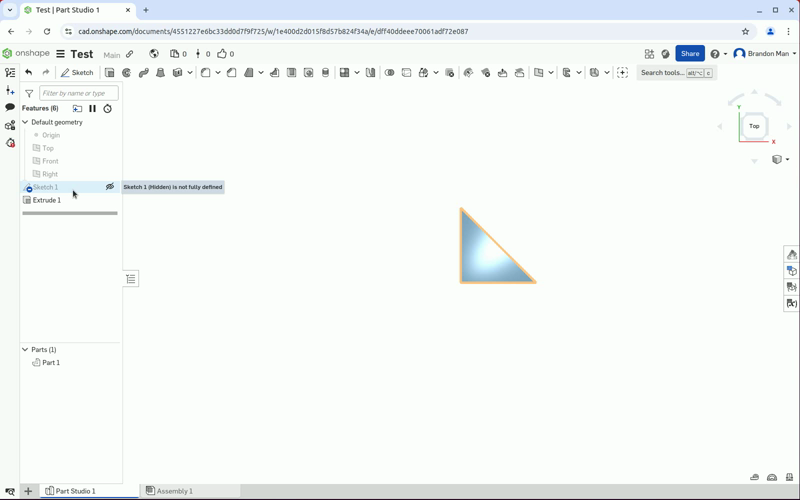
click(73, 189)
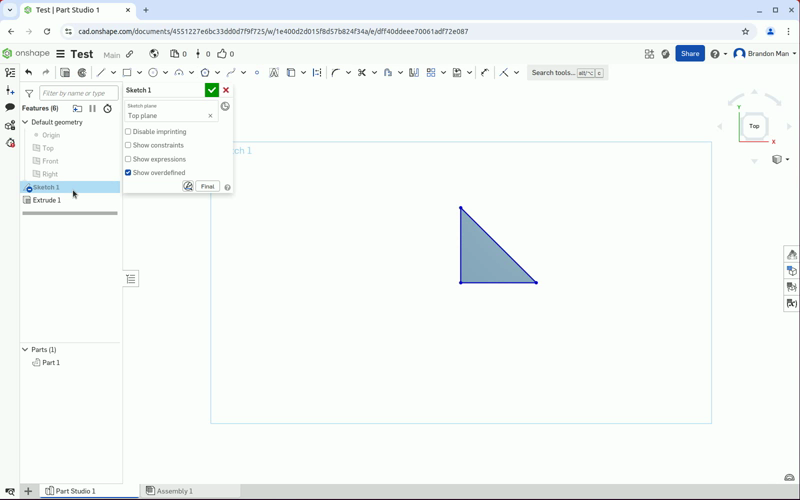
mouse_move(229, 92)
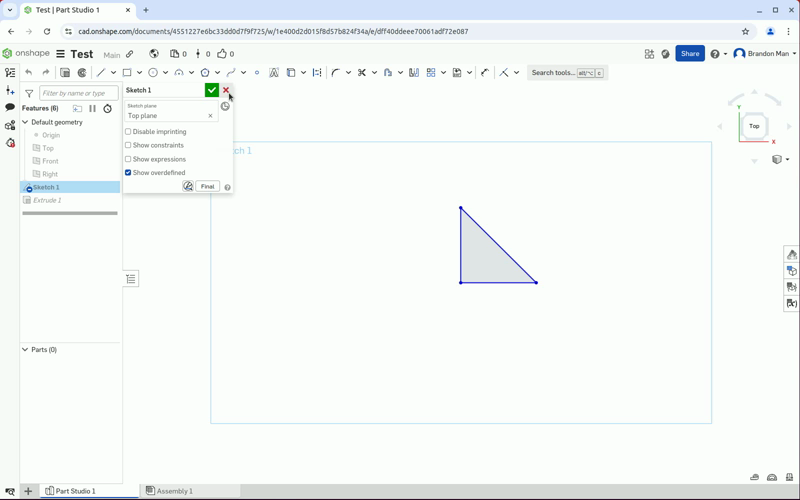
click(229, 92)
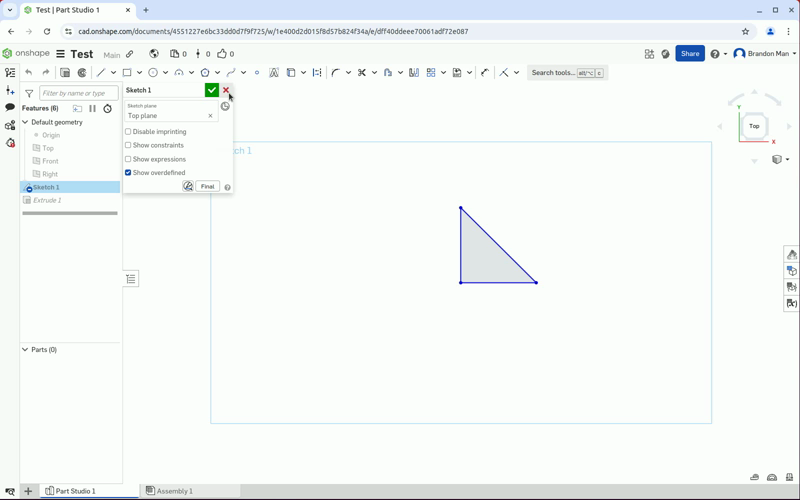
key(shift+s)
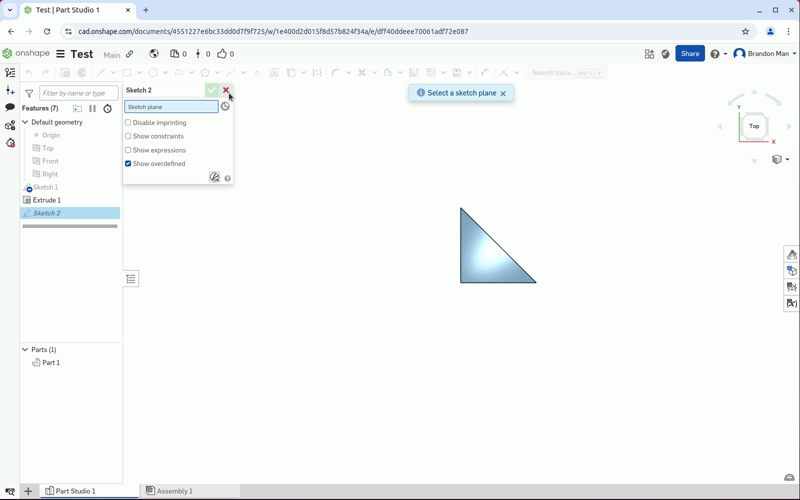
mouse_move(73, 150)
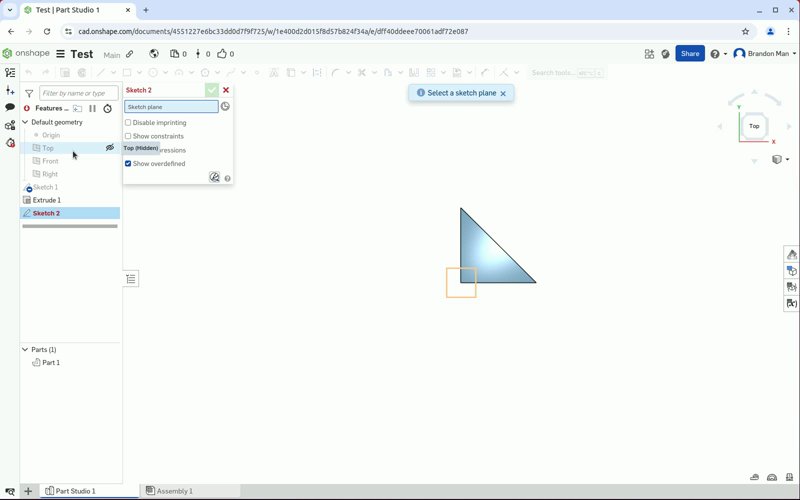
click(73, 150)
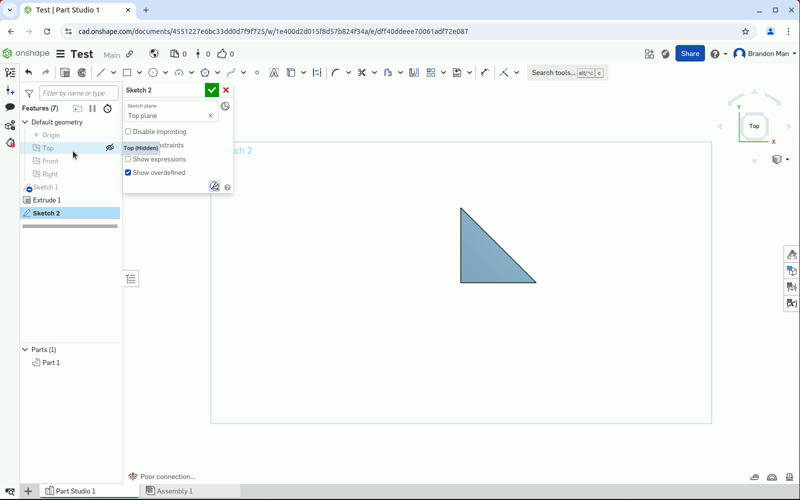
mouse_move(73, 352)
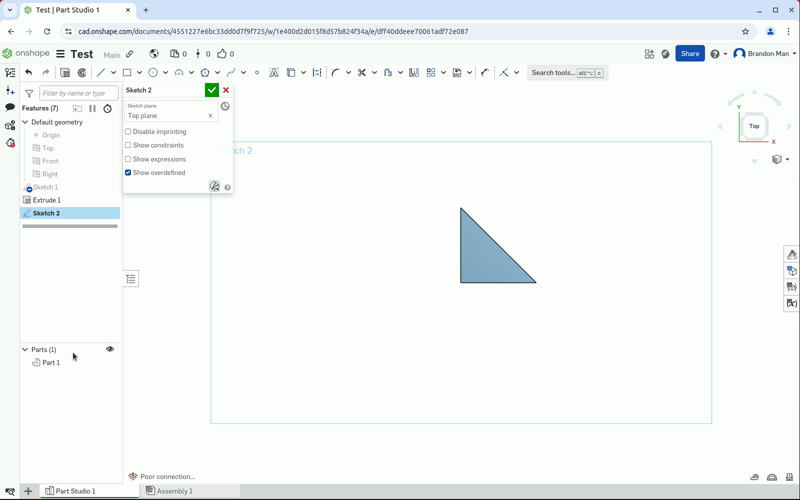
key(y)
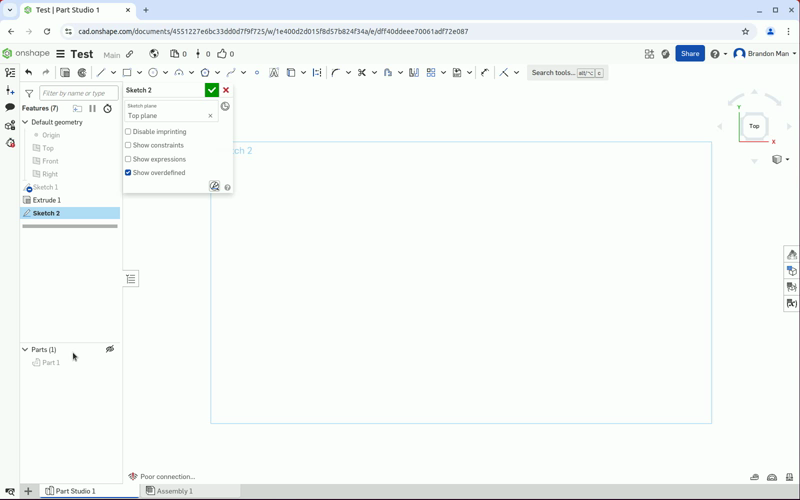
key(l)
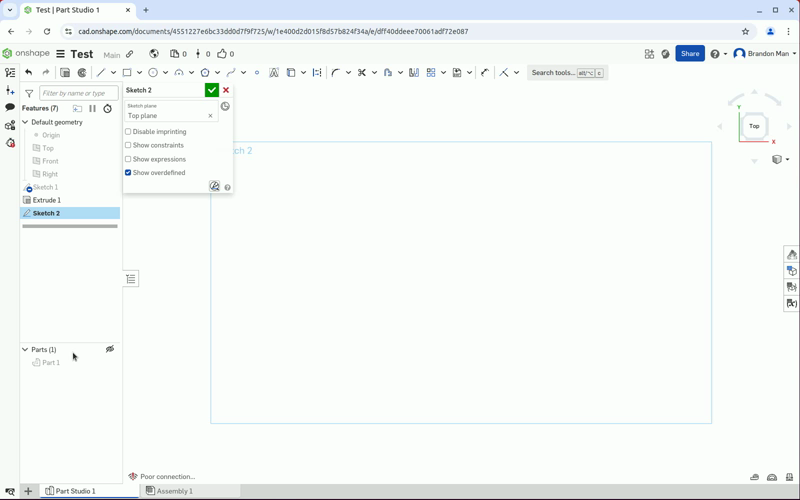
key_down(shift)
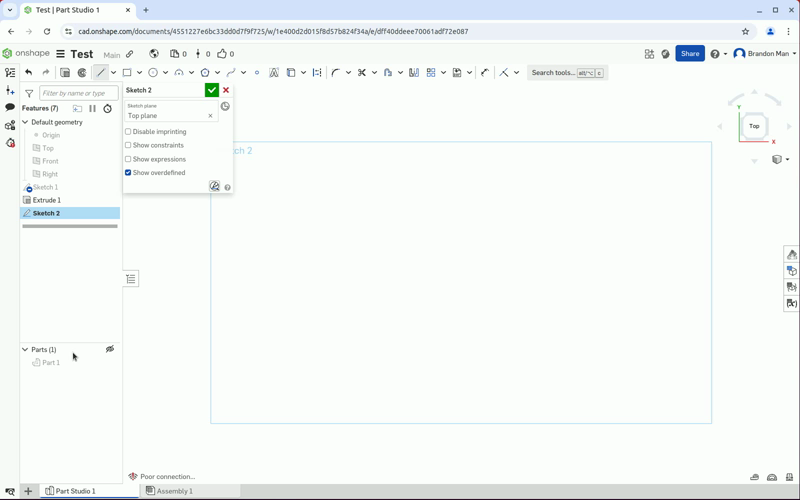
mouse_move(516, 207)
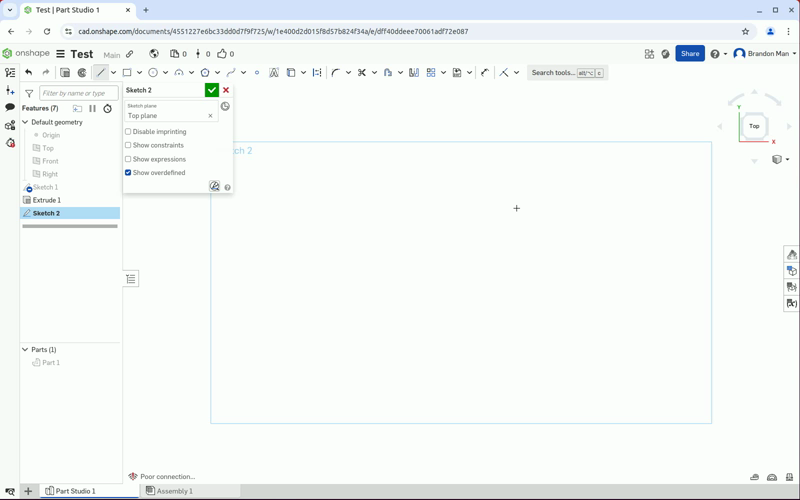
click(516, 207)
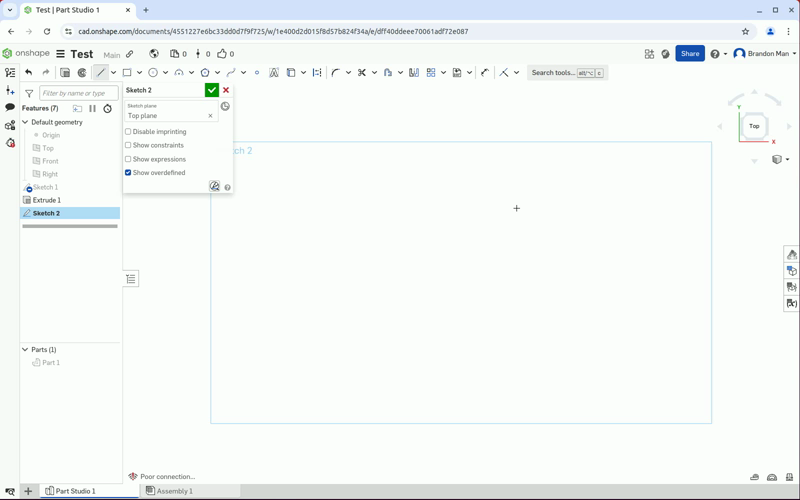
key_up(shift)
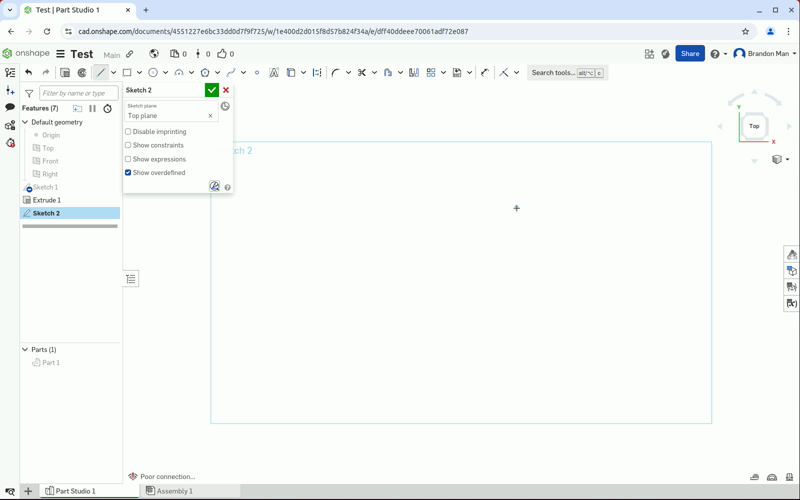
key_down(shift)
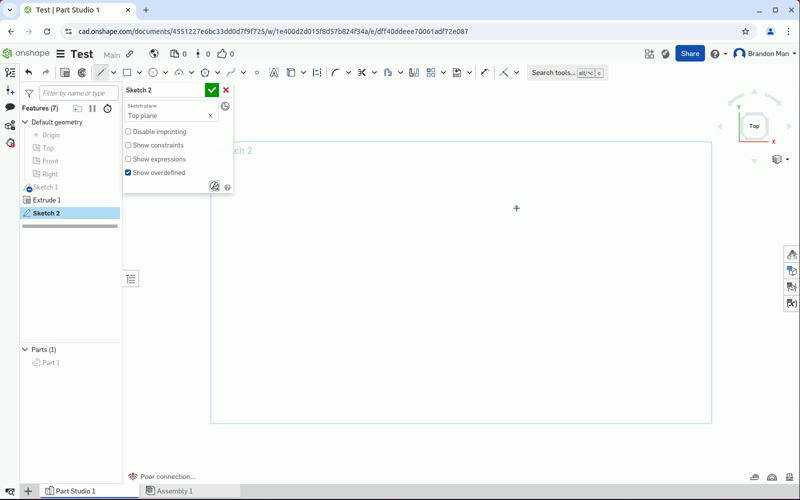
mouse_move(573, 264)
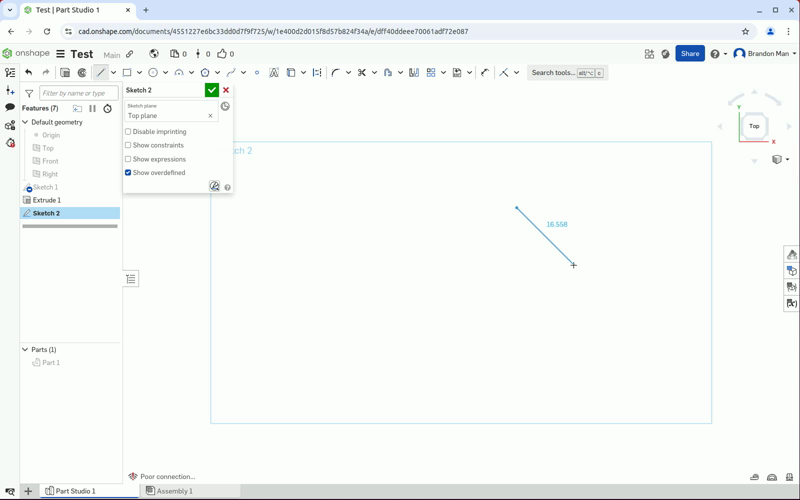
click(573, 264)
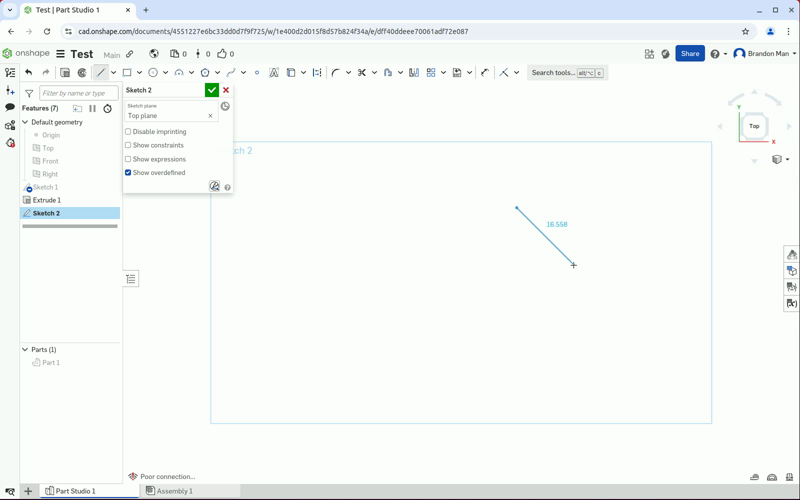
key_up(shift)
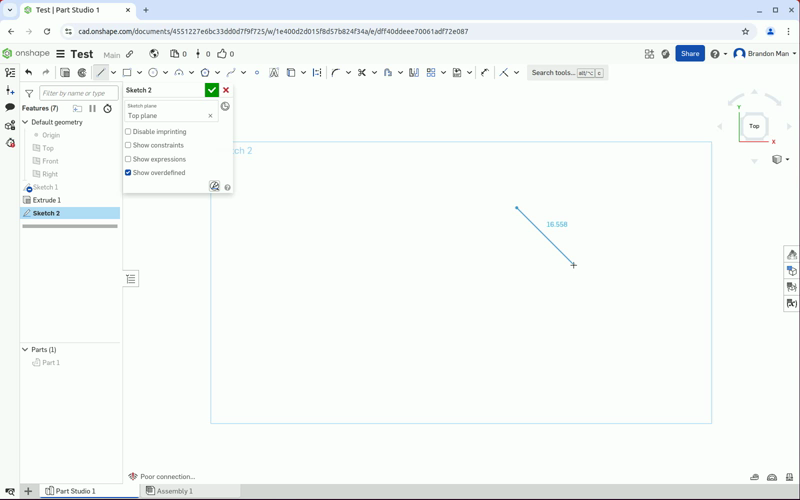
key_down(shift)
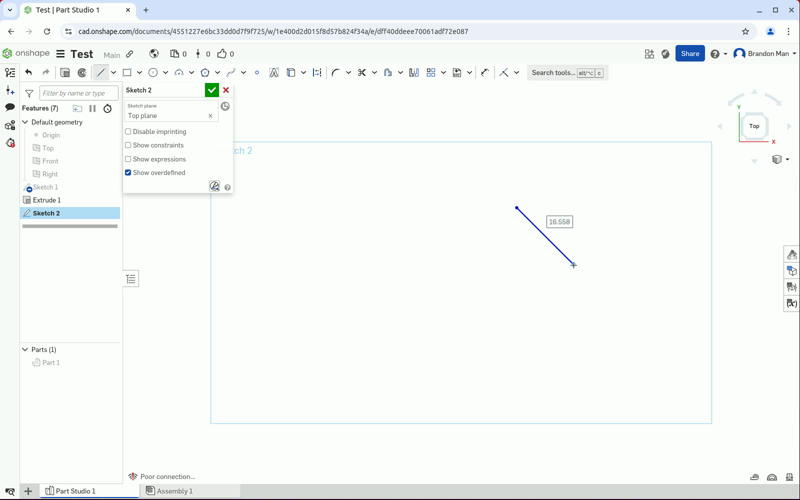
mouse_move(589, 264)
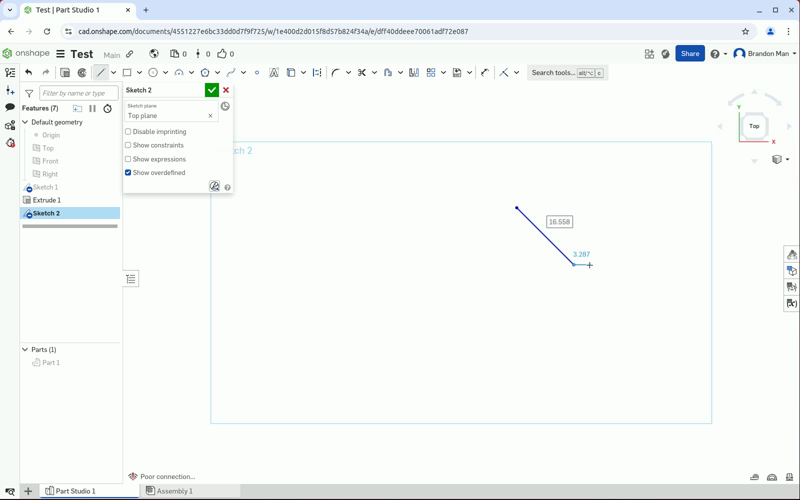
mouse_move(573, 207)
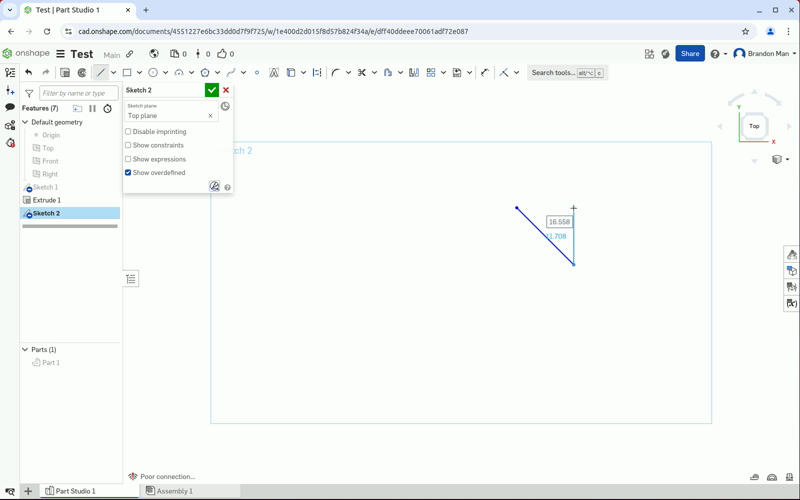
click(573, 207)
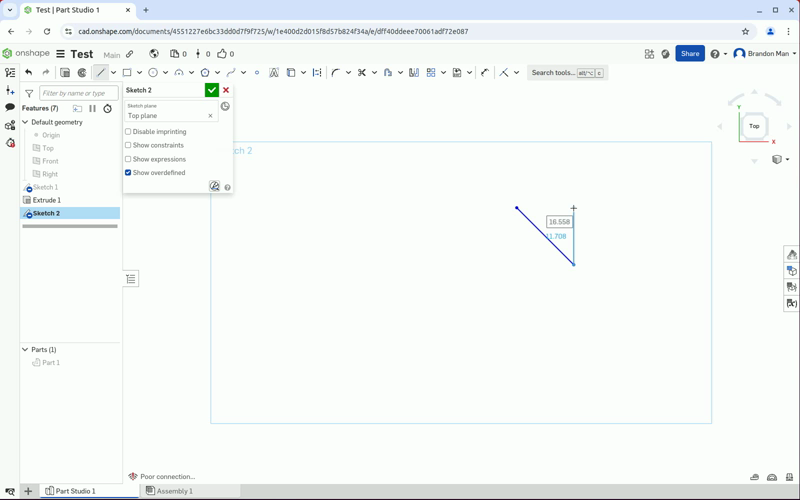
key_up(shift)
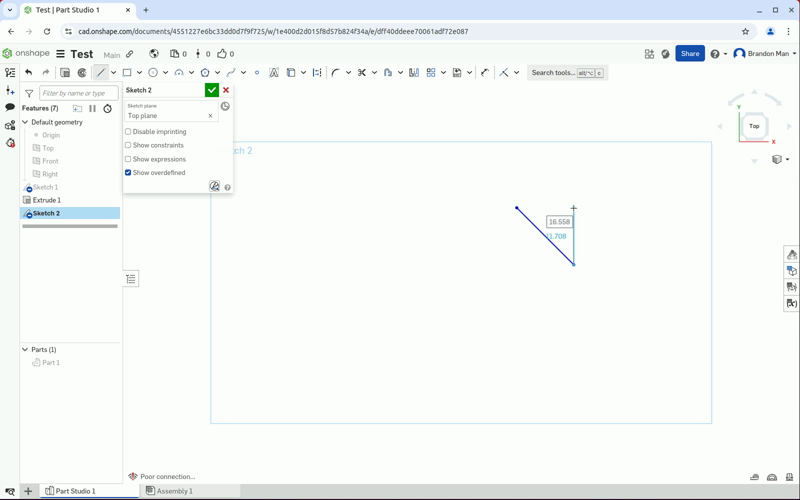
mouse_move(589, 207)
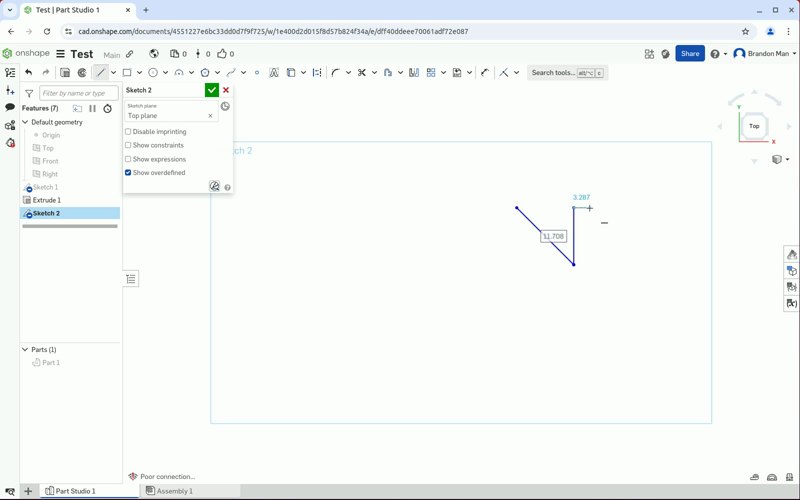
key_down(shift)
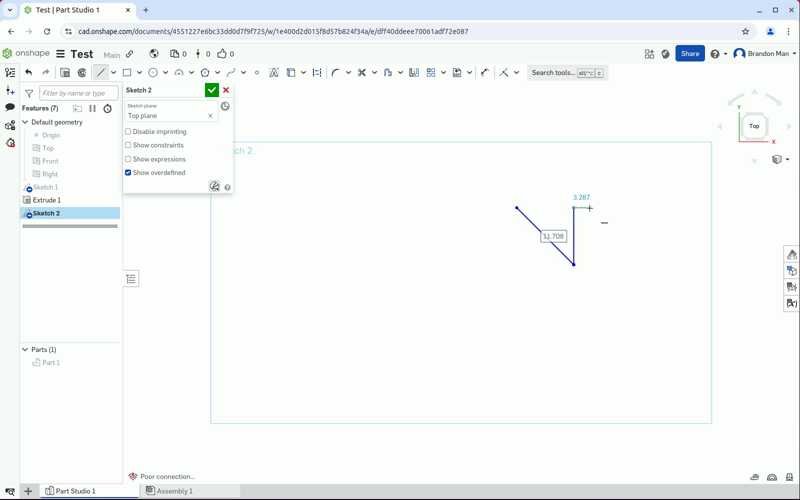
mouse_move(516, 207)
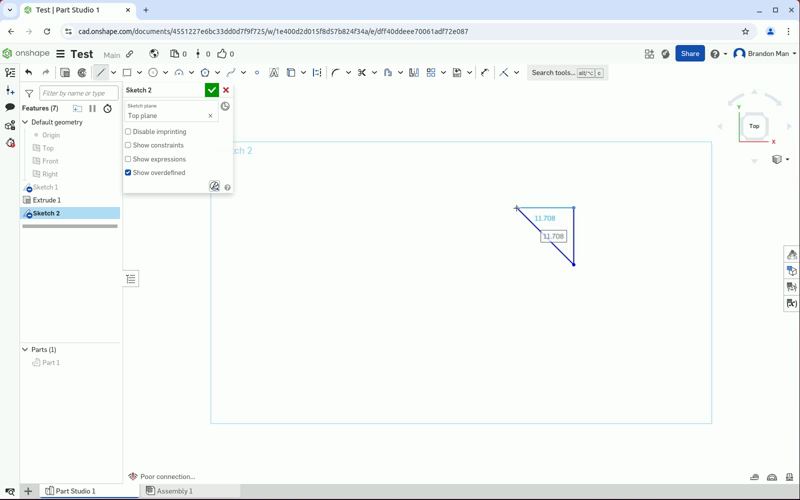
key_up(shift)
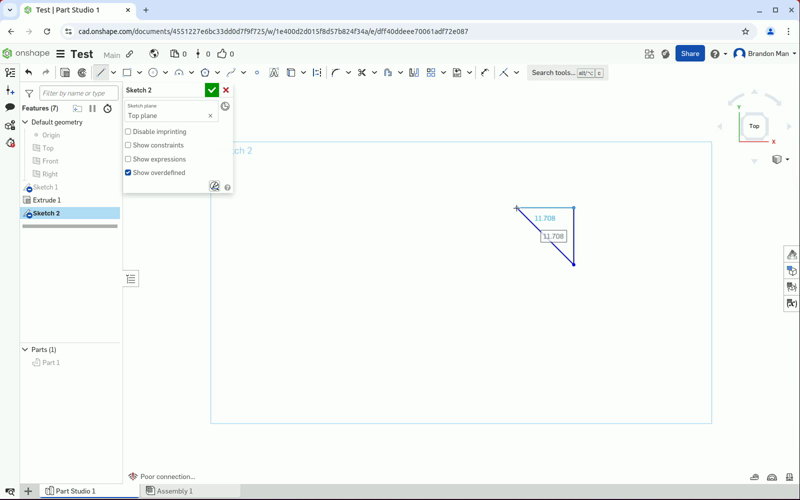
click(516, 207)
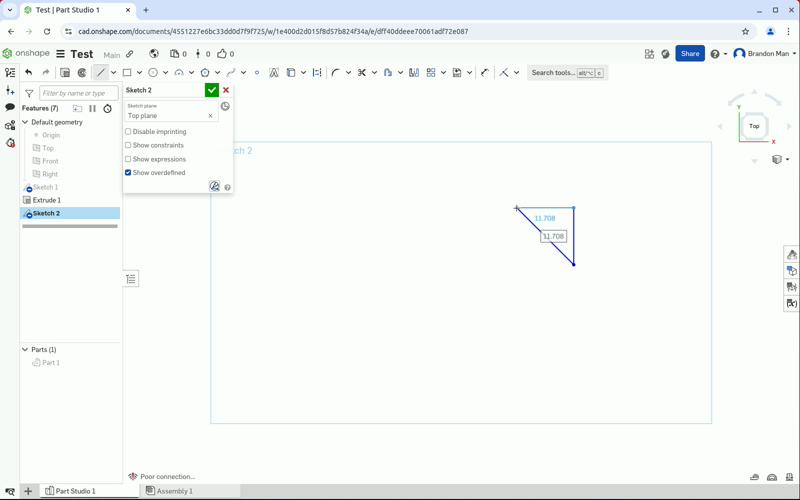
key(esc)
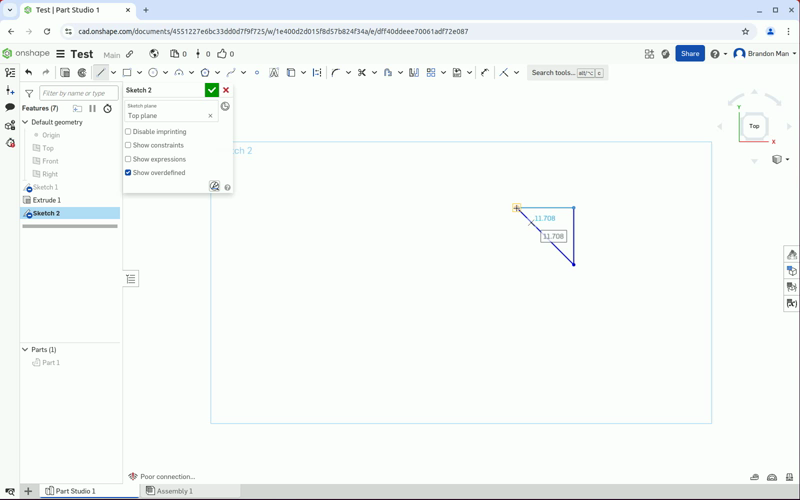
mouse_move(563, 243)
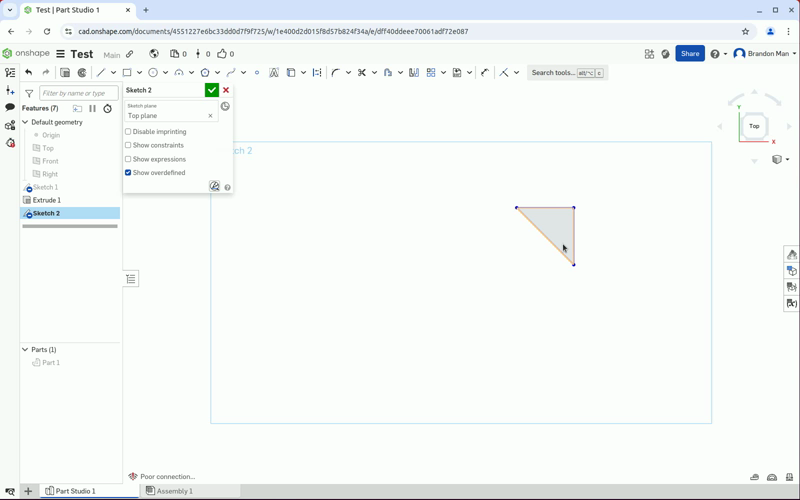
scroll(6)
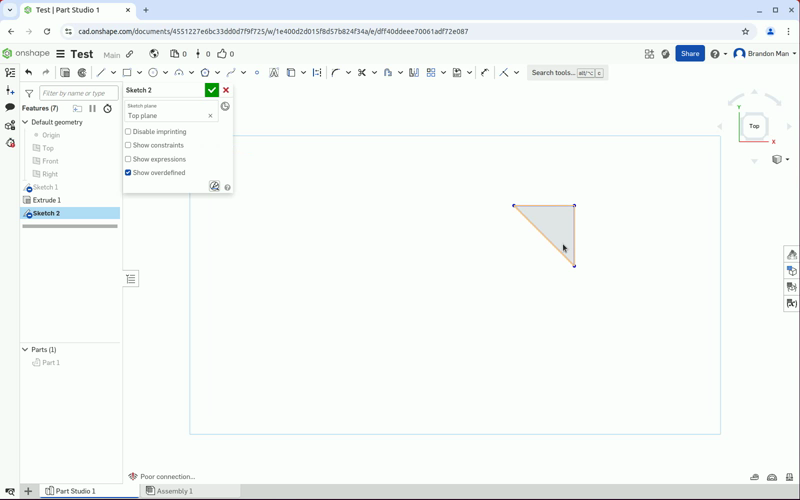
scroll(6)
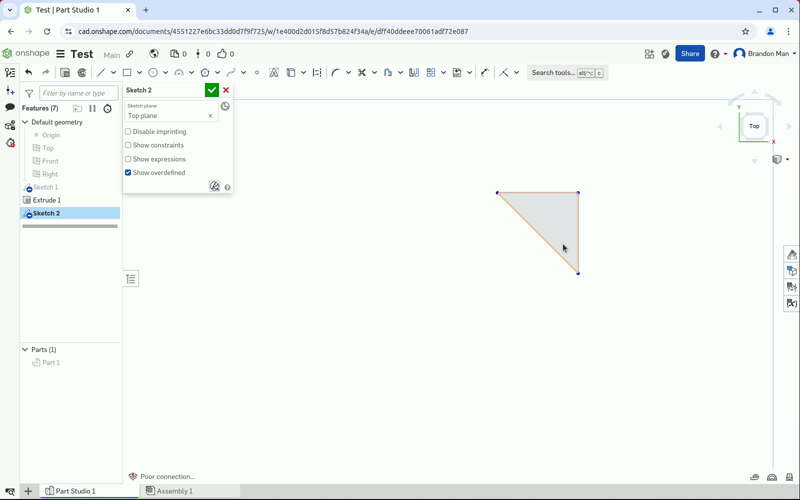
scroll(6)
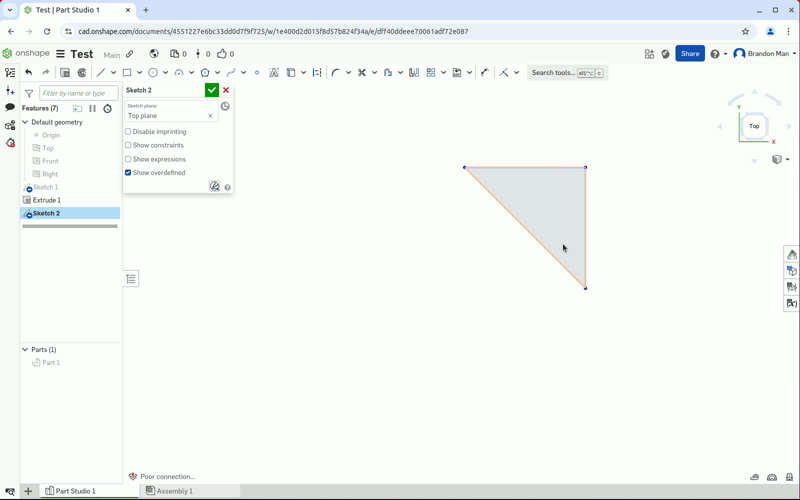
scroll(6)
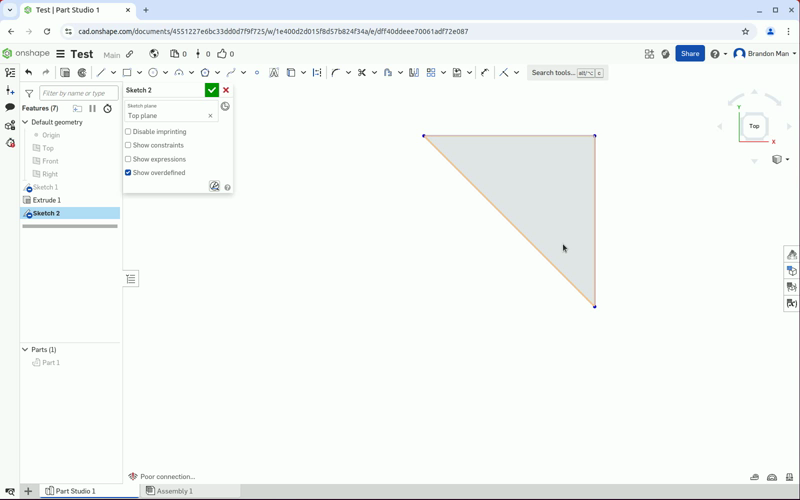
scroll(6)
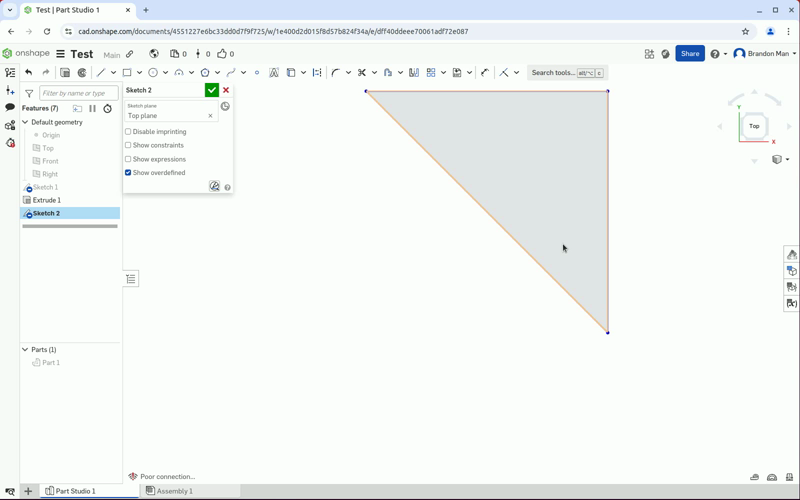
scroll(6)
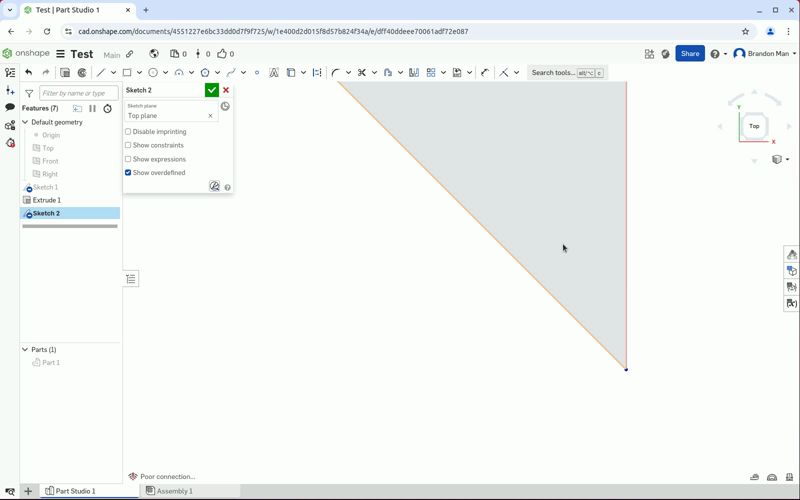
scroll(6)
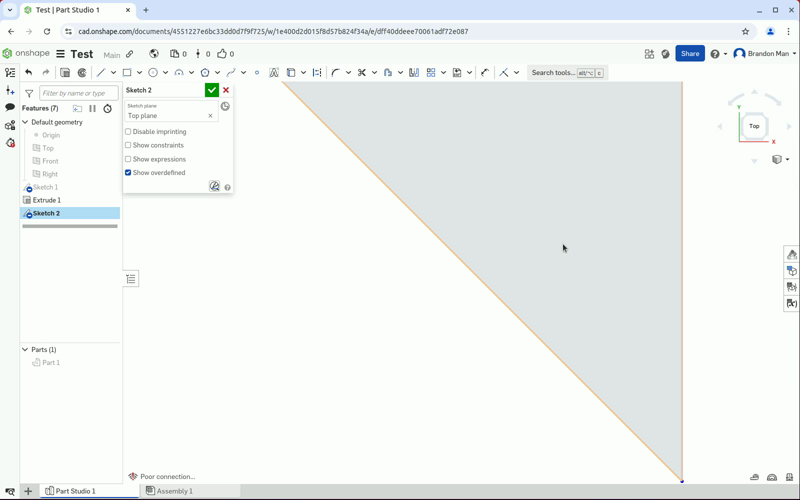
click(563, 243)
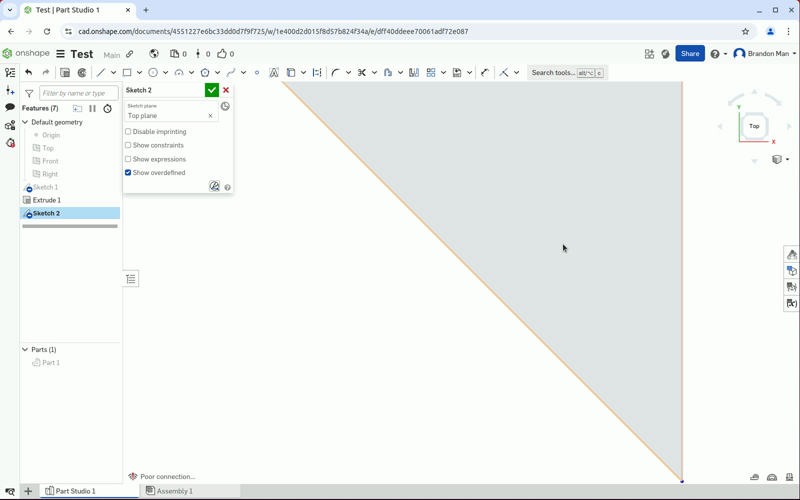
scroll(-6)
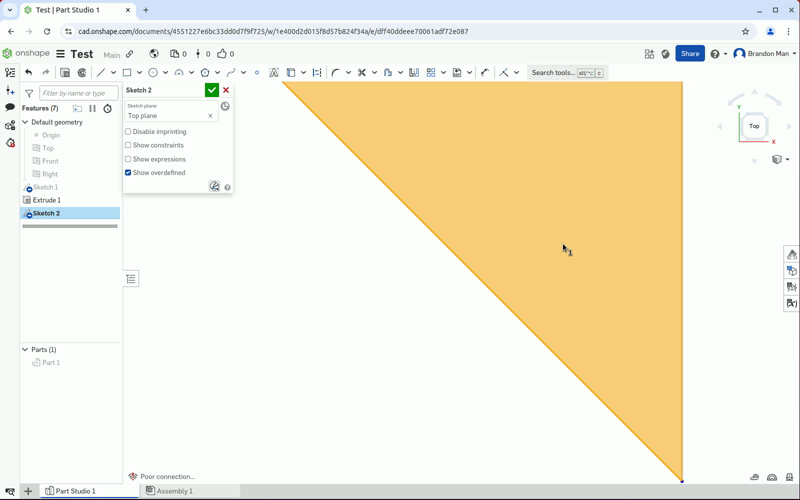
scroll(-6)
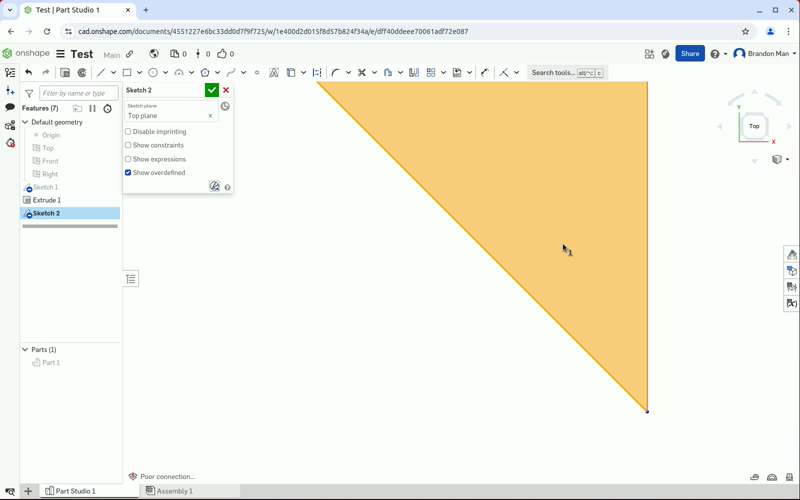
scroll(-6)
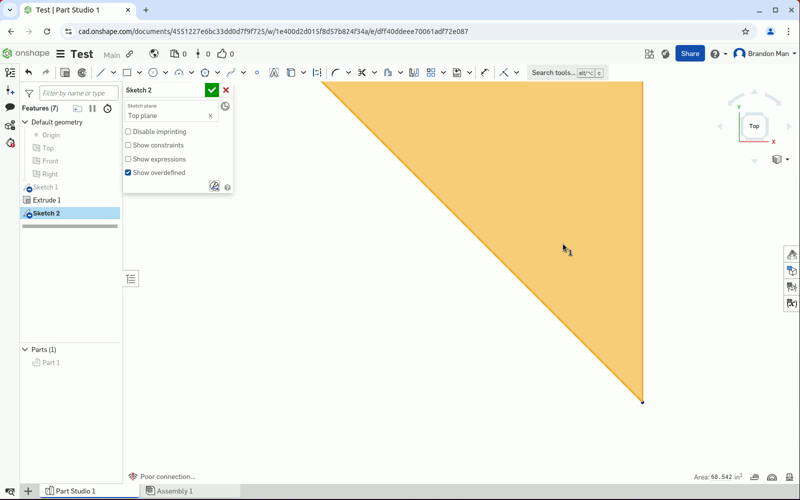
scroll(-6)
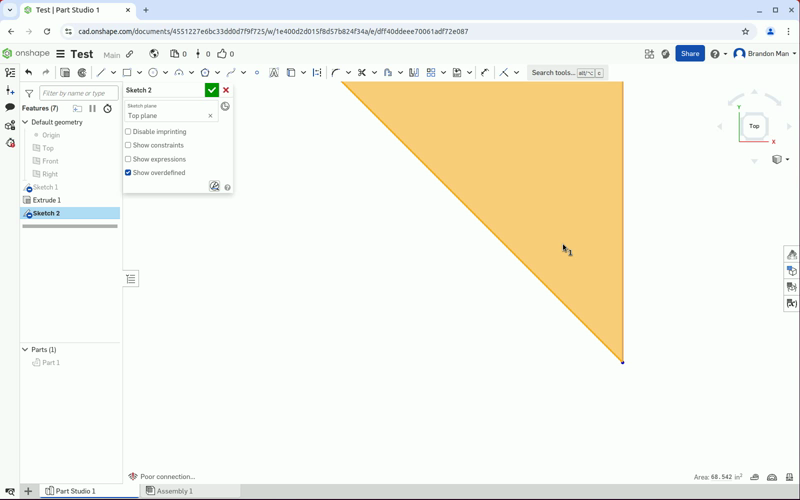
scroll(-6)
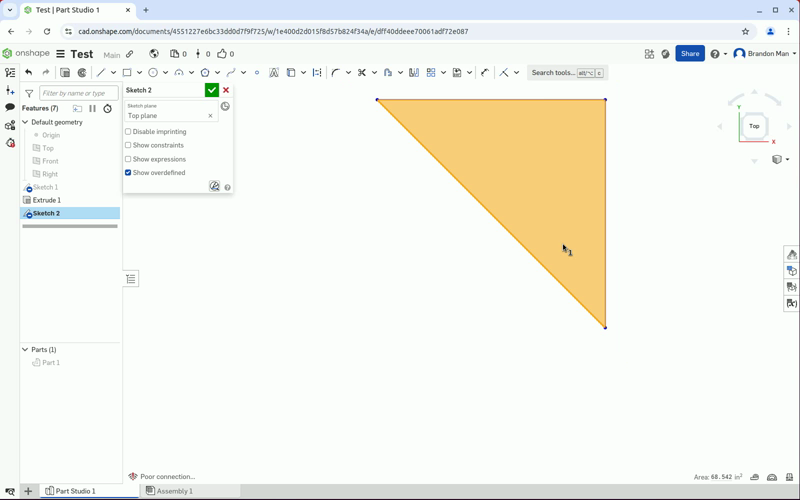
scroll(-6)
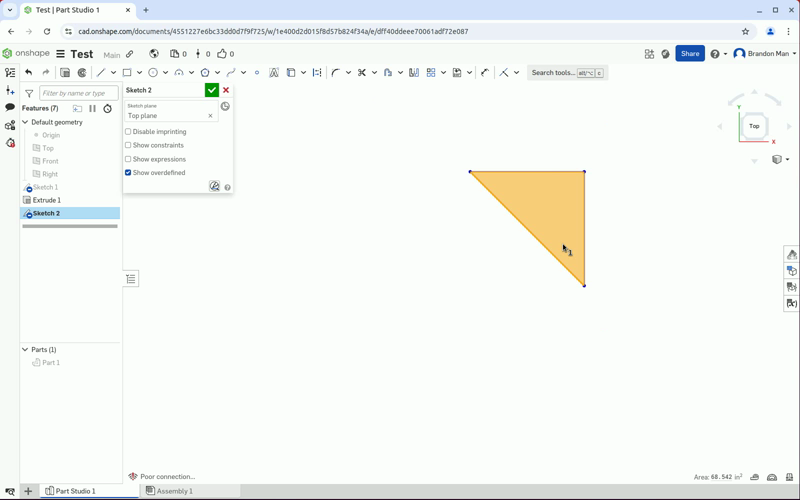
scroll(-6)
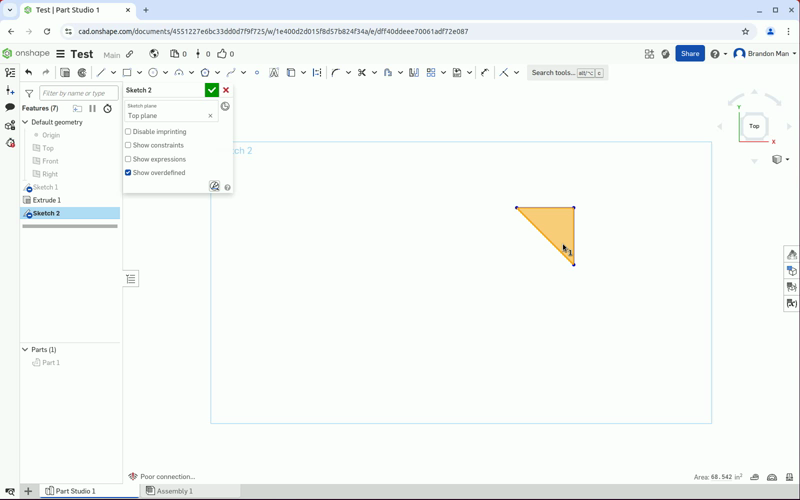
mouse_move(73, 352)
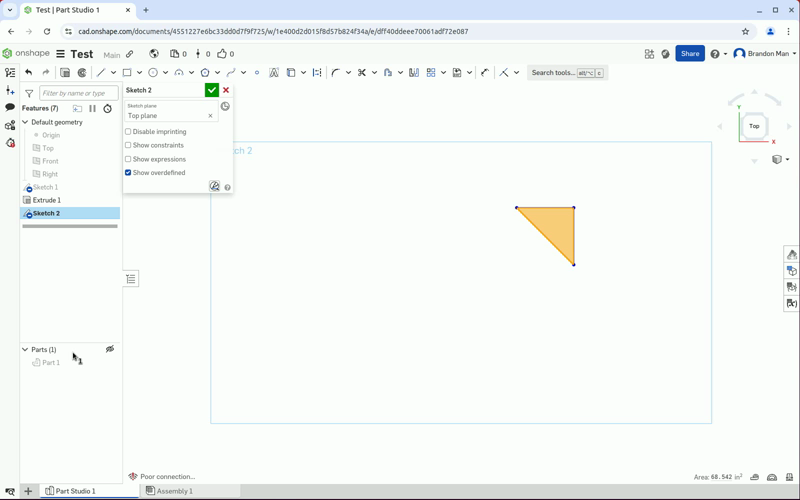
key(shift+y)
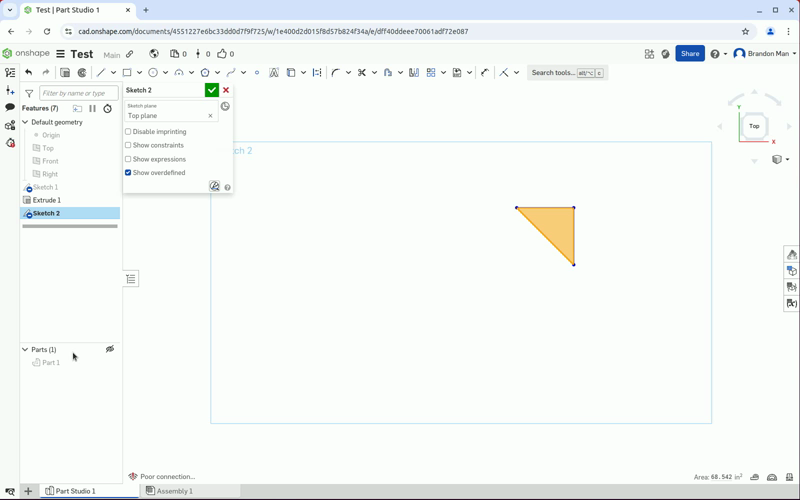
key(shift+e)
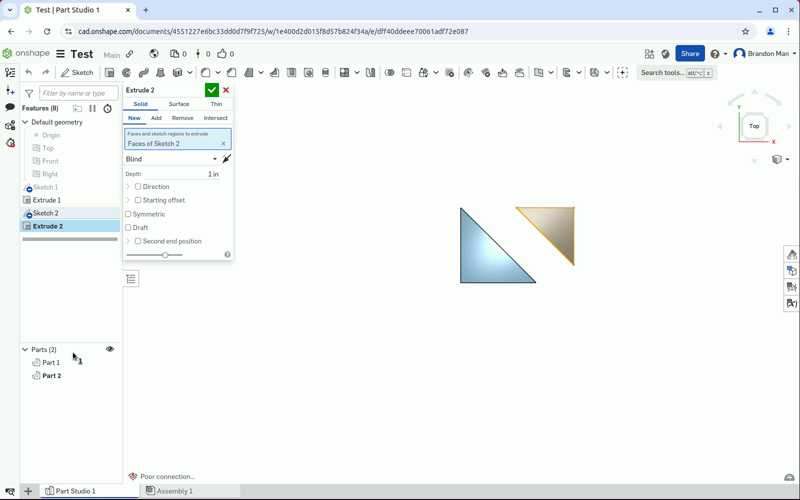
mouse_move(143, 106)
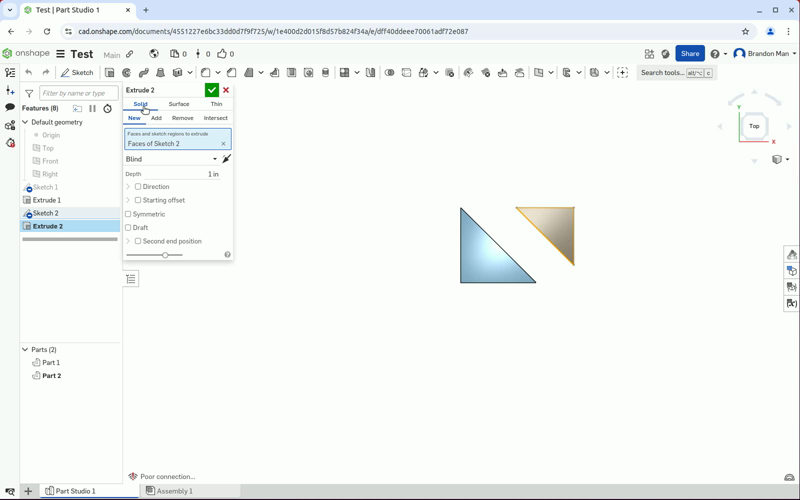
click(143, 106)
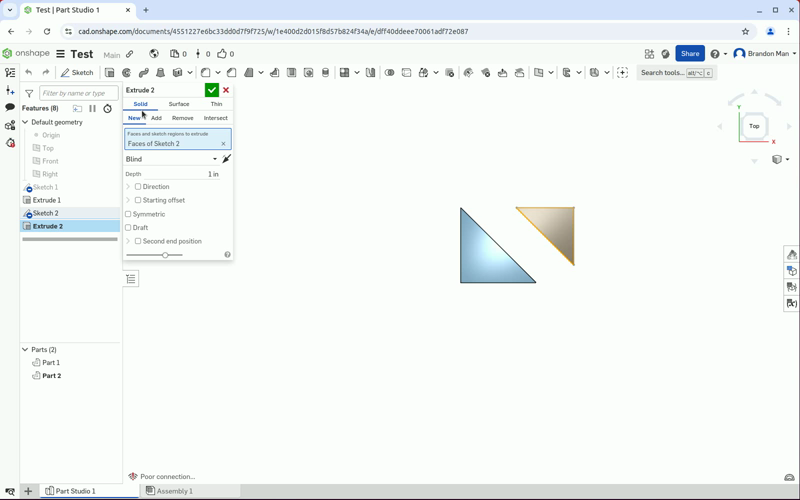
mouse_move(137, 120)
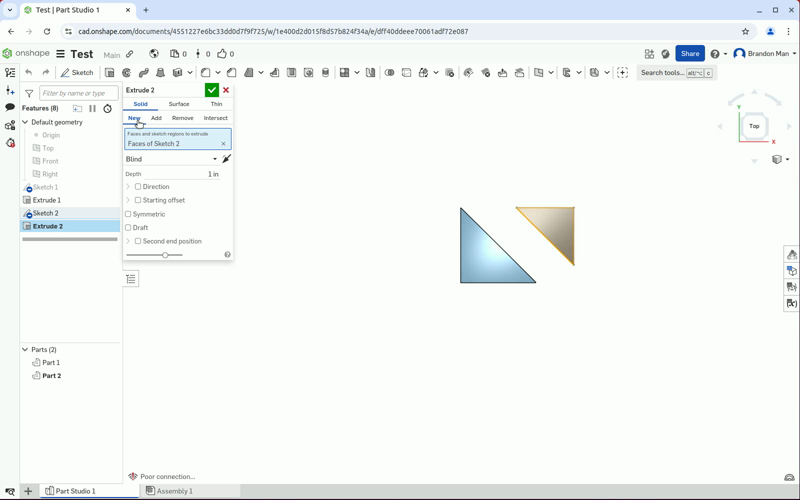
click(137, 120)
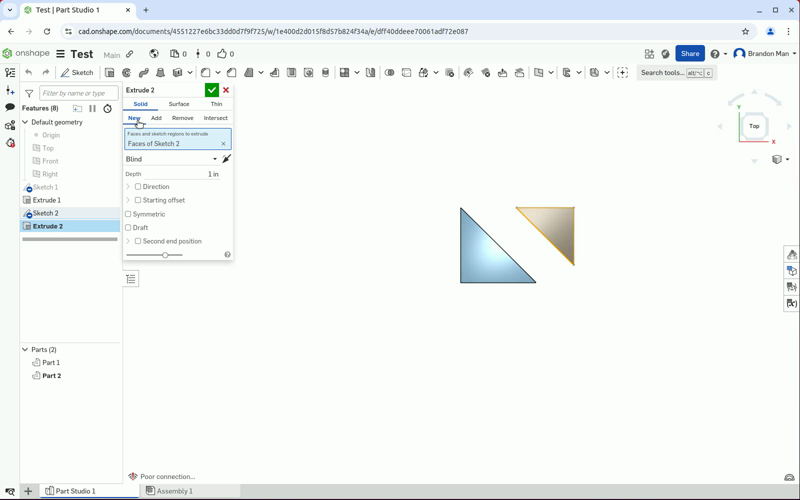
key(tab, 4)
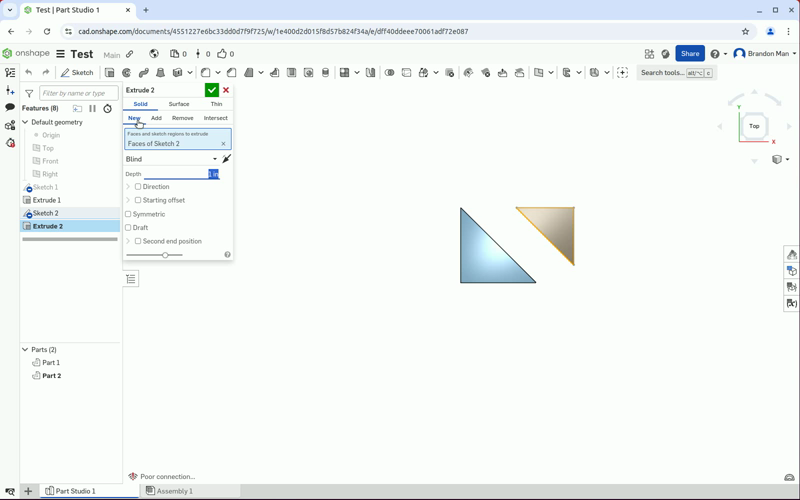
text(-15.405)
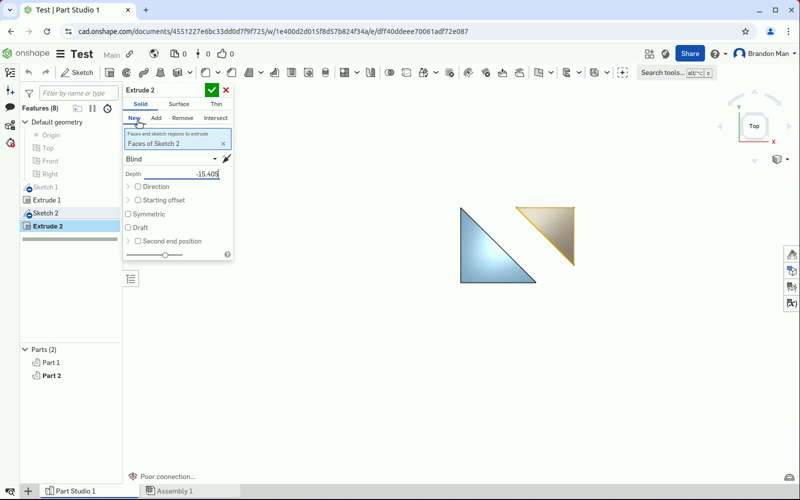
key(enter)
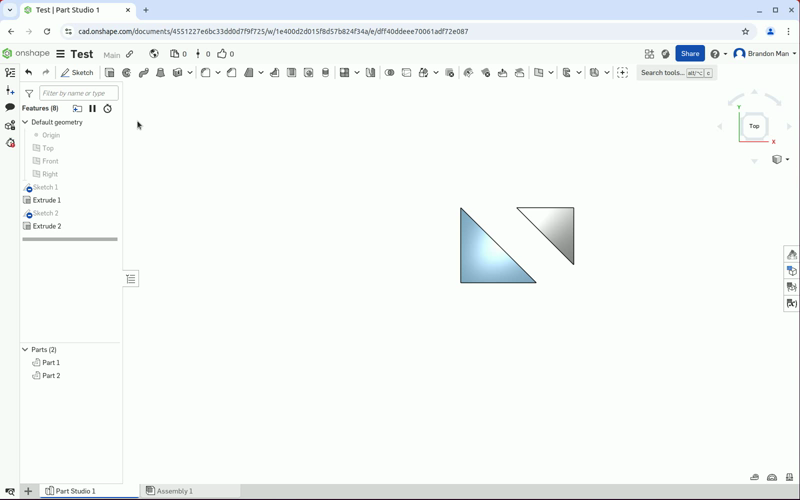
key(shift+h)
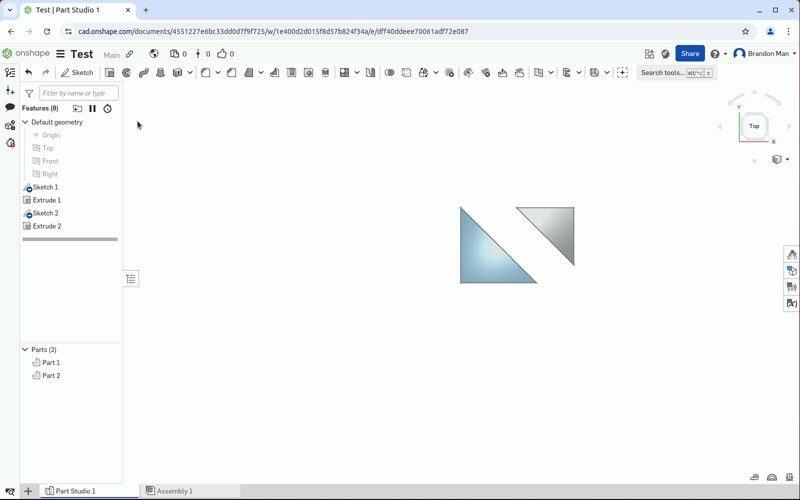
key(shift+h)
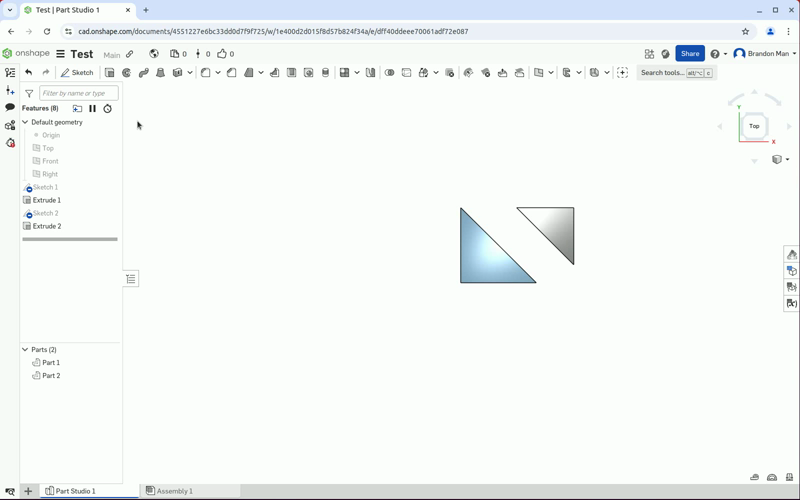
mouse_move(73, 189)
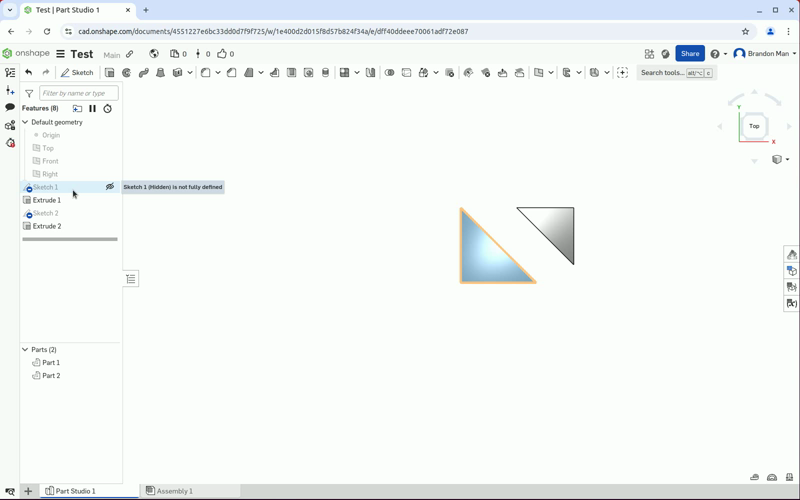
click(73, 189)
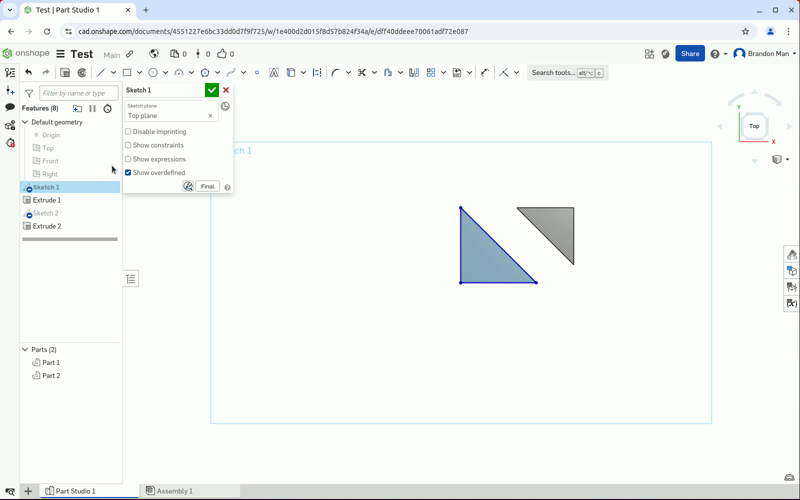
mouse_move(229, 92)
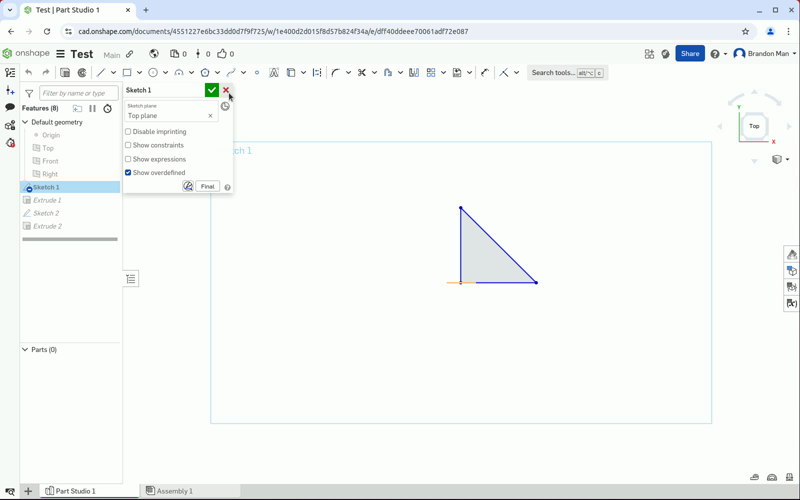
click(229, 92)
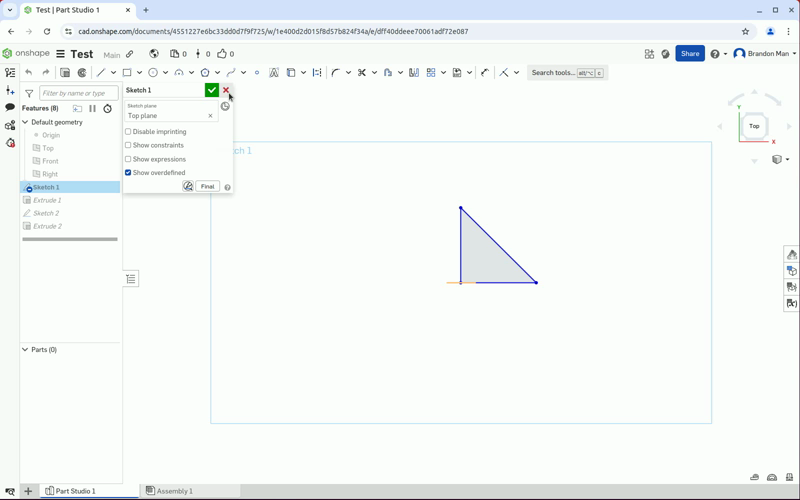
key(shift+s)
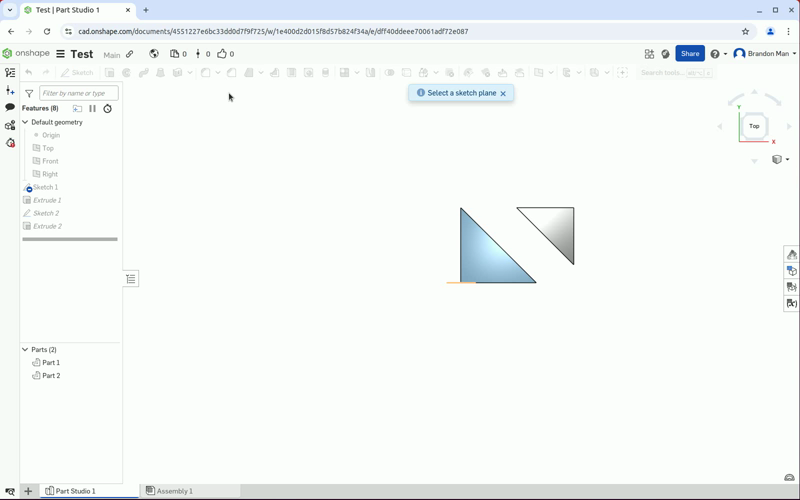
mouse_move(73, 150)
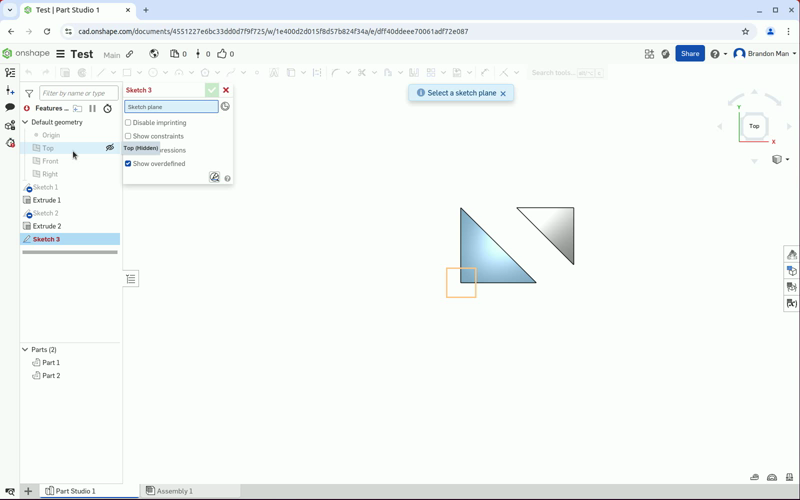
click(73, 150)
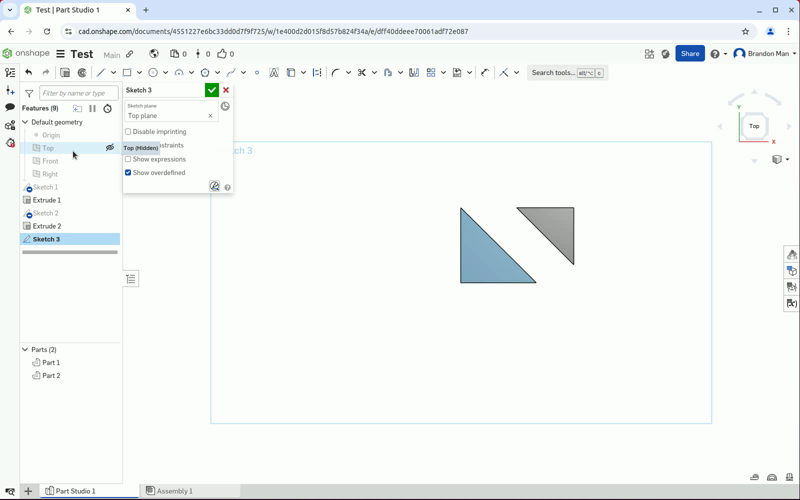
mouse_move(73, 352)
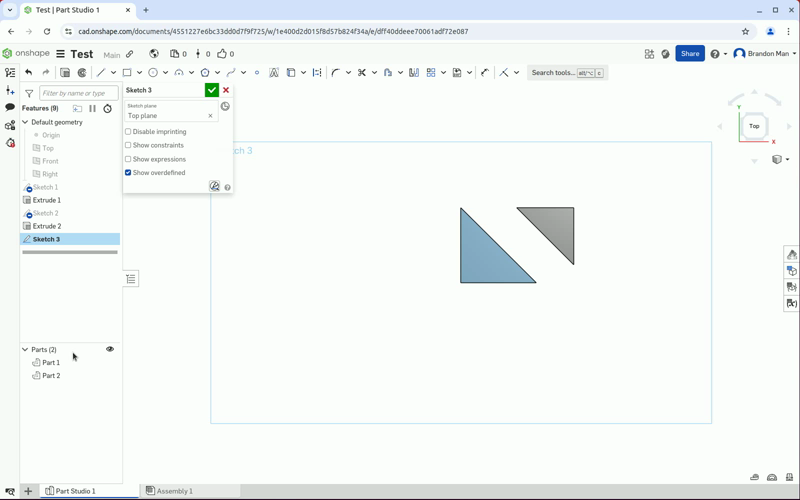
key(y)
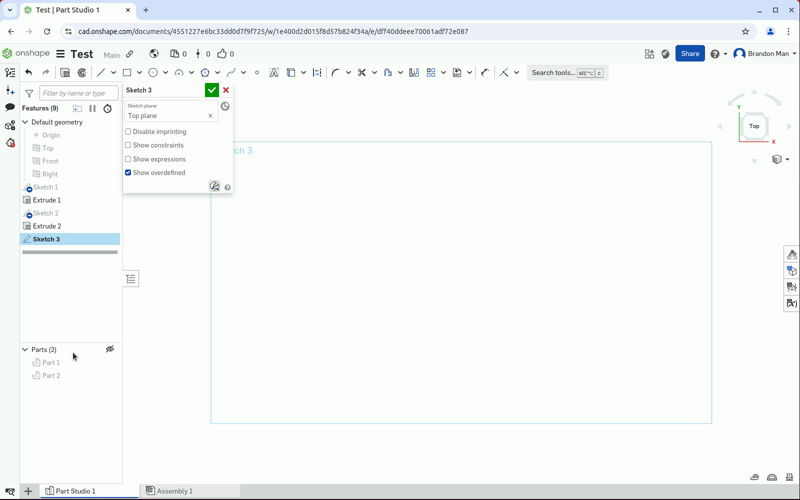
key(l)
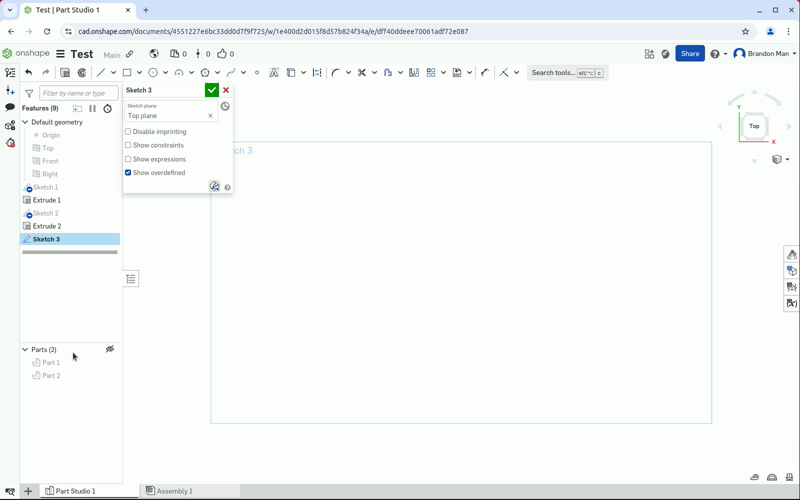
key_down(shift)
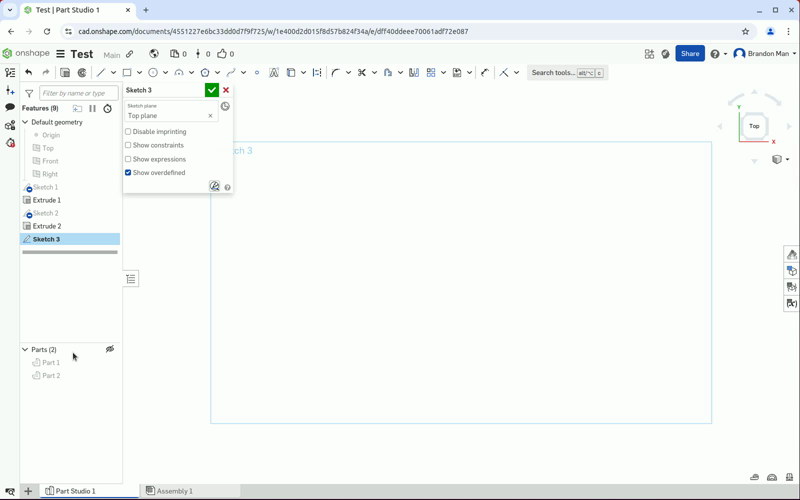
mouse_move(460, 207)
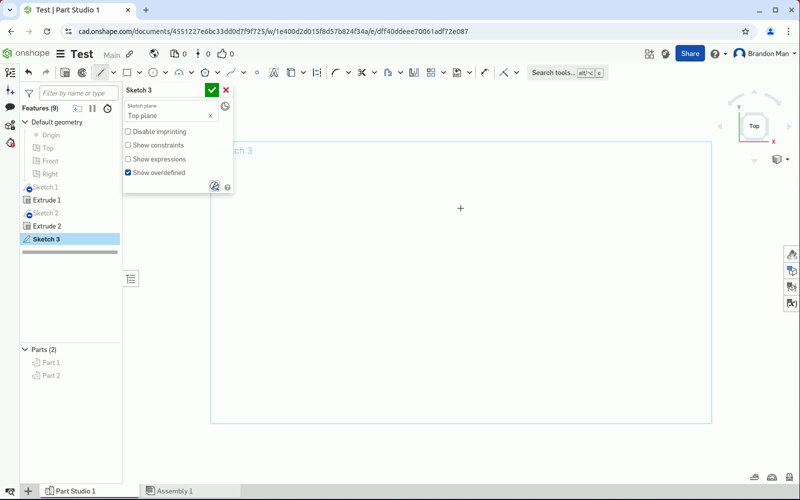
click(460, 207)
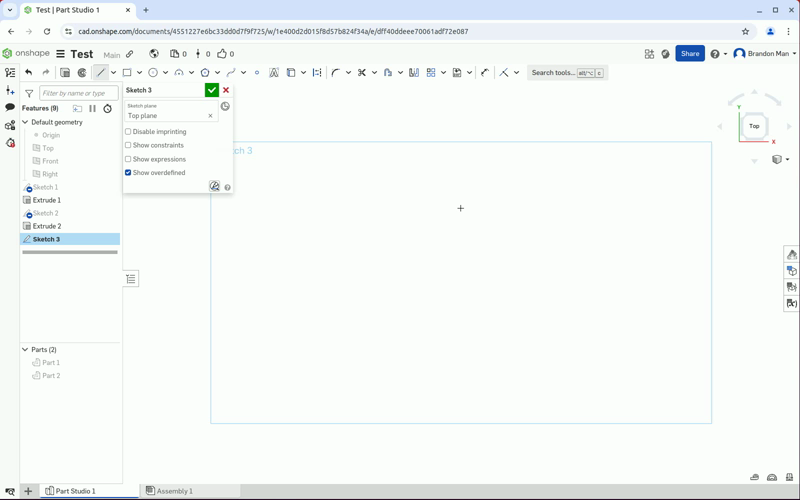
key_up(shift)
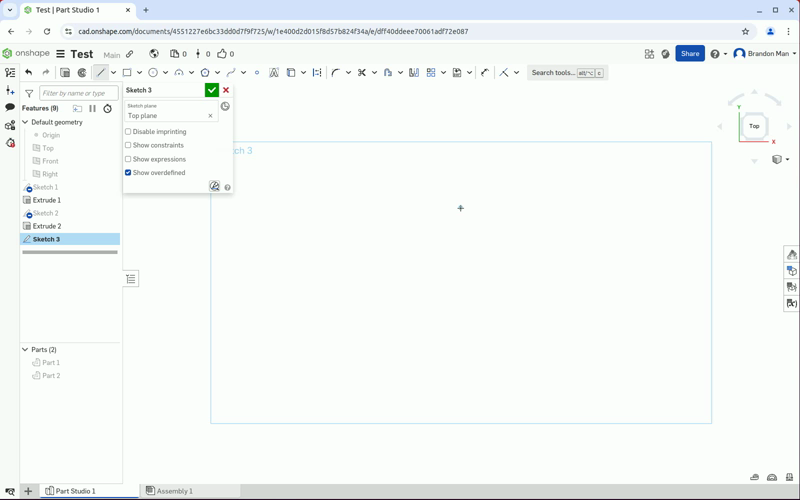
key_down(shift)
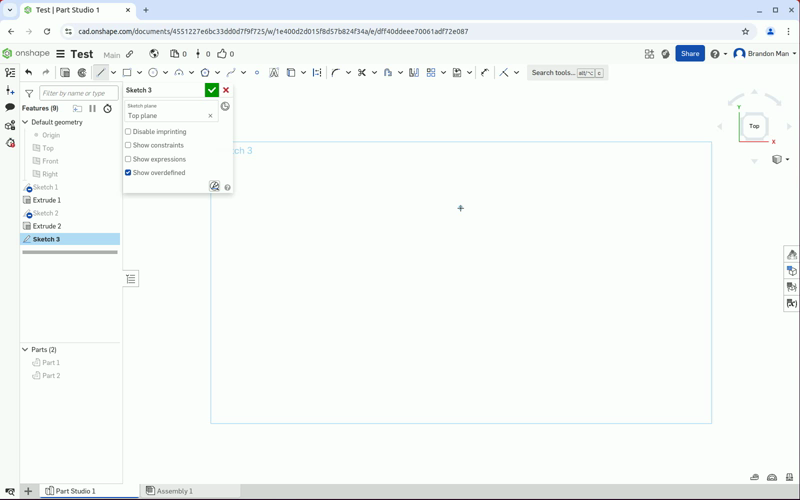
mouse_move(535, 282)
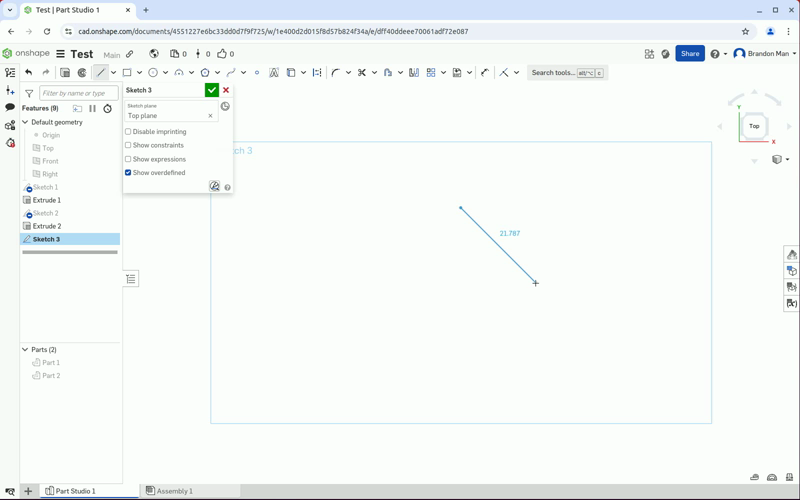
click(535, 282)
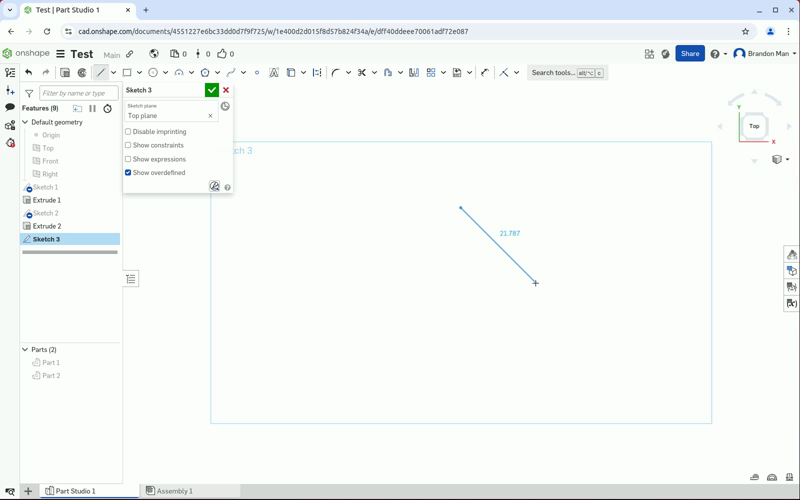
key_up(shift)
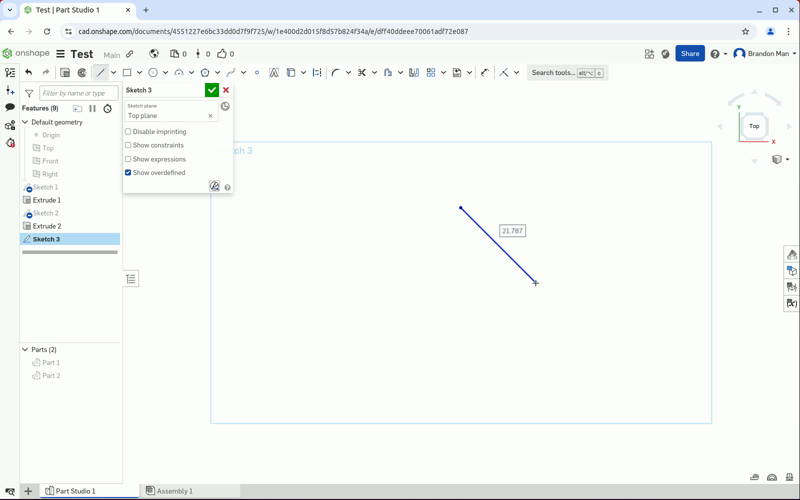
key_down(shift)
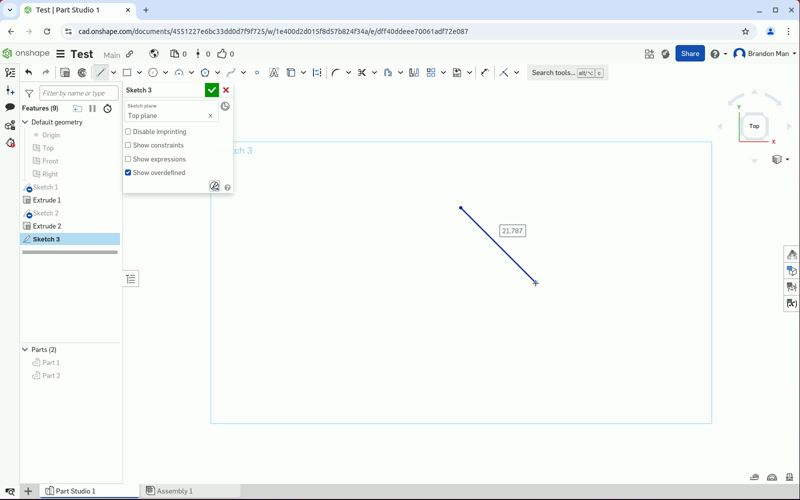
mouse_move(565, 282)
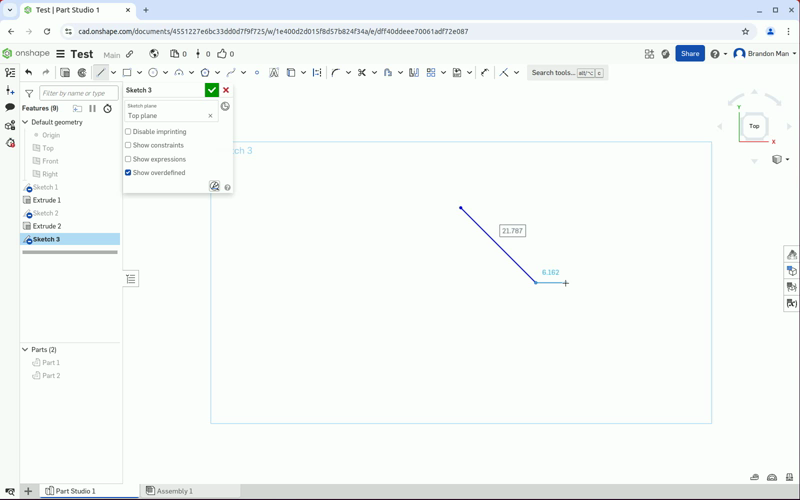
mouse_move(573, 282)
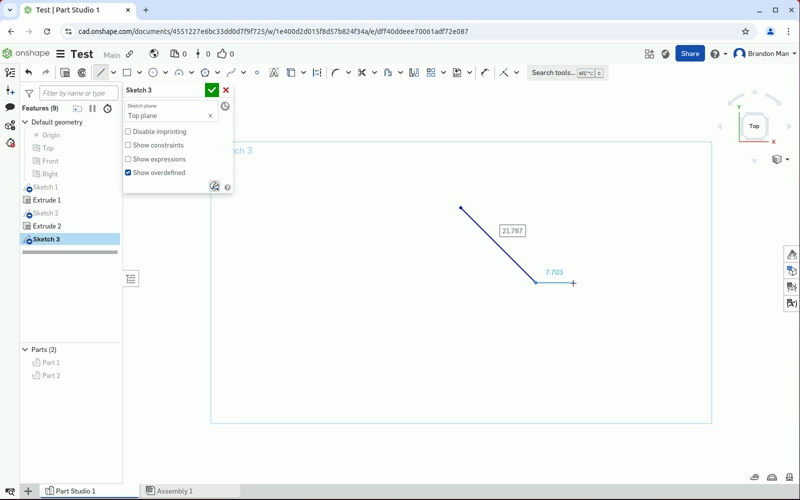
click(573, 282)
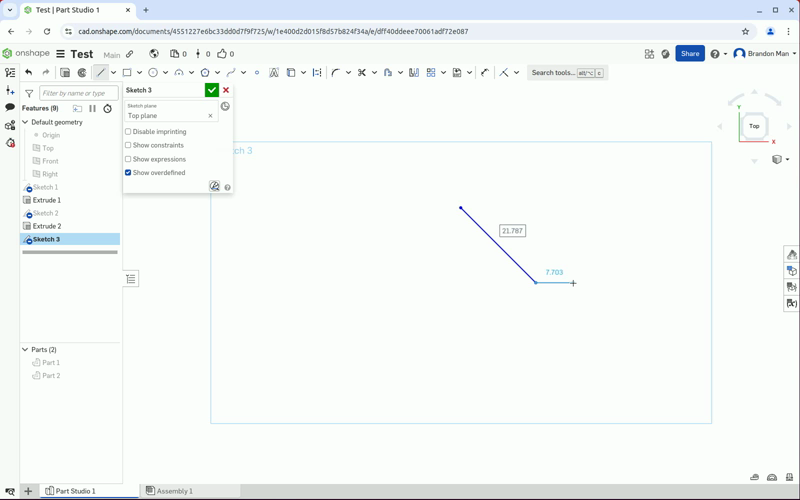
key_up(shift)
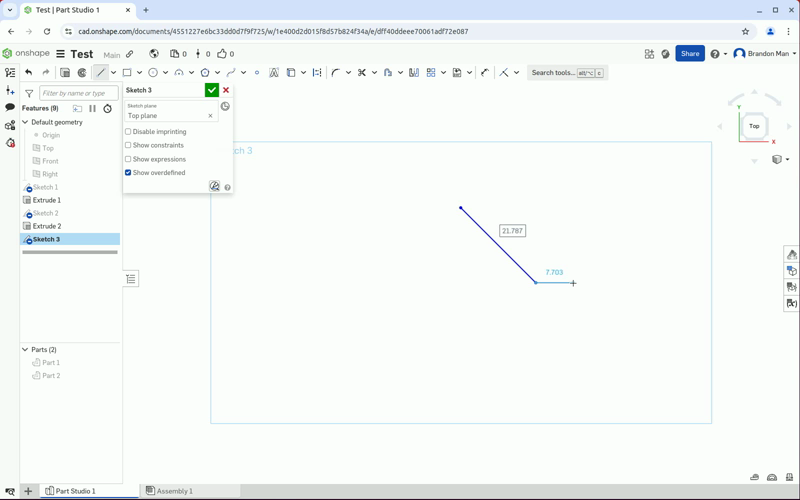
key_down(shift)
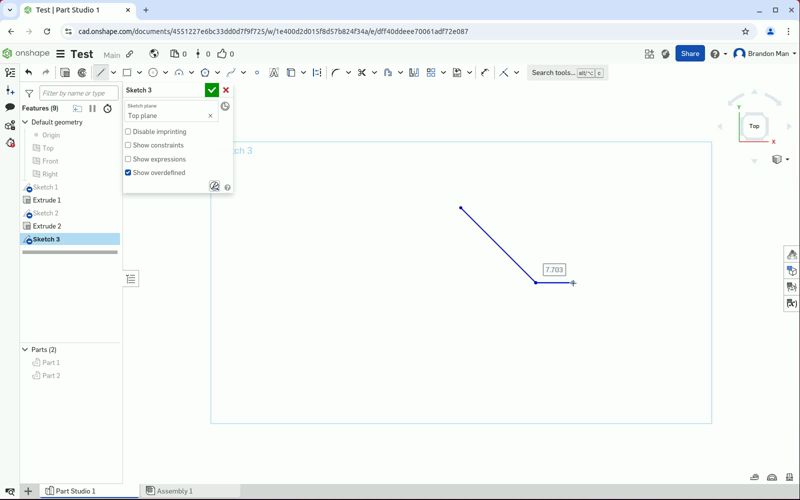
mouse_move(589, 282)
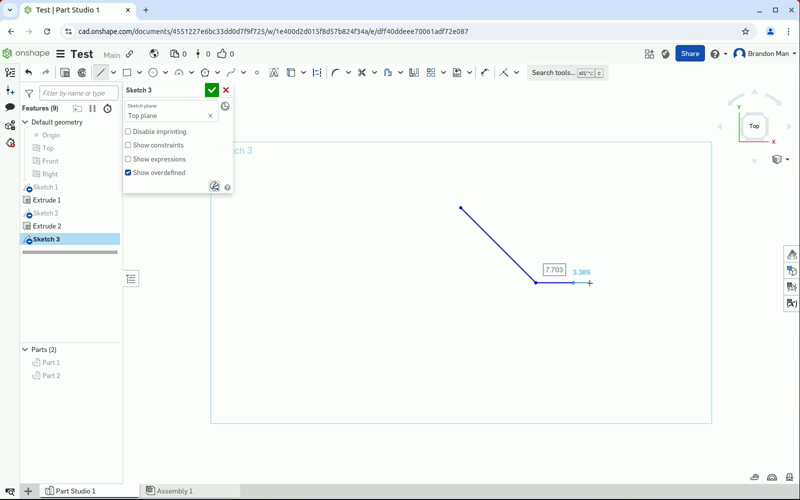
mouse_move(573, 263)
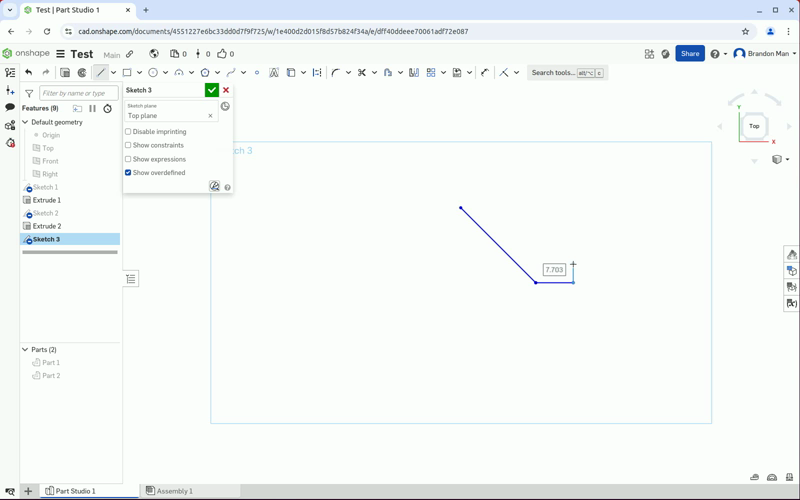
click(573, 263)
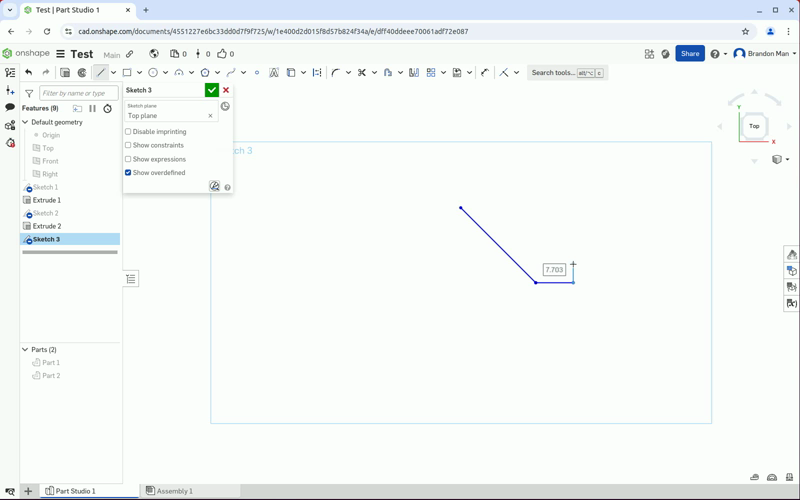
key_up(shift)
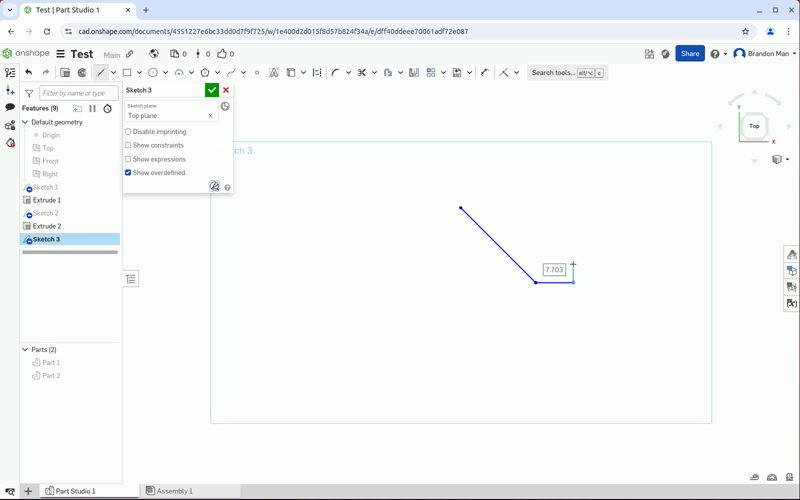
key_down(shift)
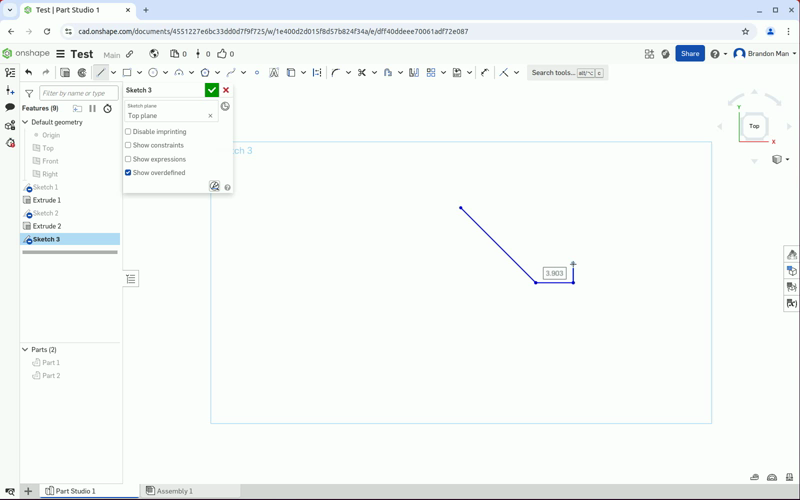
mouse_move(517, 207)
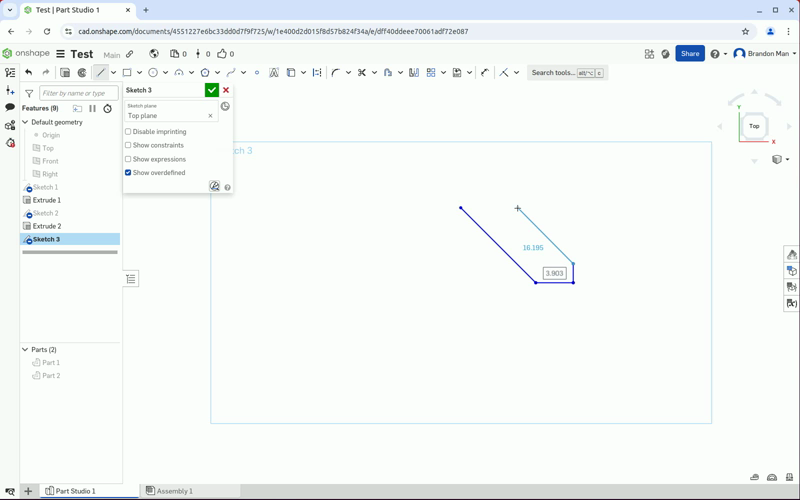
click(517, 207)
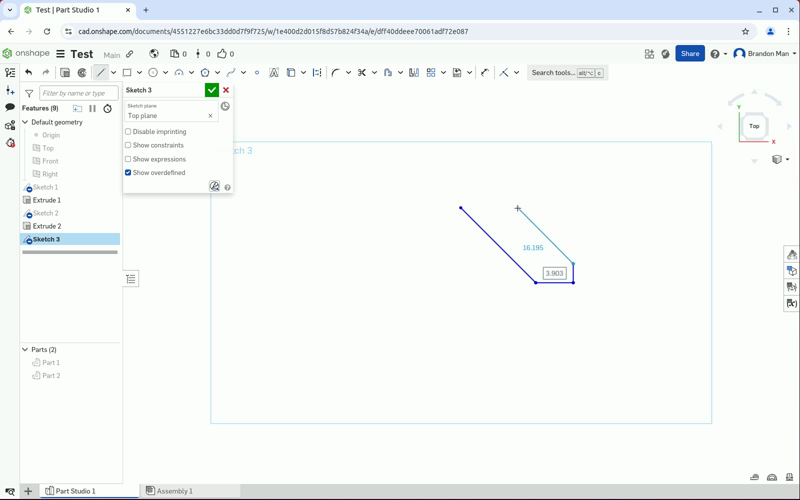
key_up(shift)
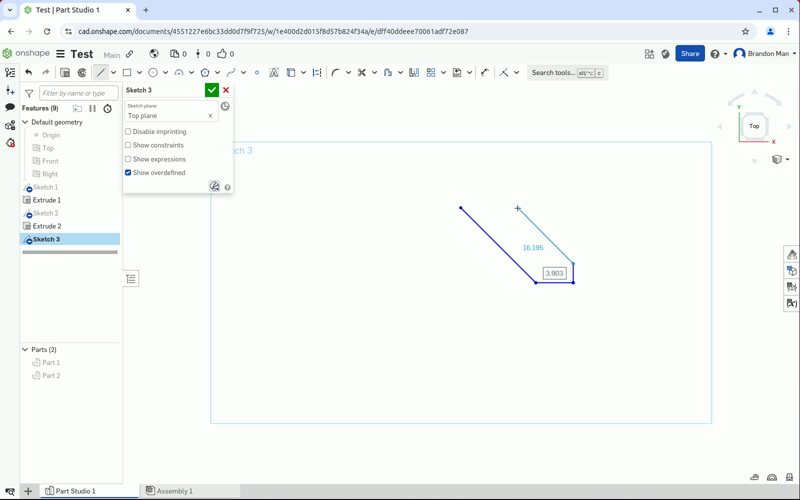
mouse_move(547, 207)
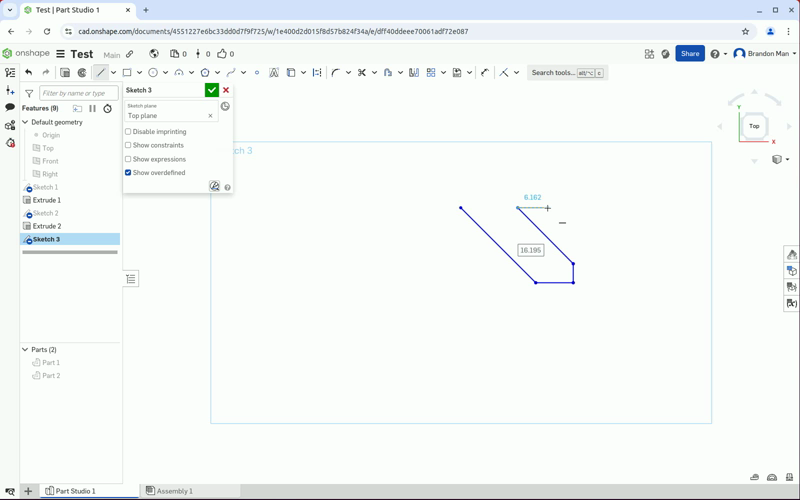
key_down(shift)
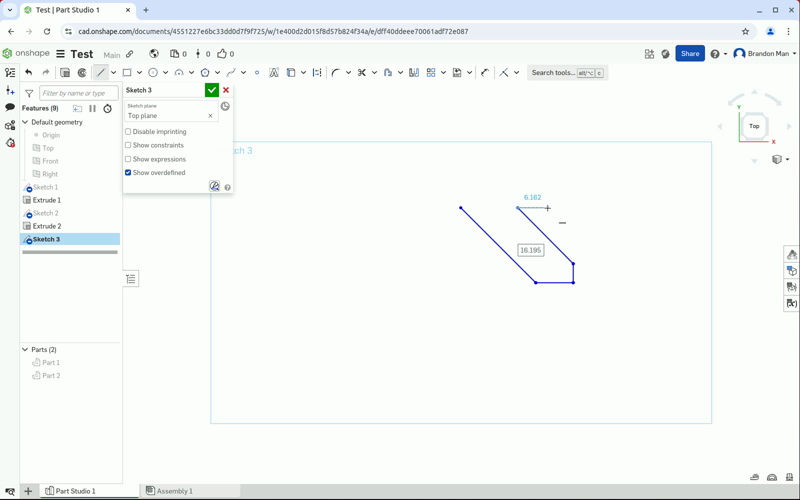
mouse_move(460, 207)
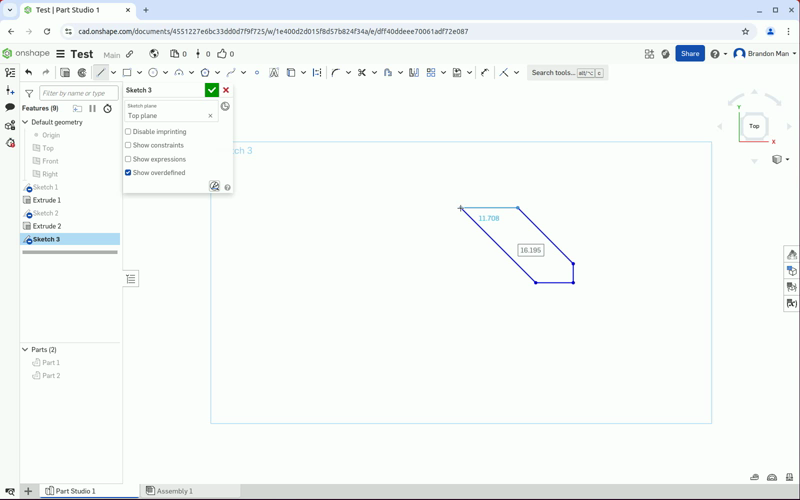
key_up(shift)
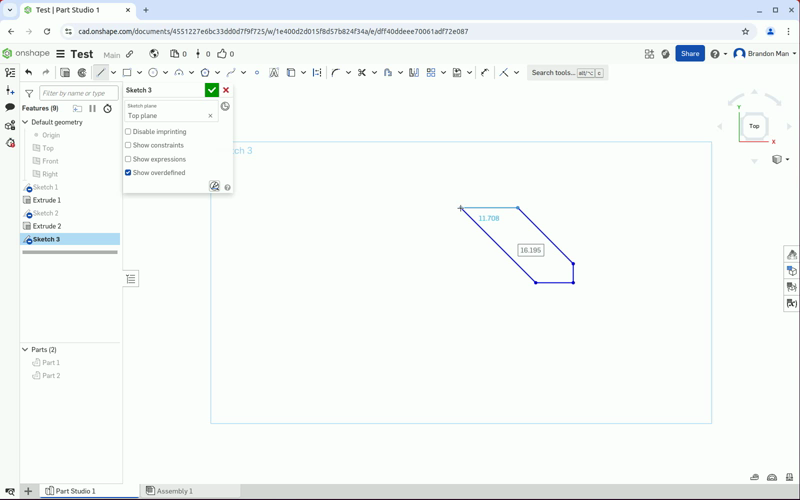
click(460, 207)
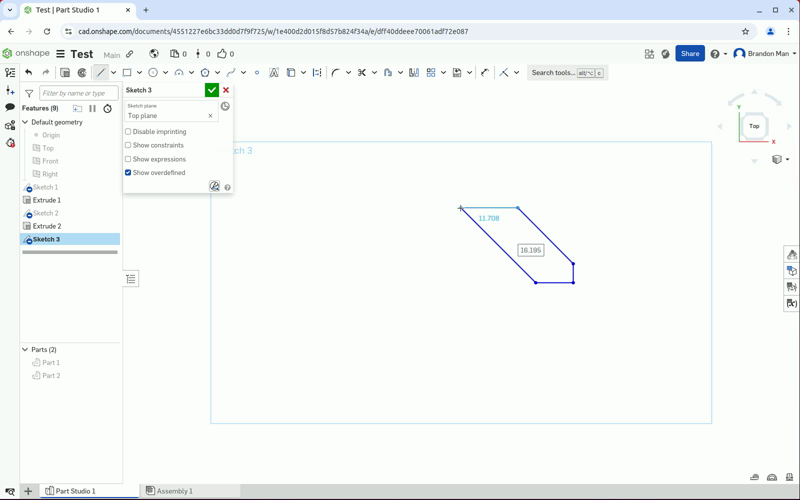
key(esc)
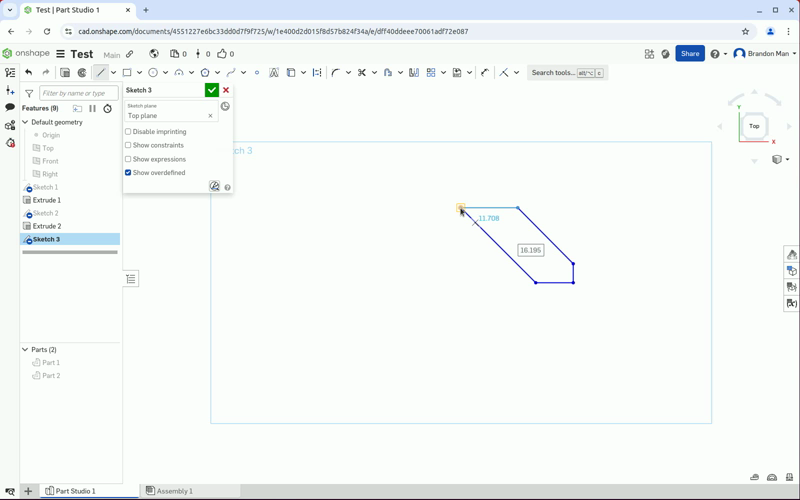
mouse_move(487, 217)
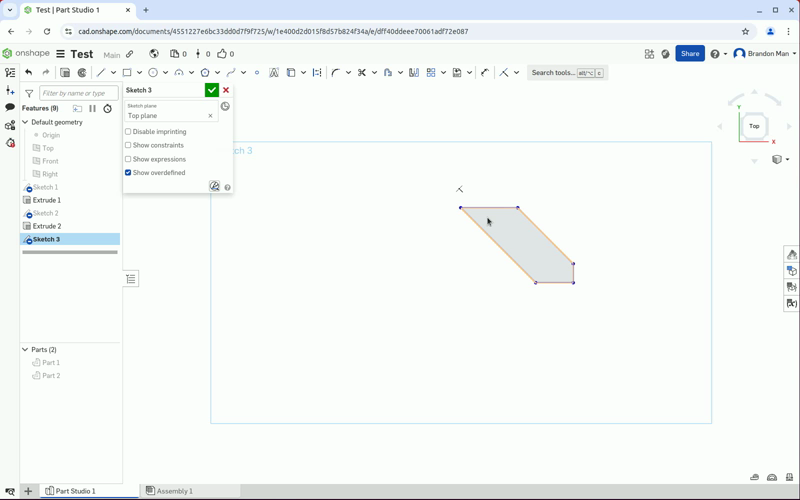
click(487, 217)
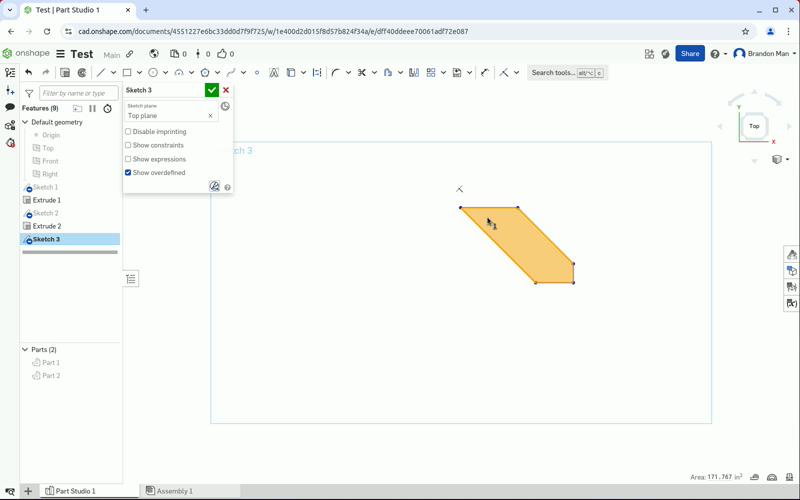
mouse_move(73, 352)
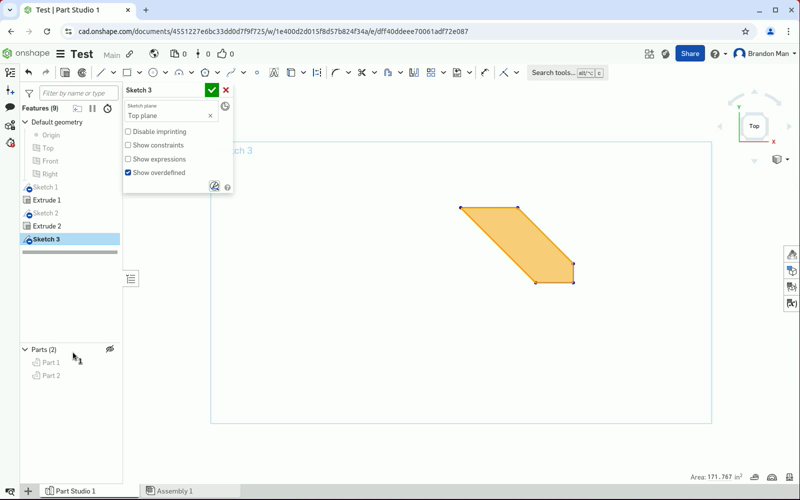
key(shift+y)
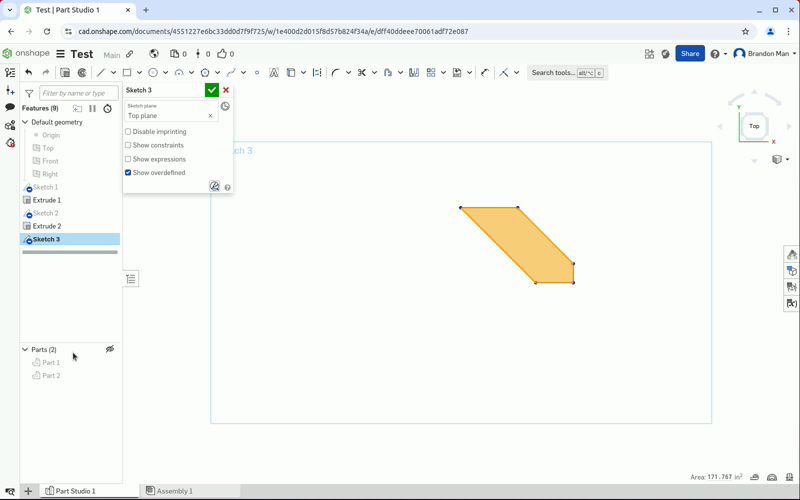
key(shift+e)
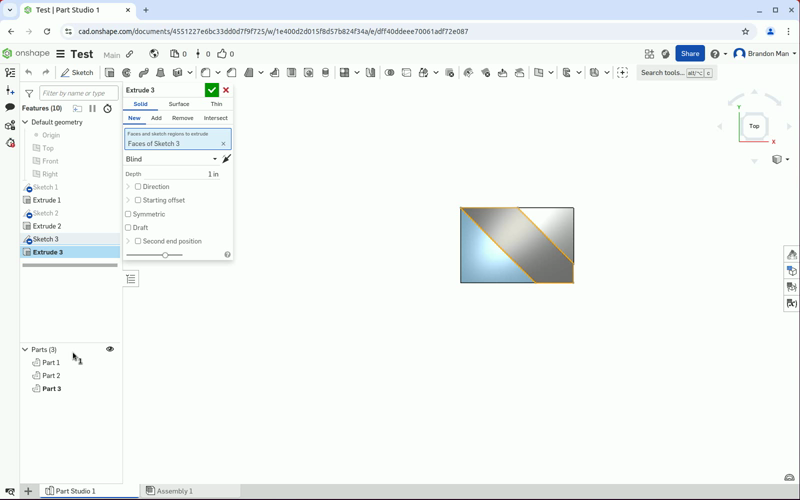
mouse_move(143, 106)
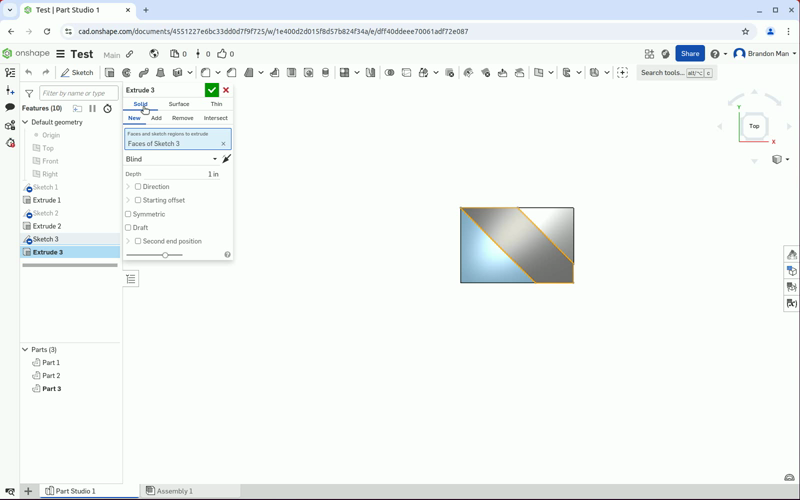
click(143, 106)
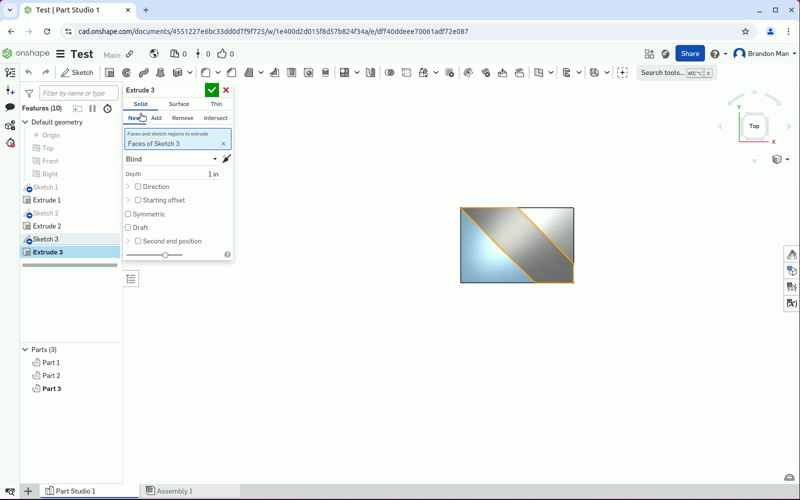
mouse_move(137, 120)
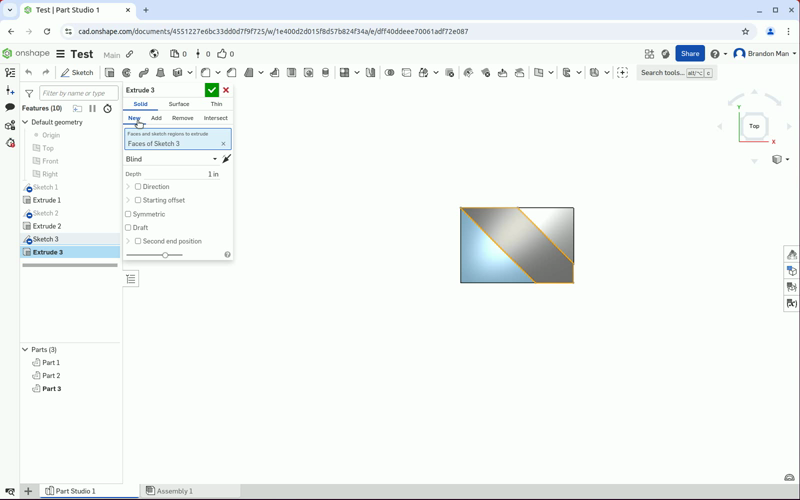
click(137, 120)
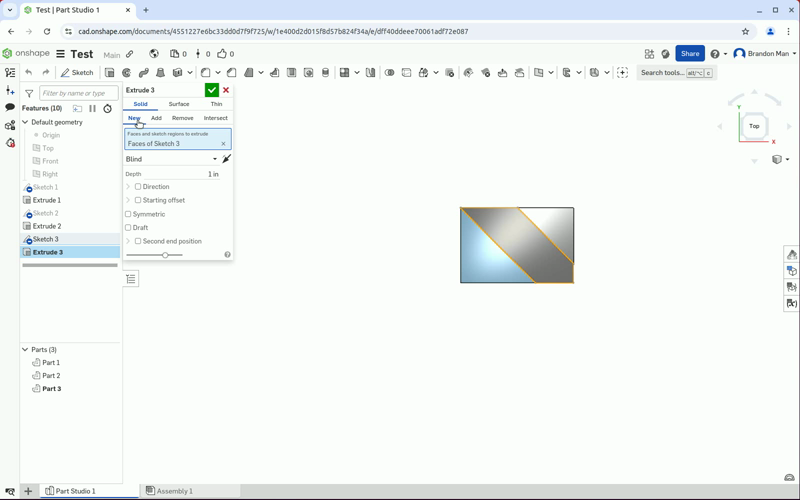
key(tab, 4)
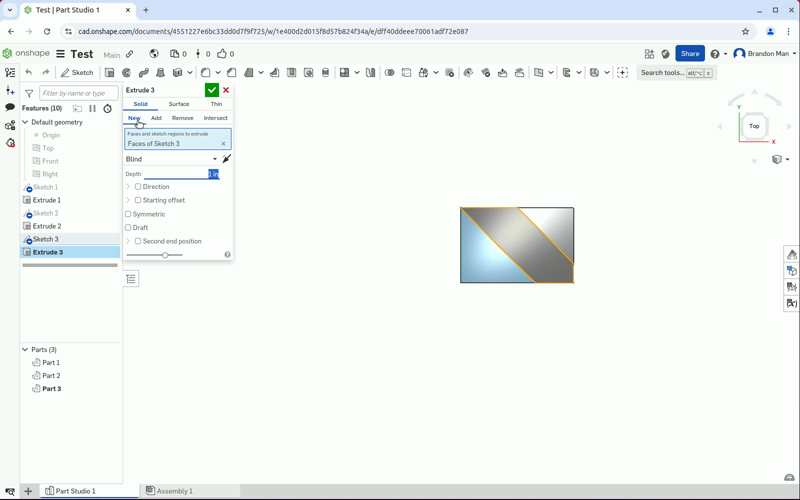
text(-15.405)
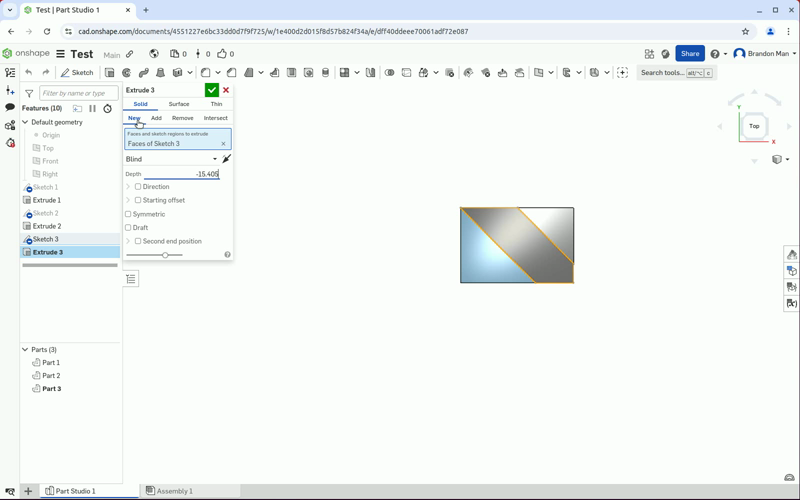
key(enter)
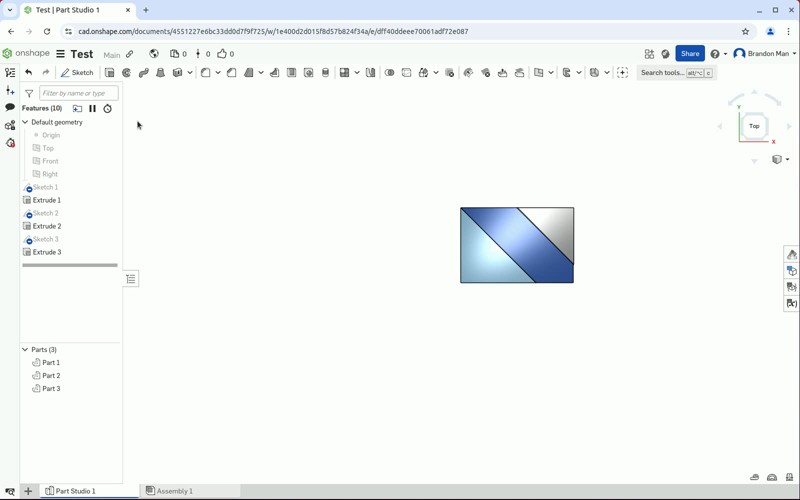
key(shift+h)
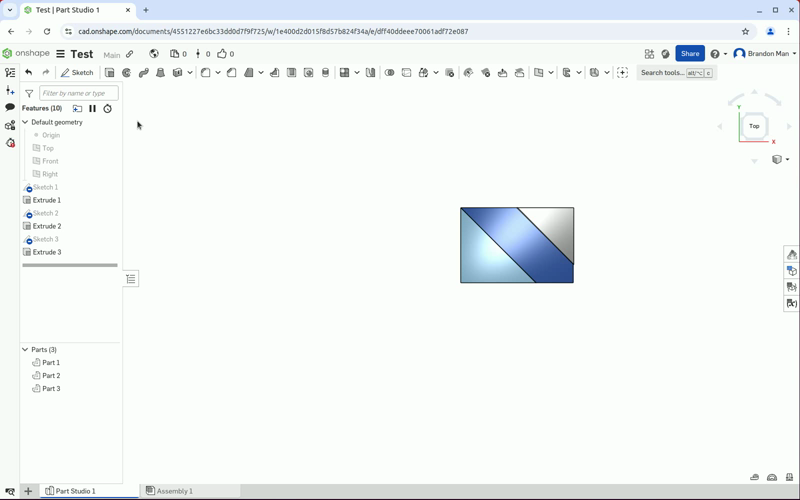
key(shift+h)
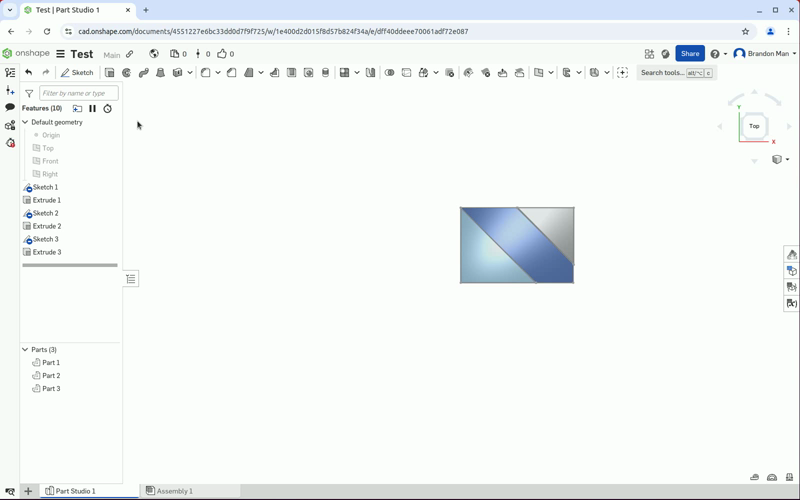
mouse_move(73, 189)
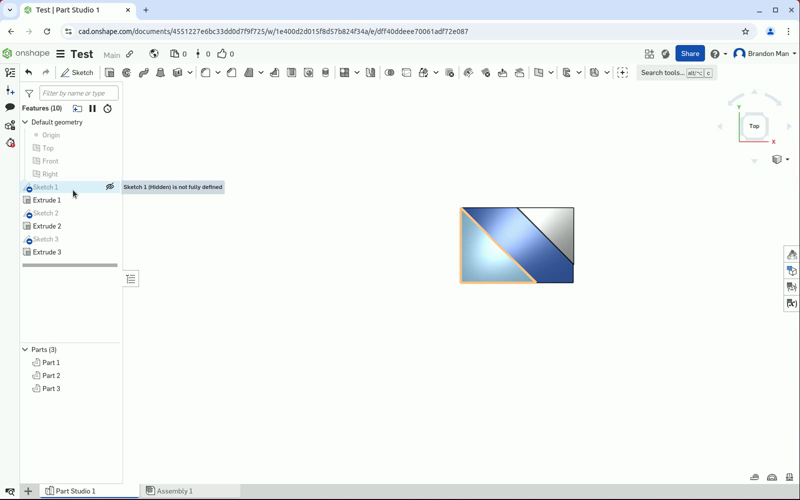
click(73, 189)
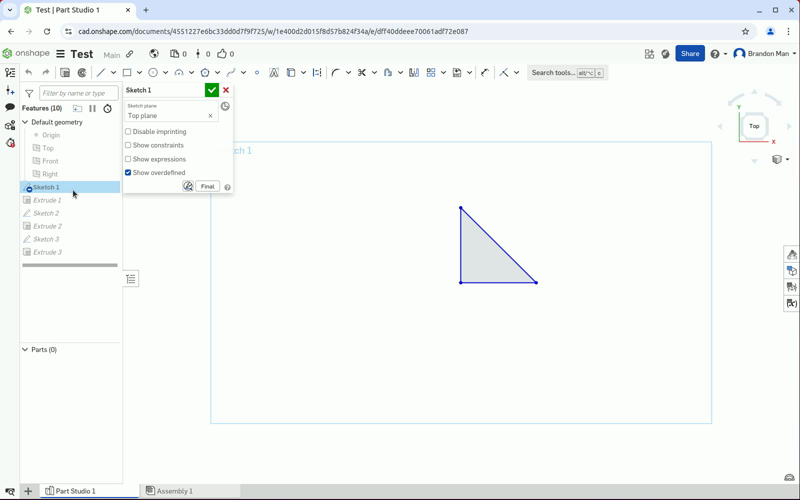
mouse_move(229, 92)
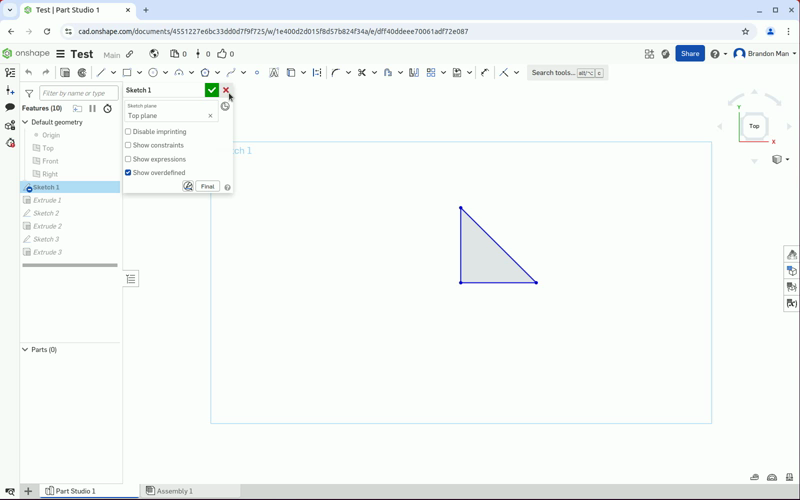
click(229, 92)
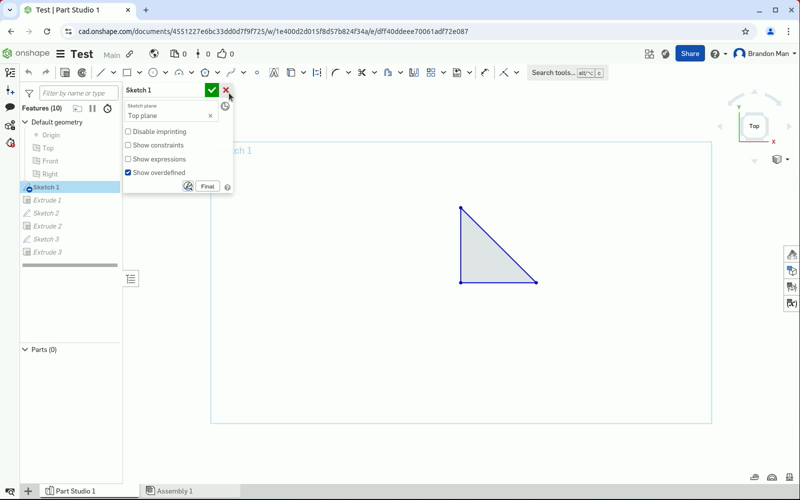
key(shift+s)
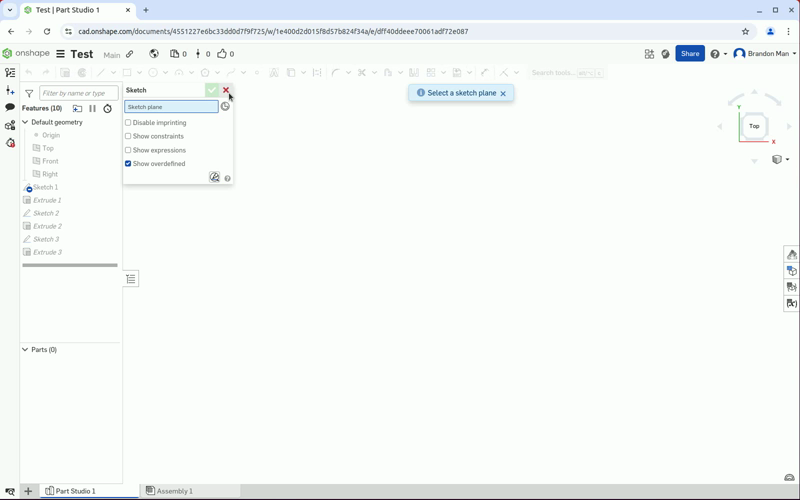
mouse_move(73, 150)
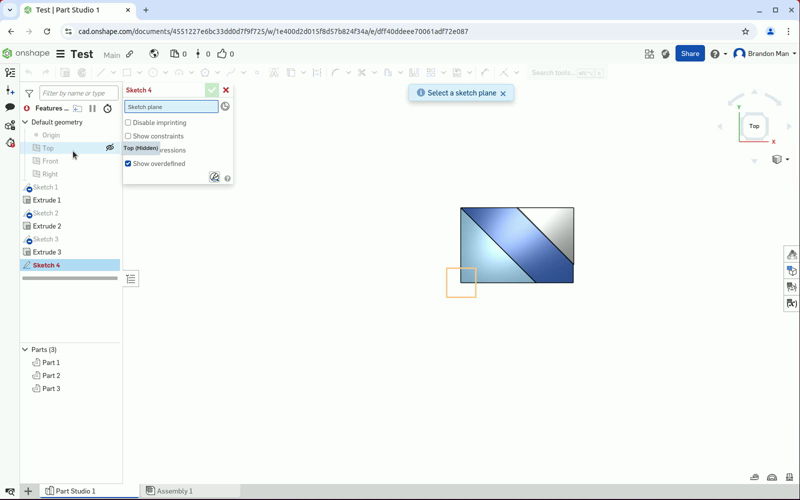
click(73, 150)
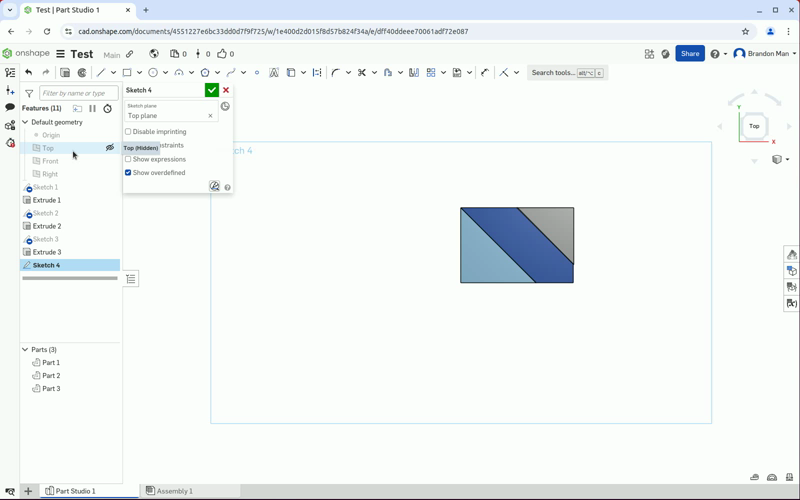
mouse_move(73, 352)
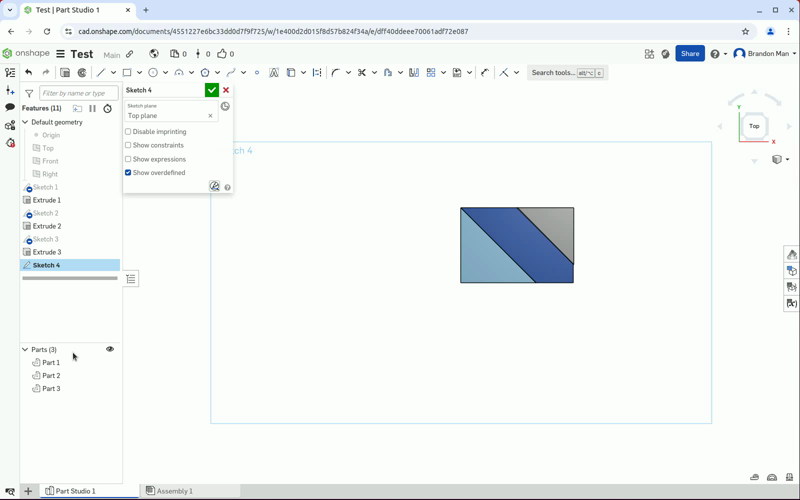
key(y)
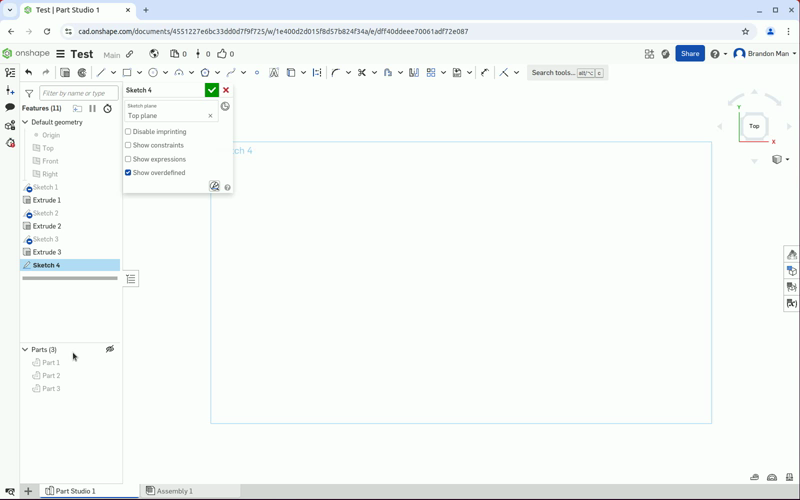
key(l)
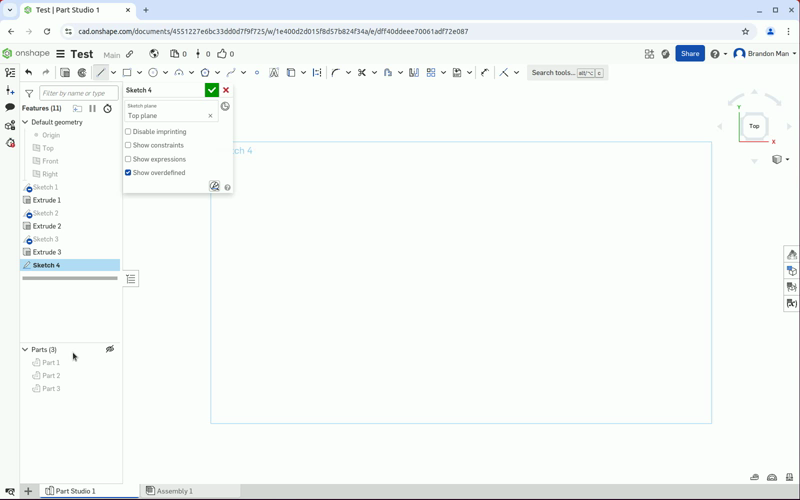
key_down(shift)
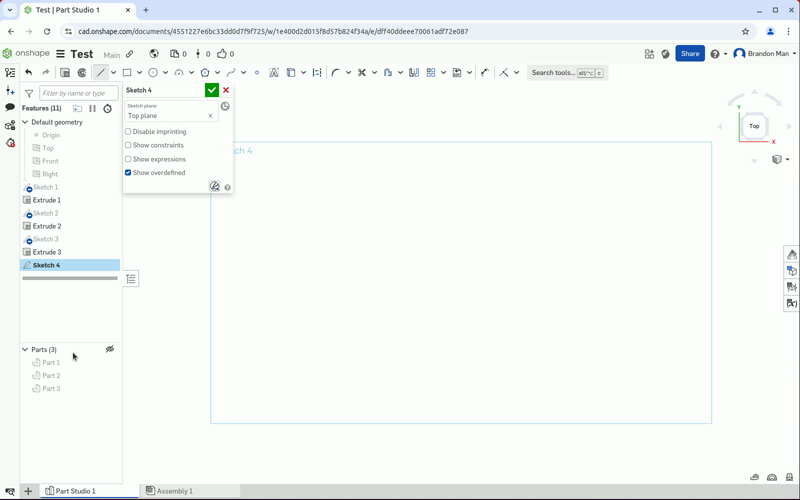
mouse_move(460, 207)
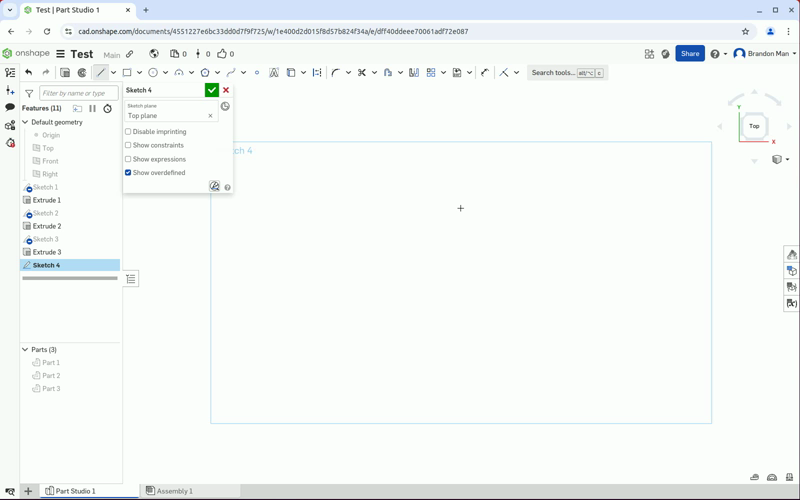
click(460, 207)
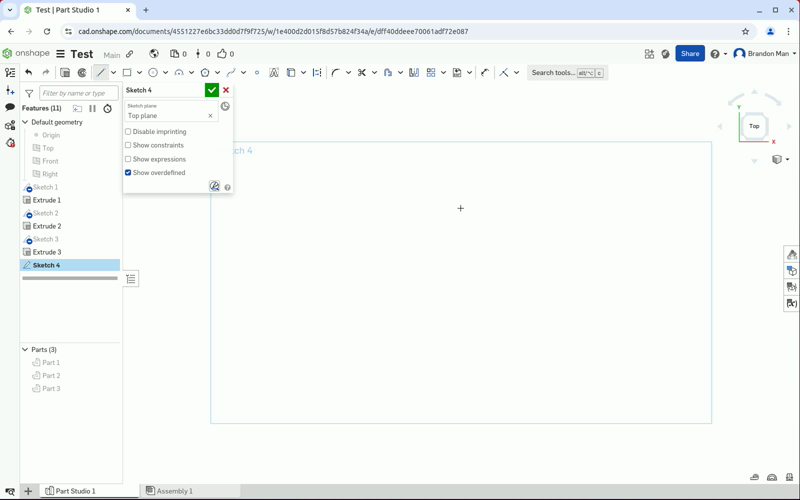
key_up(shift)
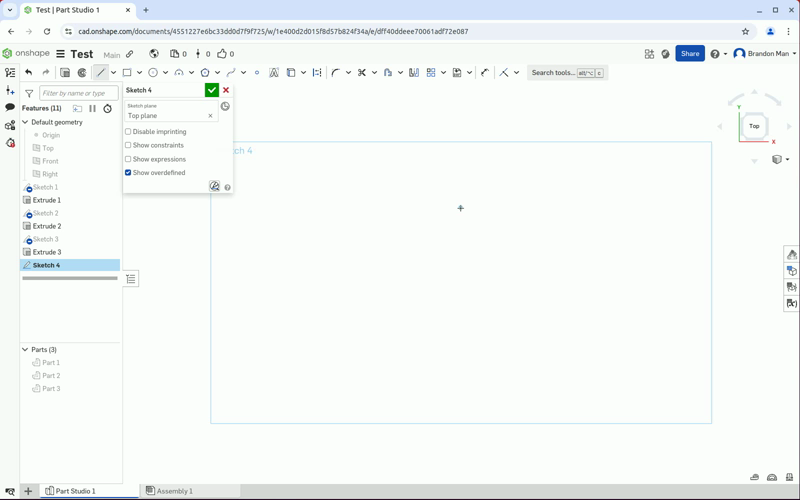
key_down(shift)
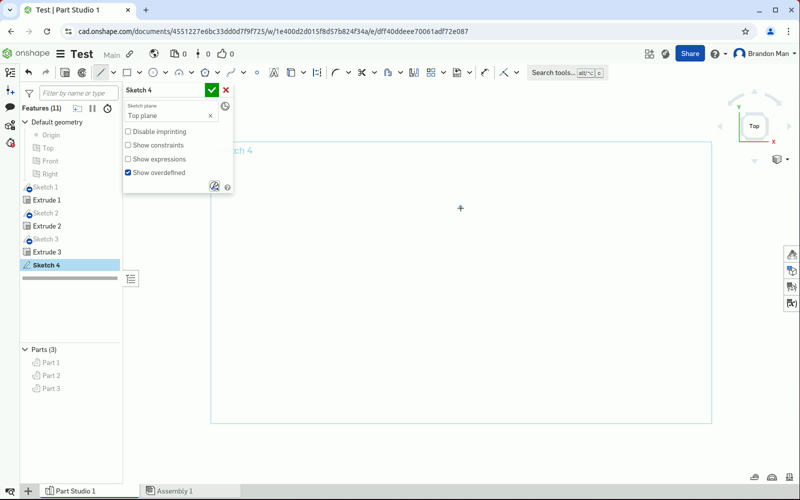
mouse_move(535, 282)
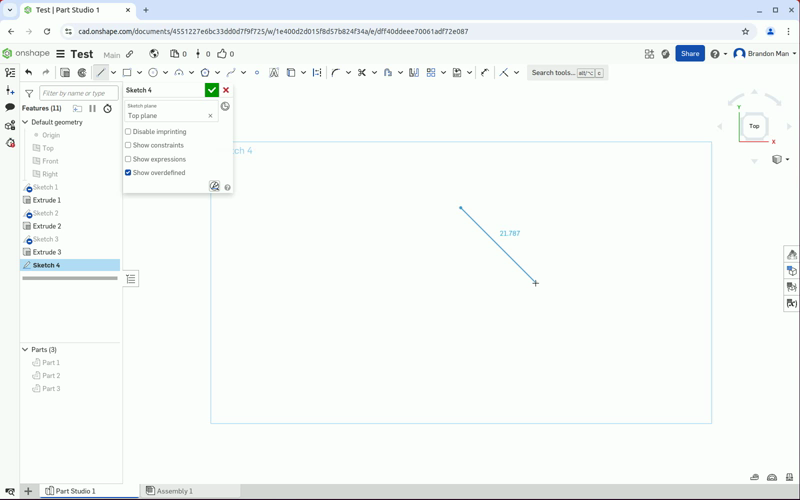
click(535, 282)
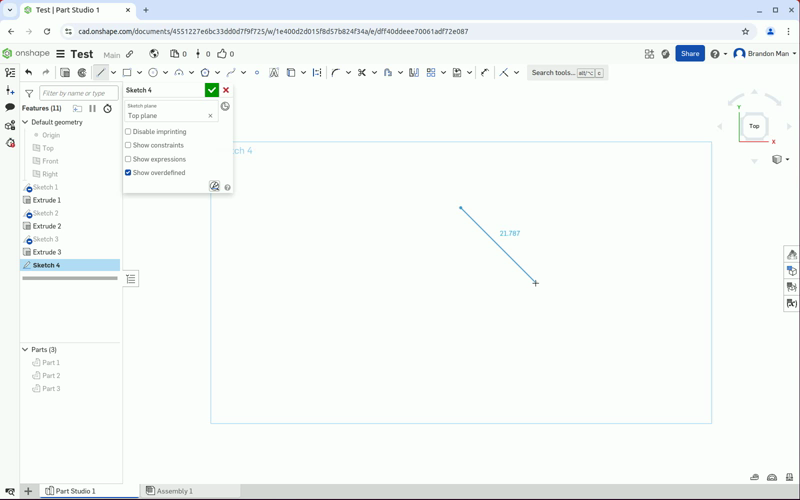
key_up(shift)
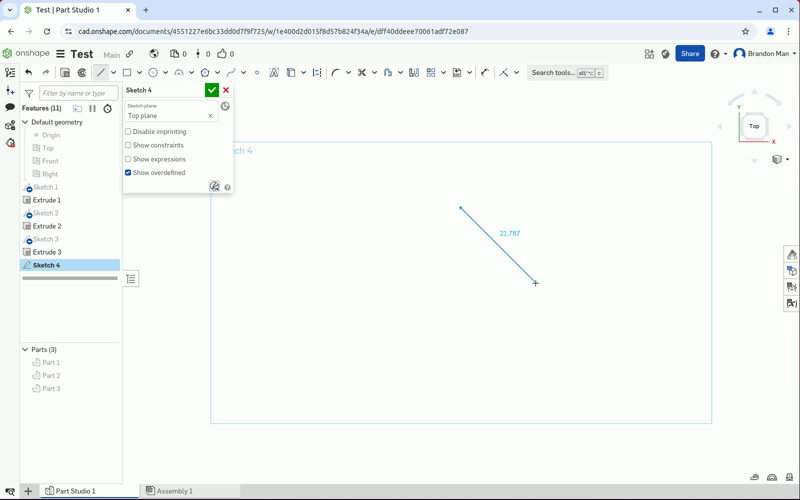
key_down(shift)
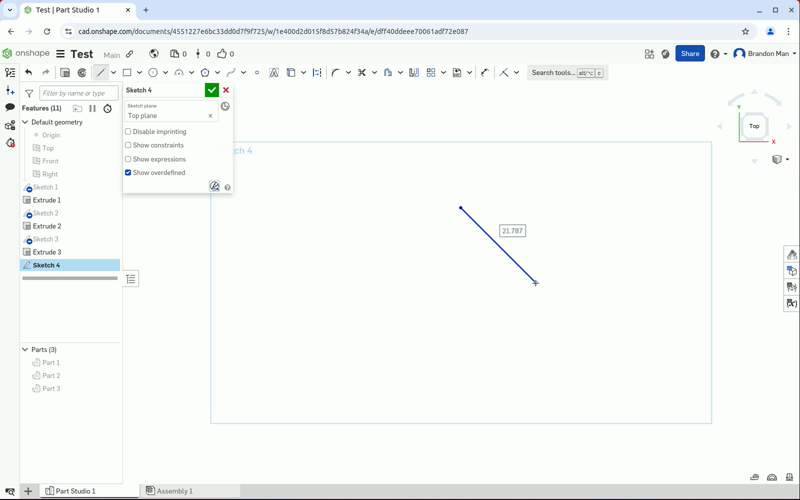
mouse_move(565, 282)
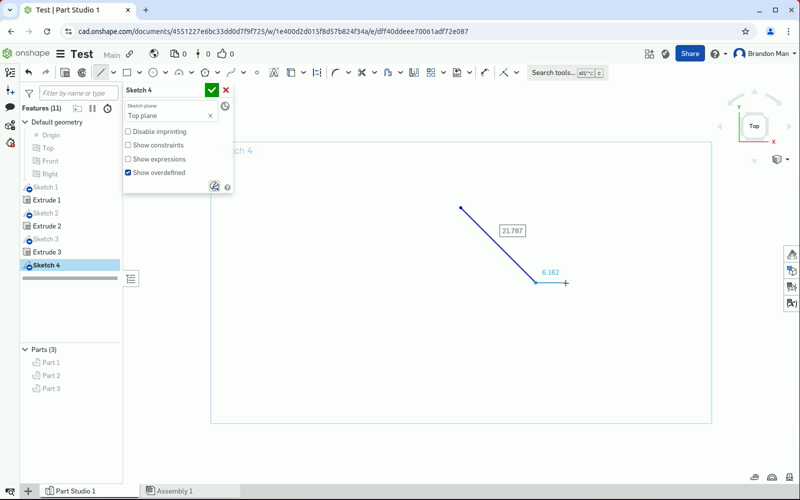
mouse_move(573, 282)
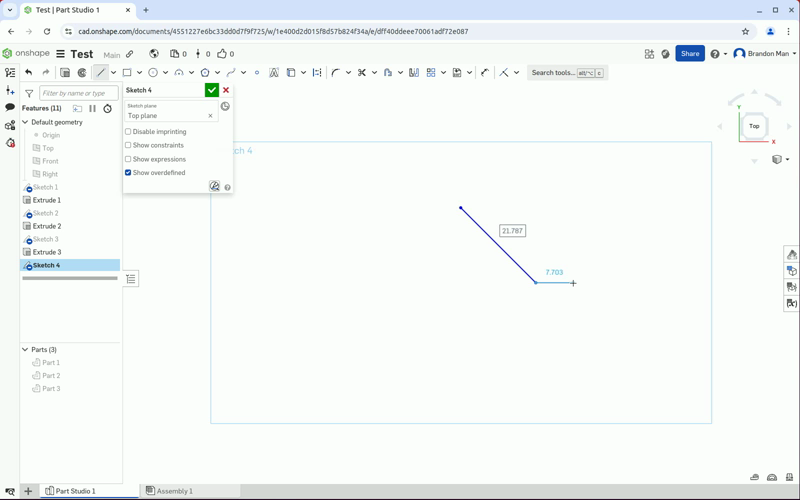
click(573, 282)
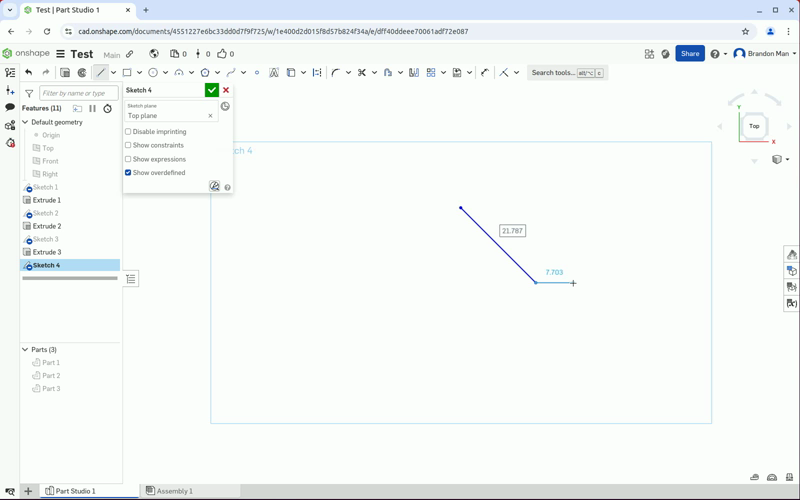
key_up(shift)
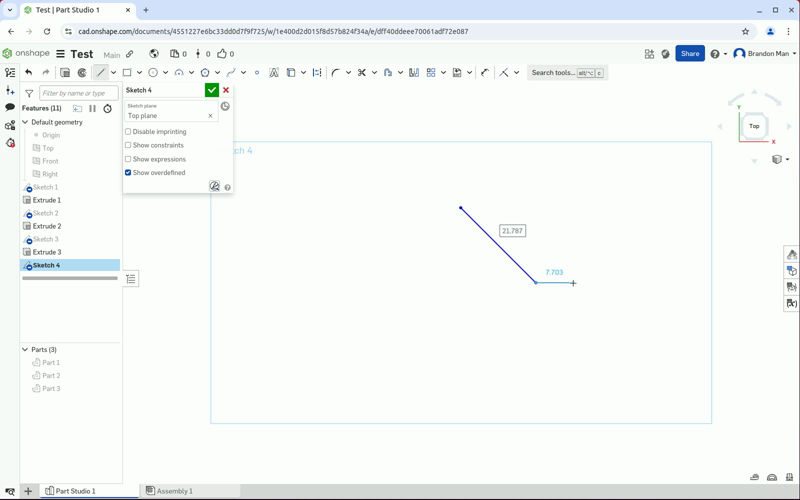
key_down(shift)
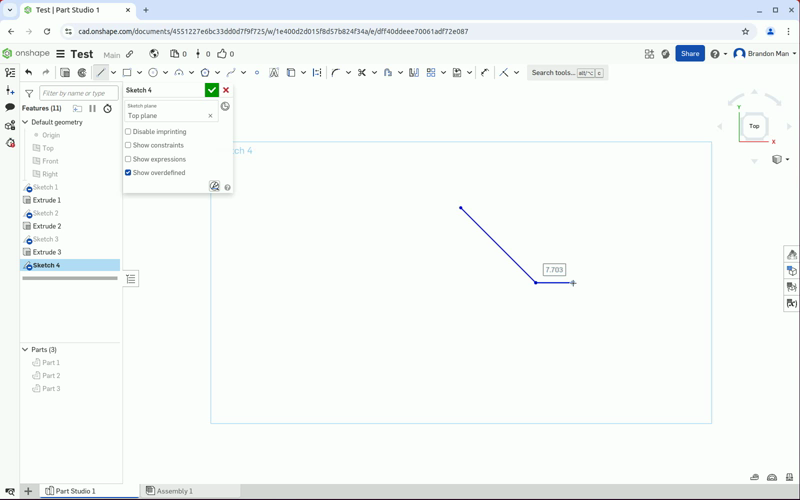
mouse_move(589, 282)
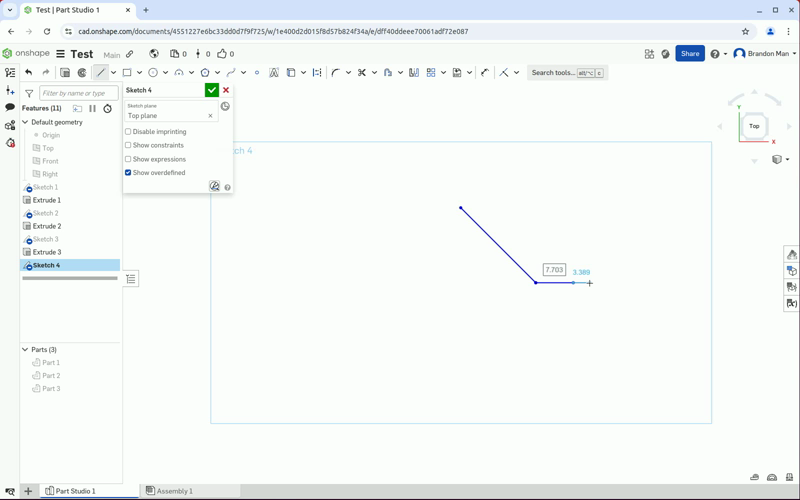
mouse_move(573, 263)
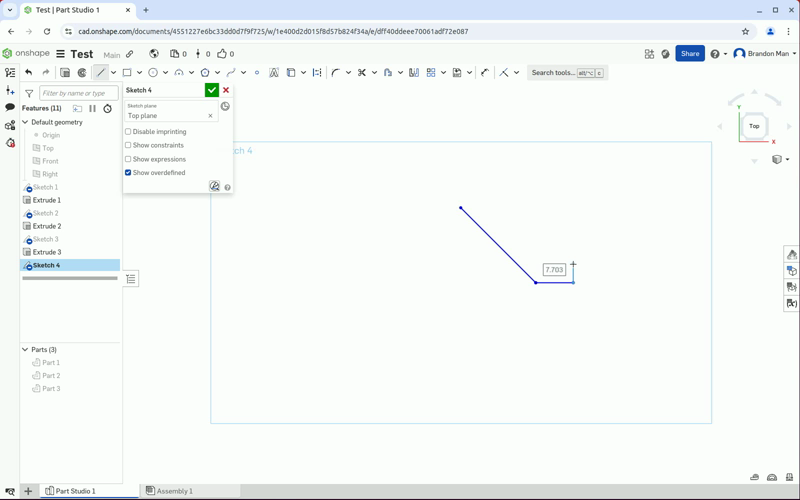
click(573, 263)
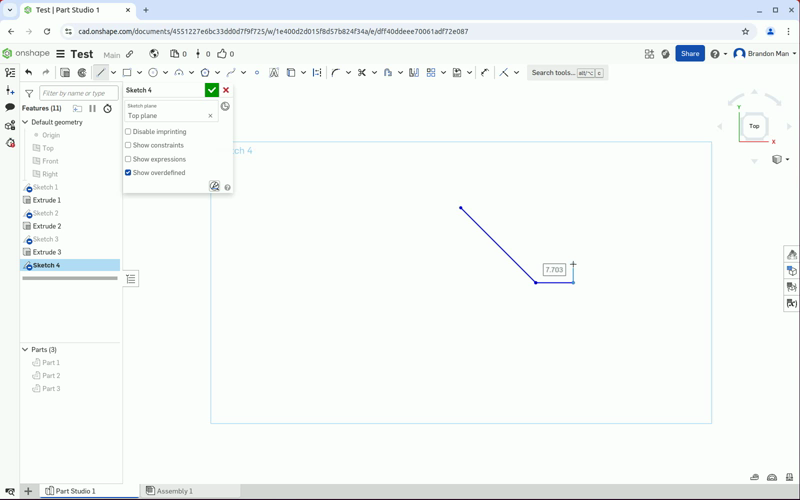
key_up(shift)
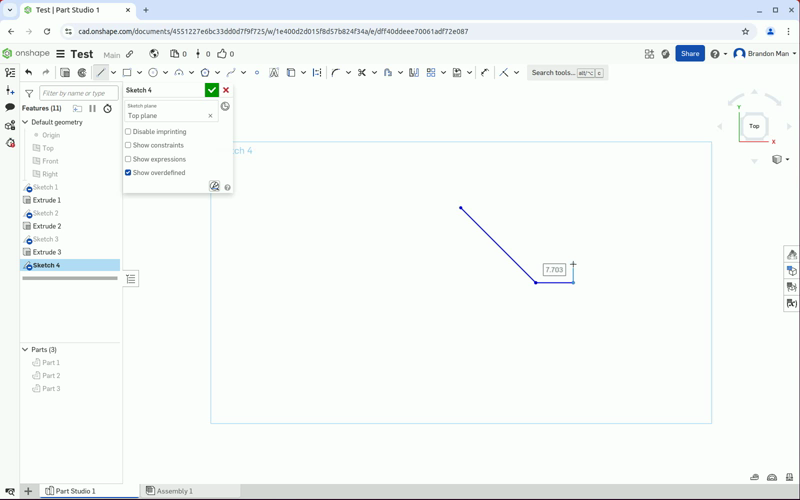
key_down(shift)
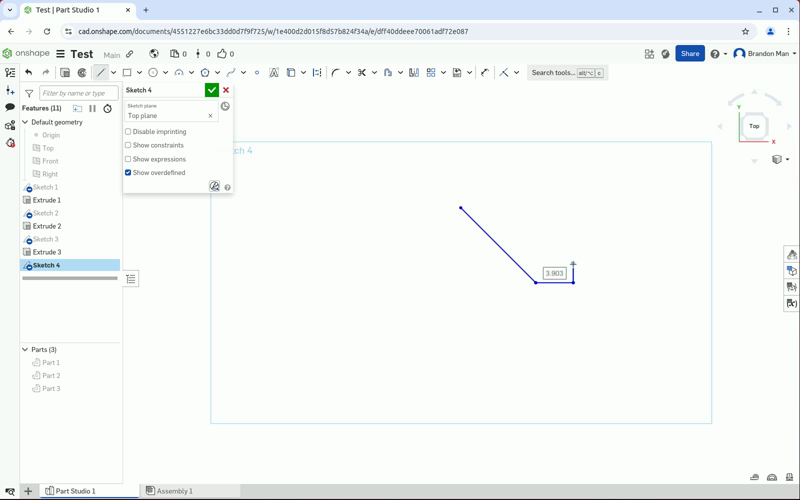
mouse_move(517, 207)
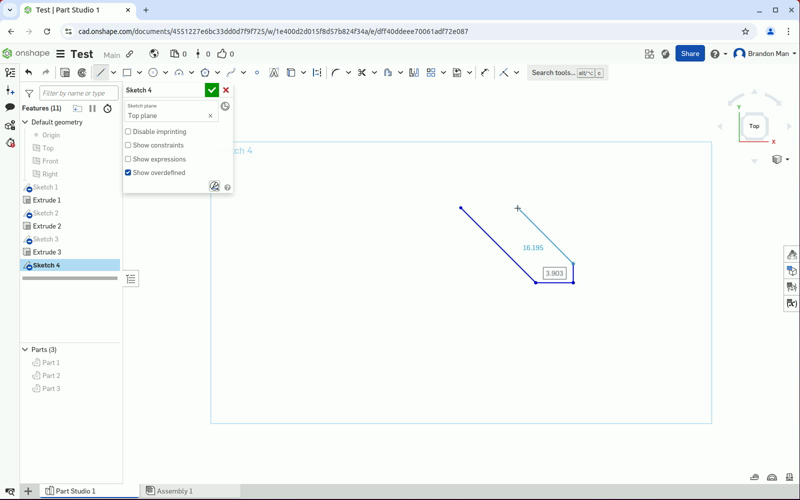
click(517, 207)
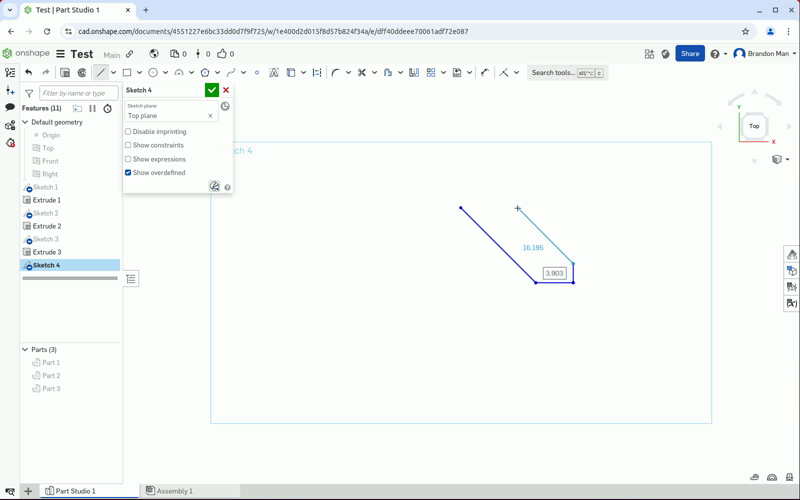
key_up(shift)
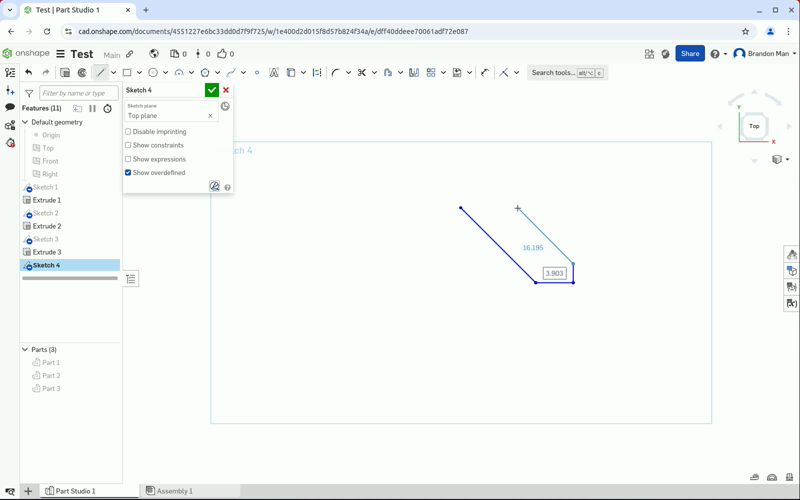
mouse_move(547, 207)
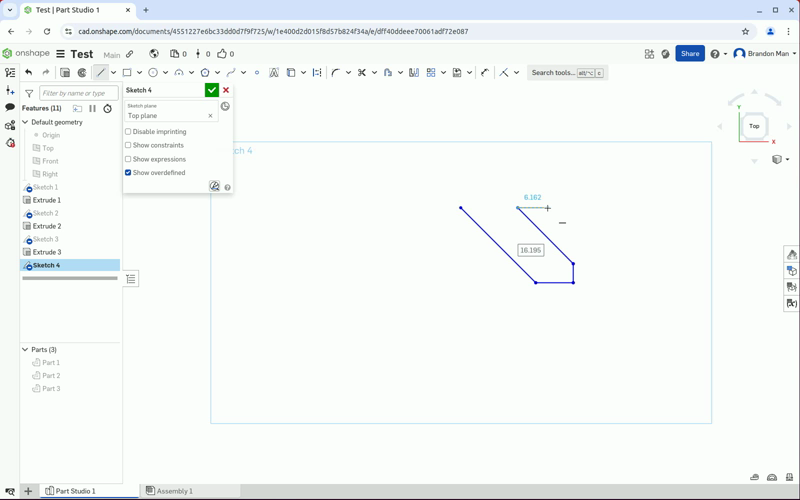
key_down(shift)
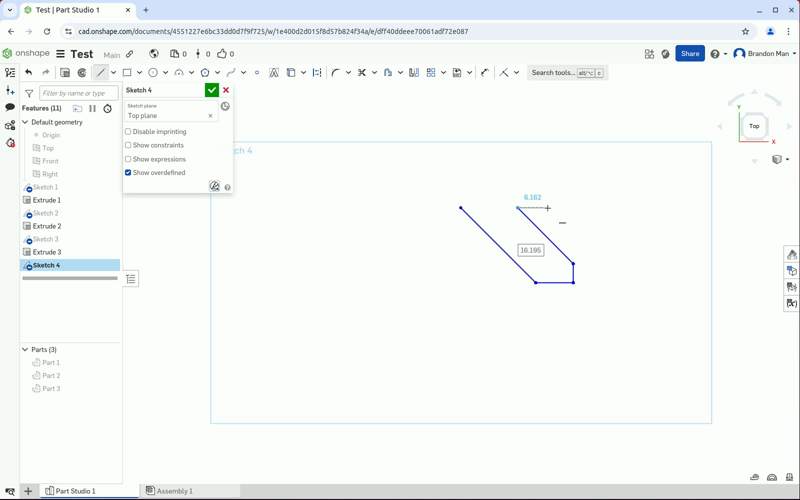
mouse_move(460, 207)
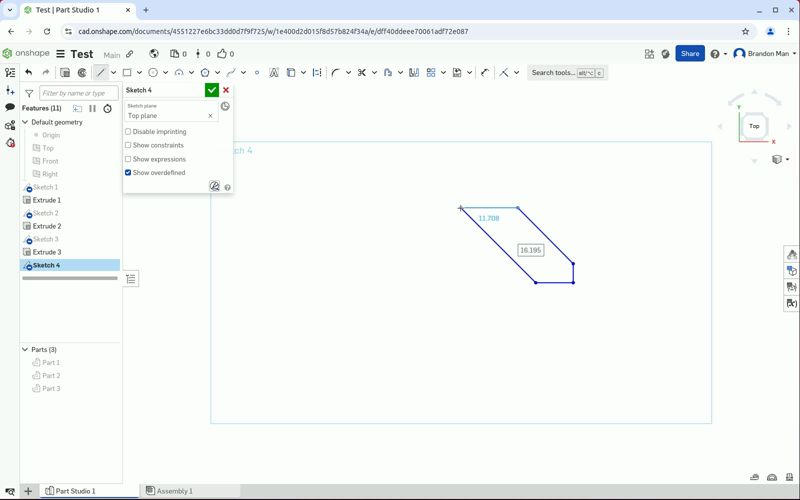
key_up(shift)
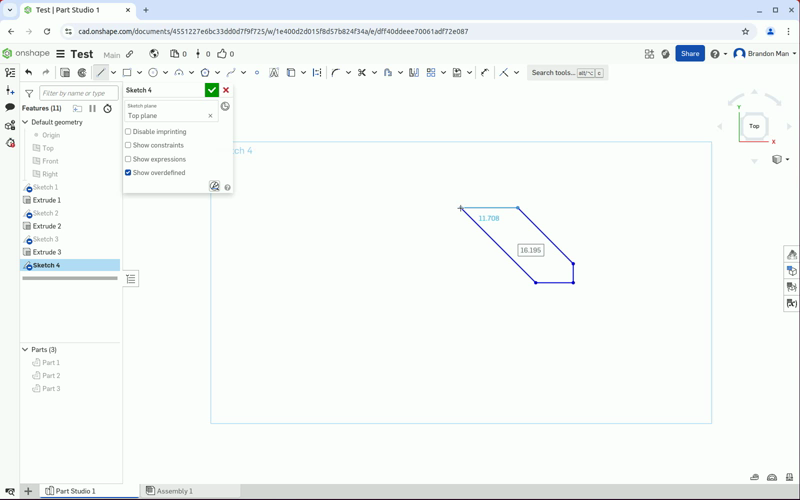
click(460, 207)
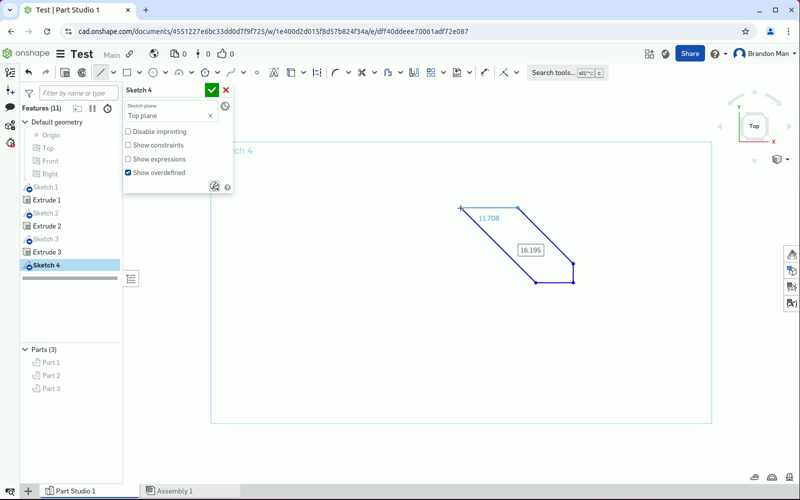
key(esc)
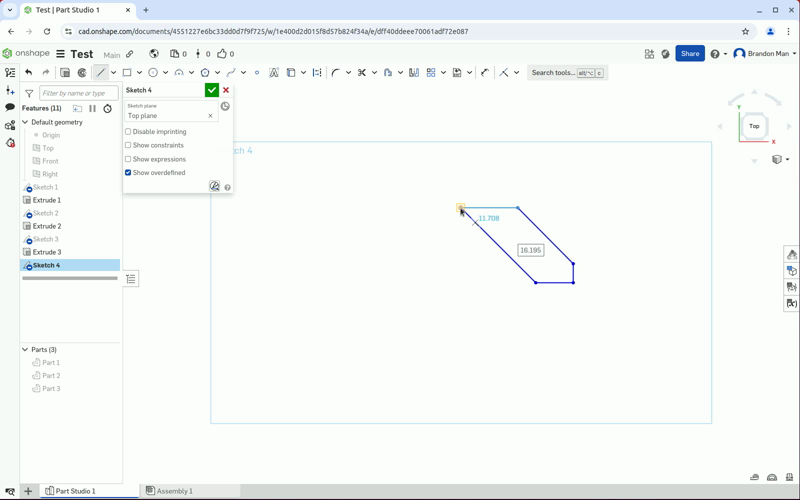
mouse_move(568, 272)
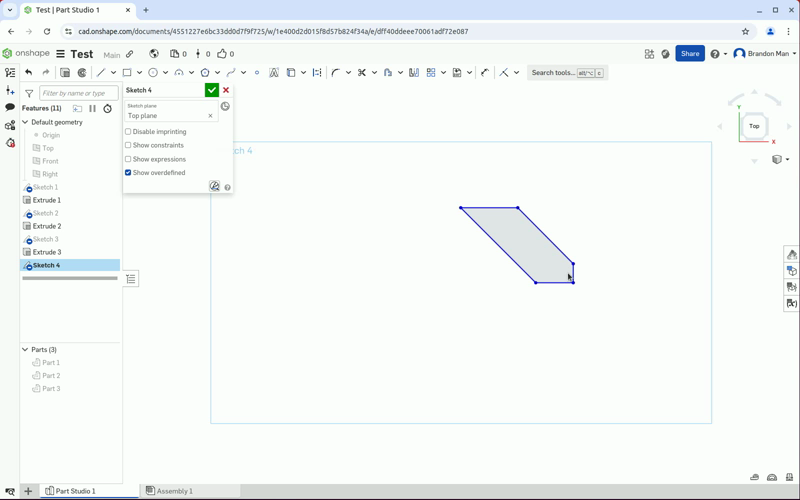
click(568, 272)
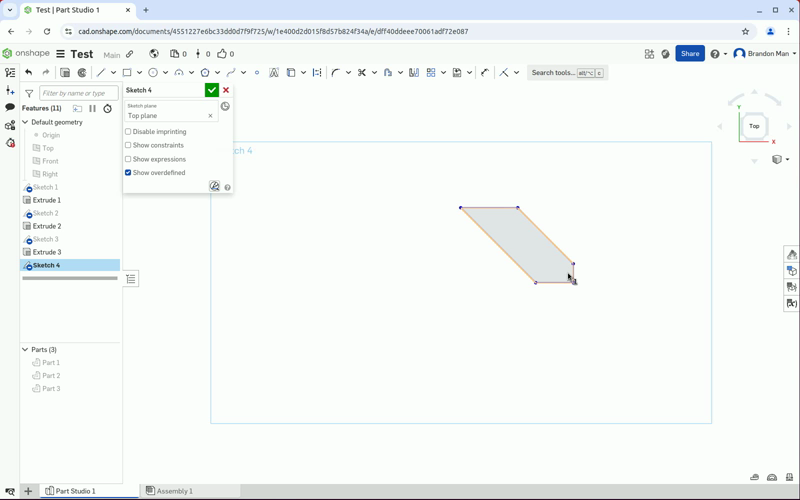
mouse_move(73, 352)
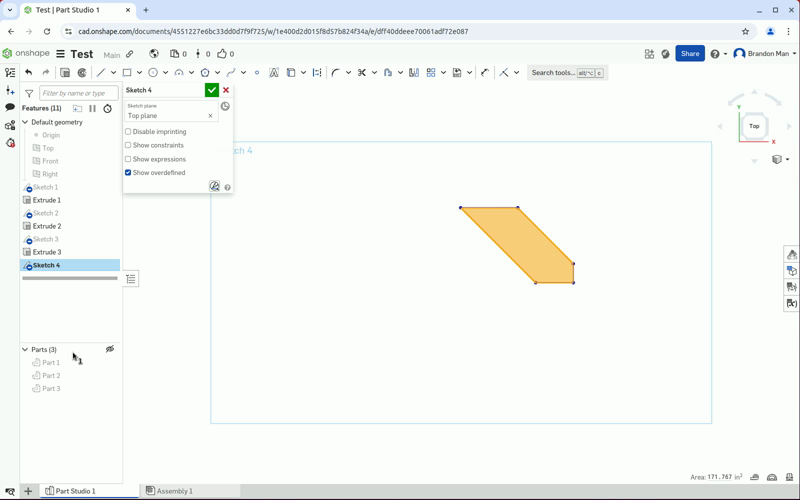
key(shift+y)
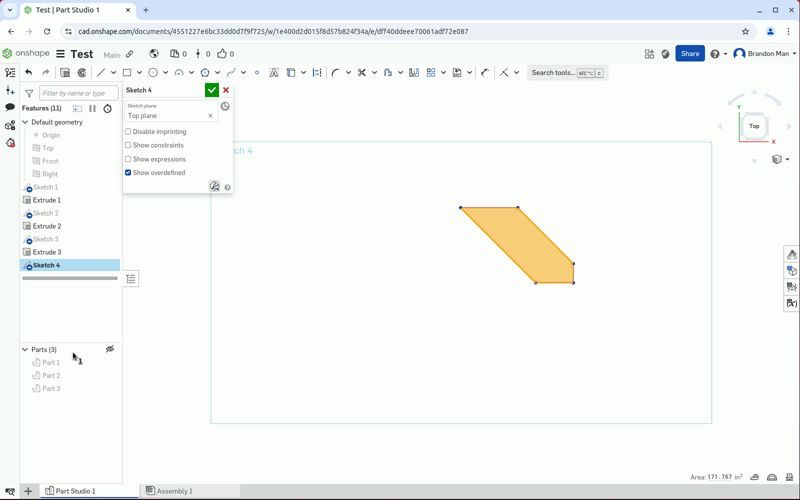
key(shift+e)
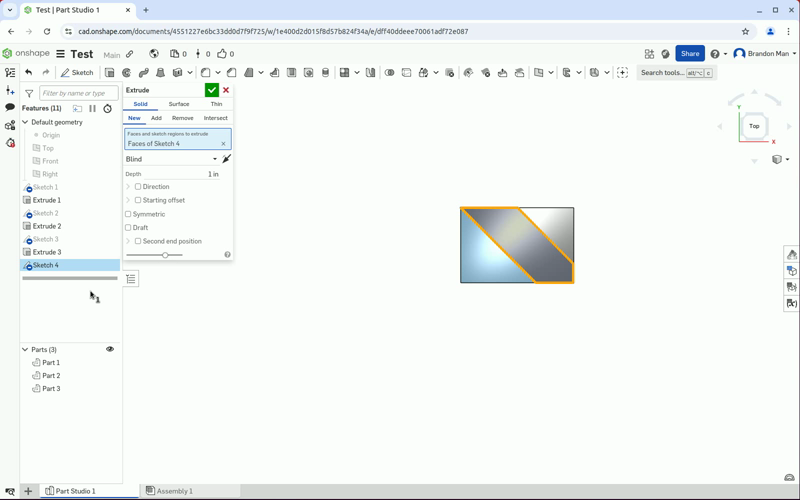
mouse_move(143, 106)
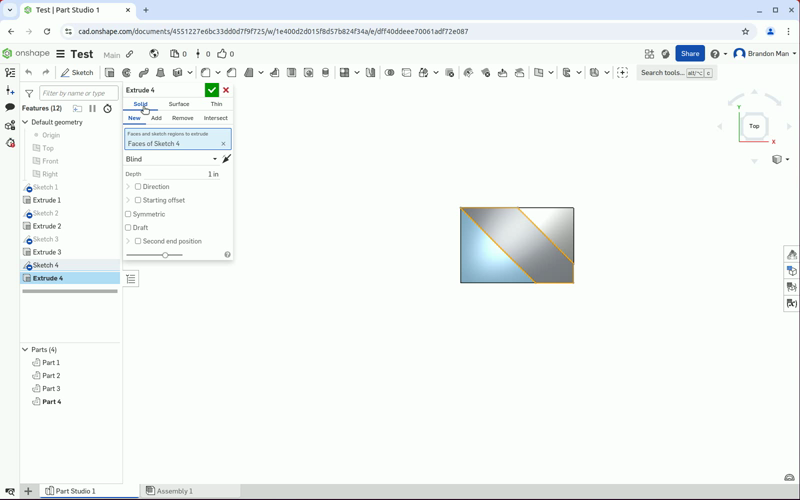
click(143, 106)
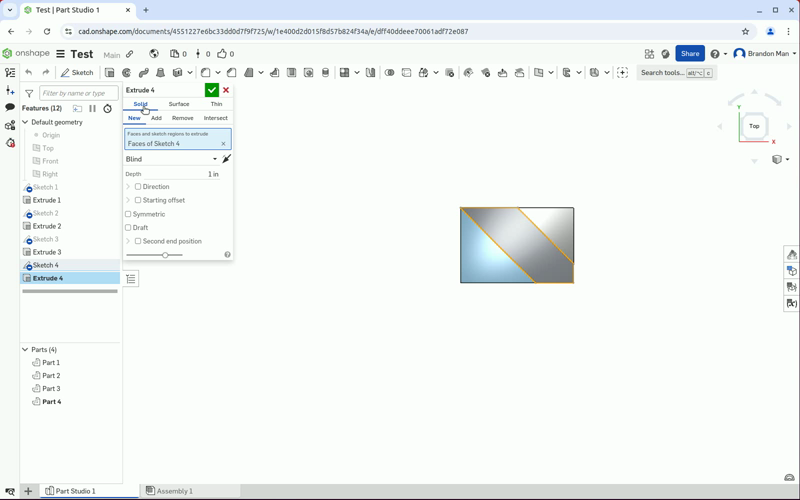
mouse_move(186, 120)
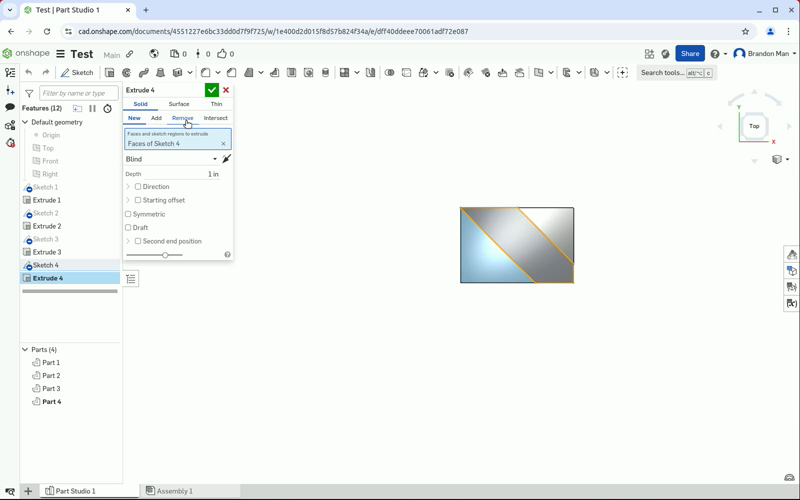
click(186, 120)
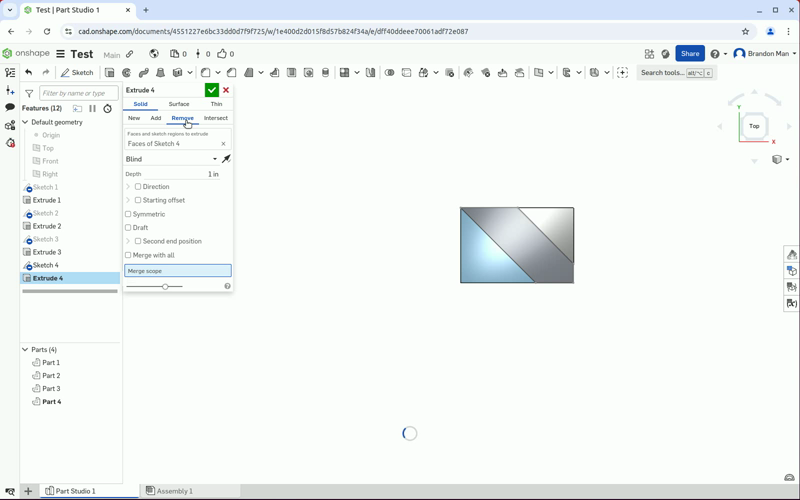
key(tab, 4)
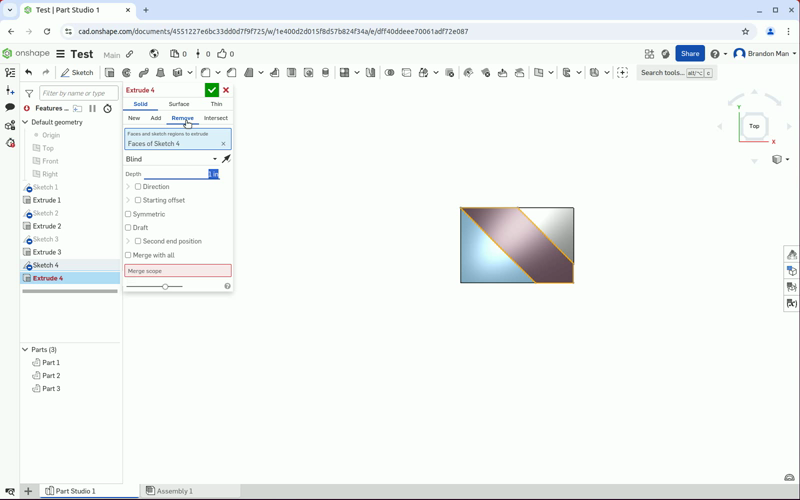
text(7.703)
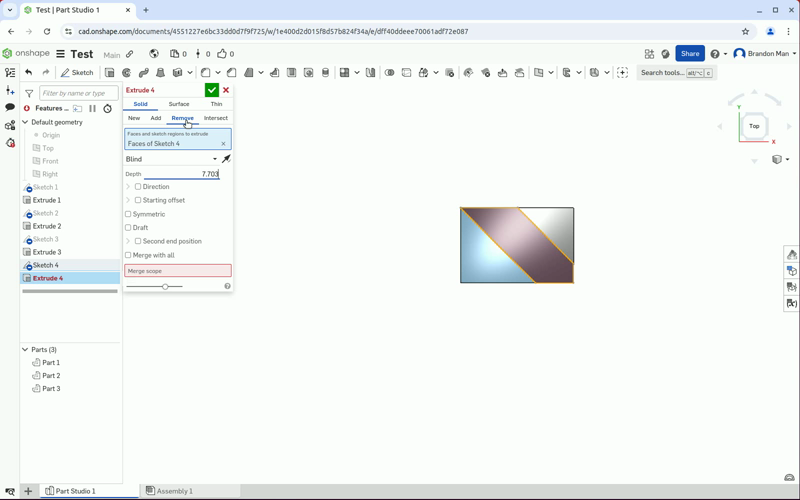
key(tab, 6)
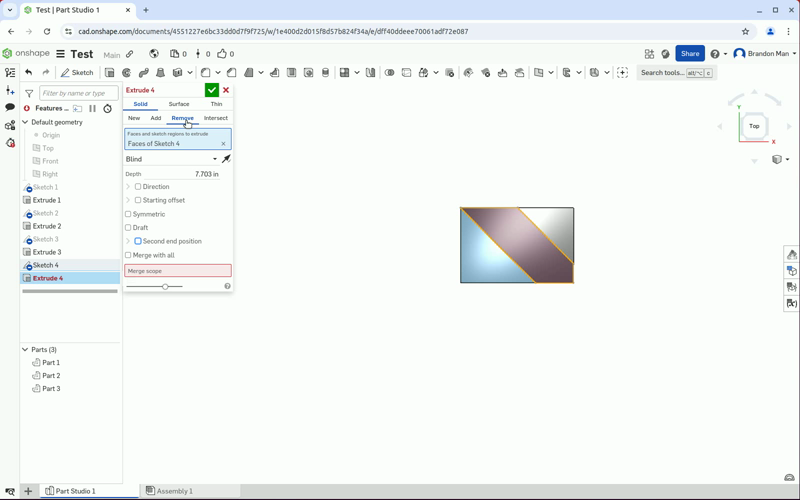
key(space)
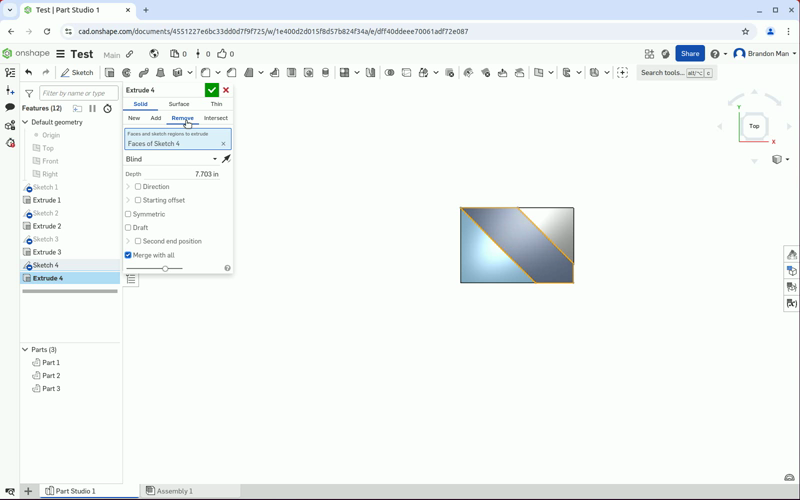
key(enter)
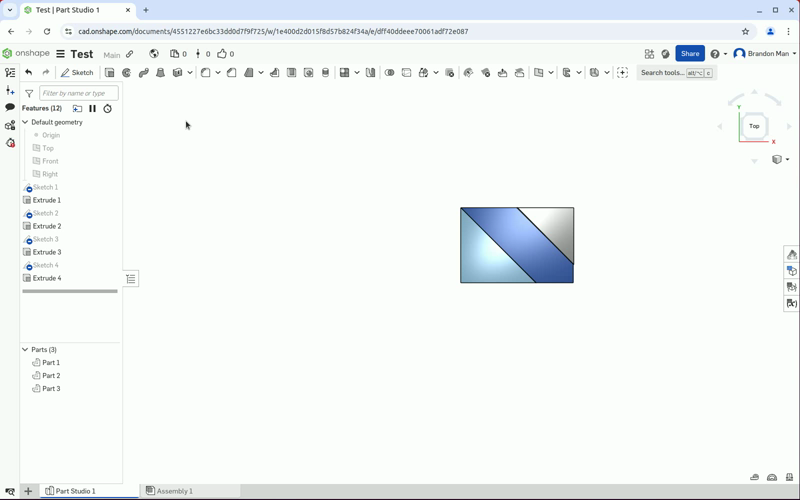
key(shift+h)
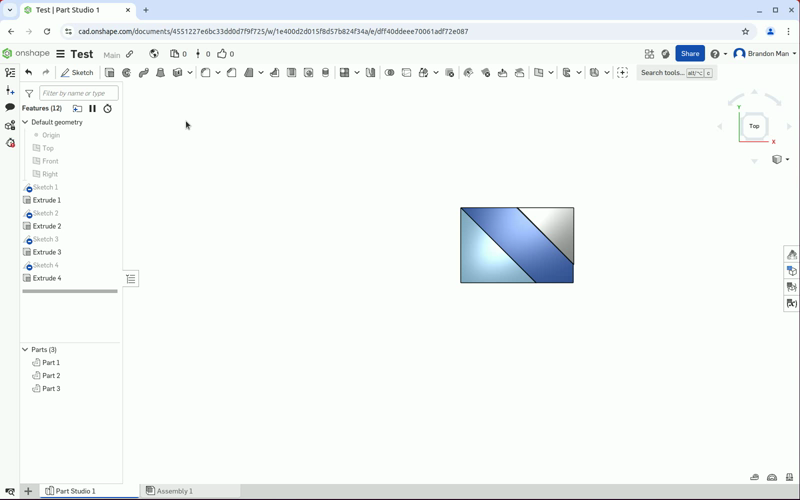
key(shift+h)
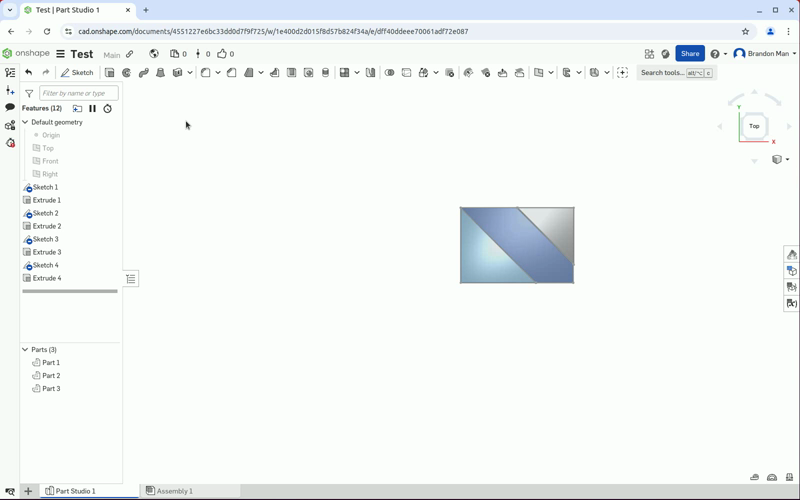
key(shift+7)
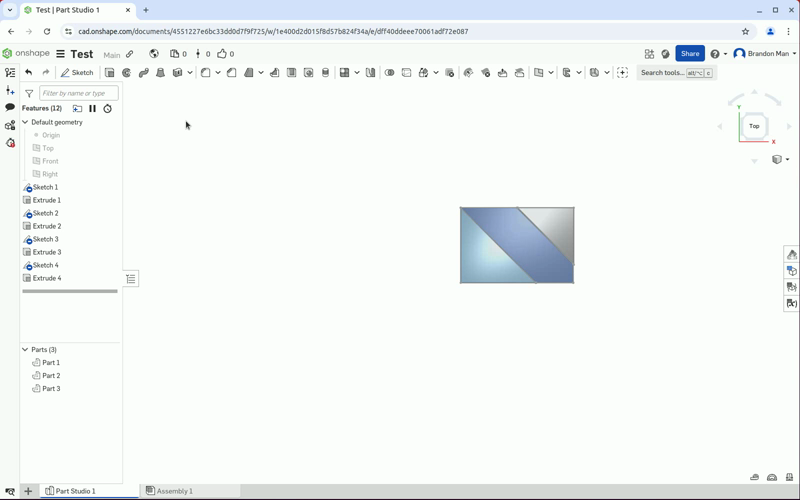
key(up, 3)
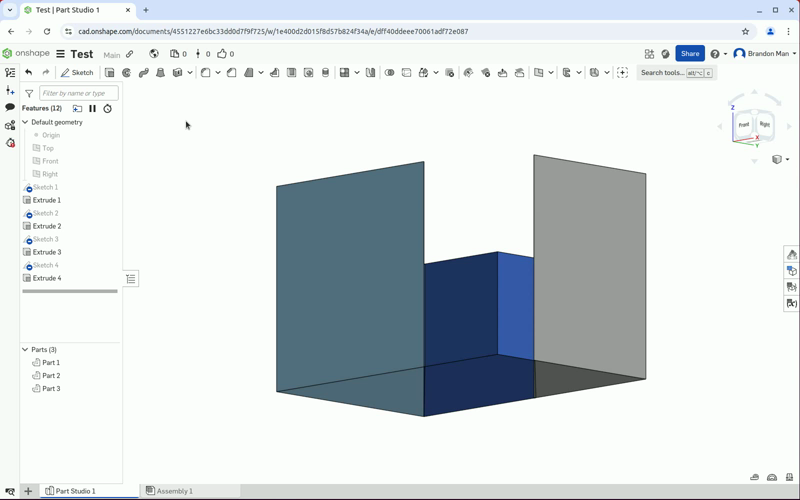
key(left, 3)
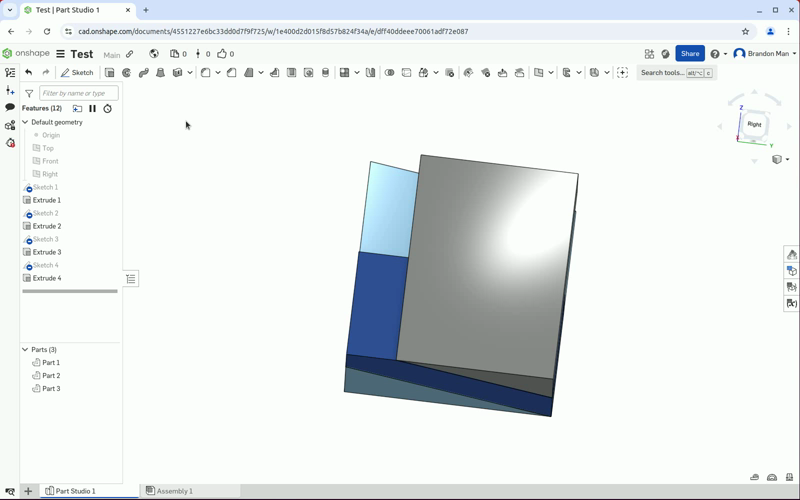
key(right, 3)
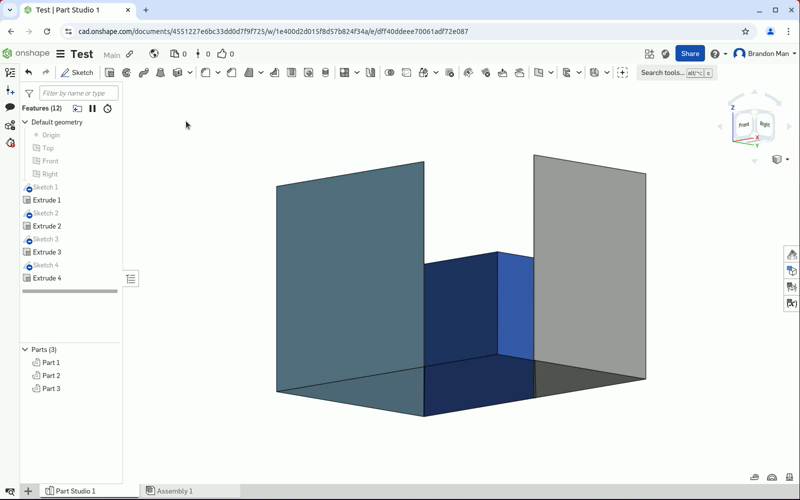
key(down, 3)
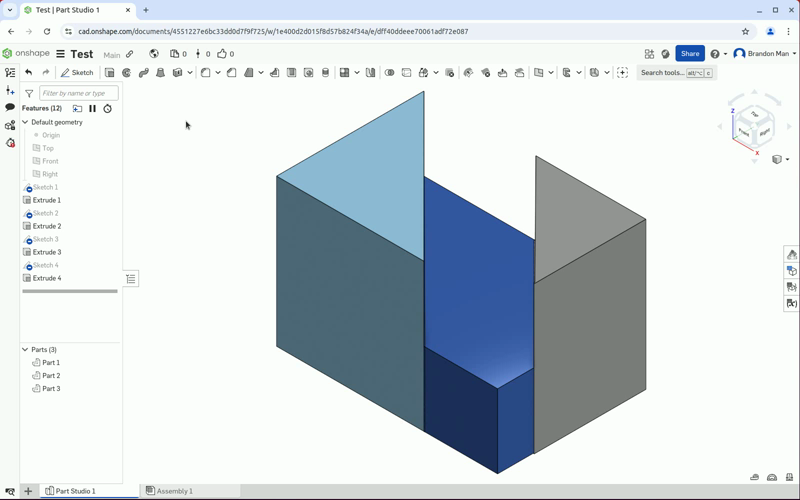
mouse_move(73, 189)
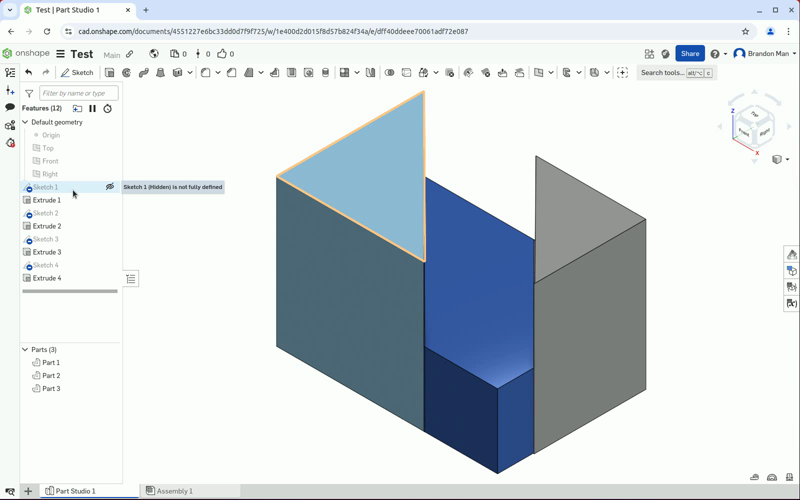
click(73, 189)